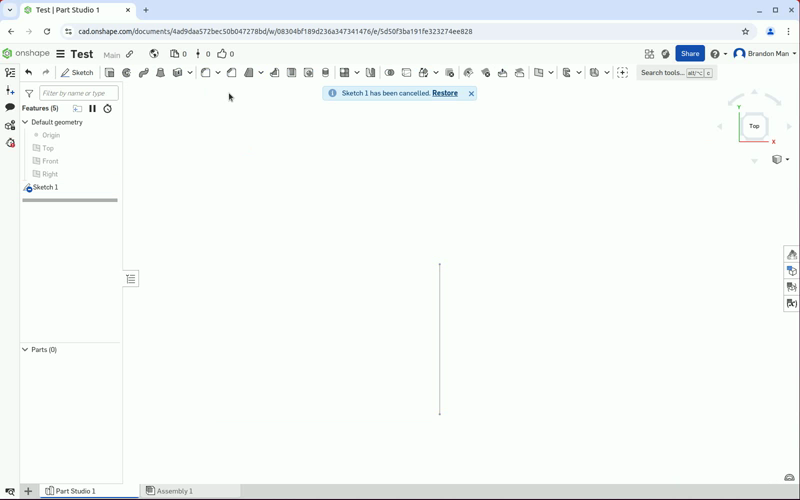
key(shift+h)
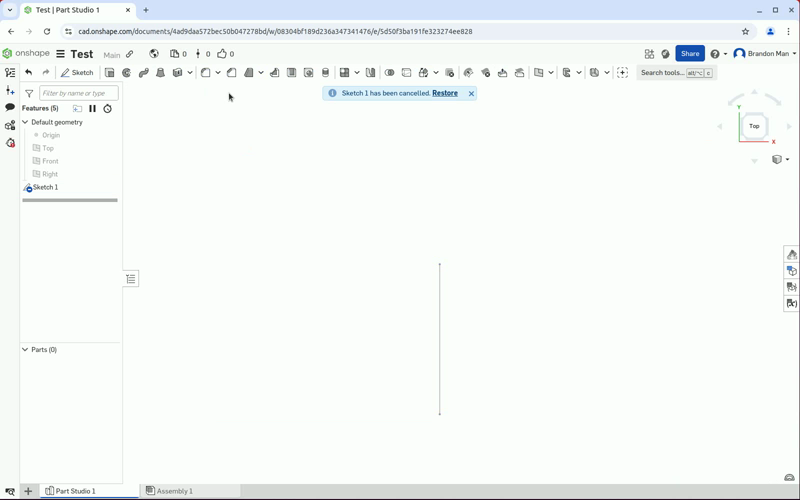
key(shift+s)
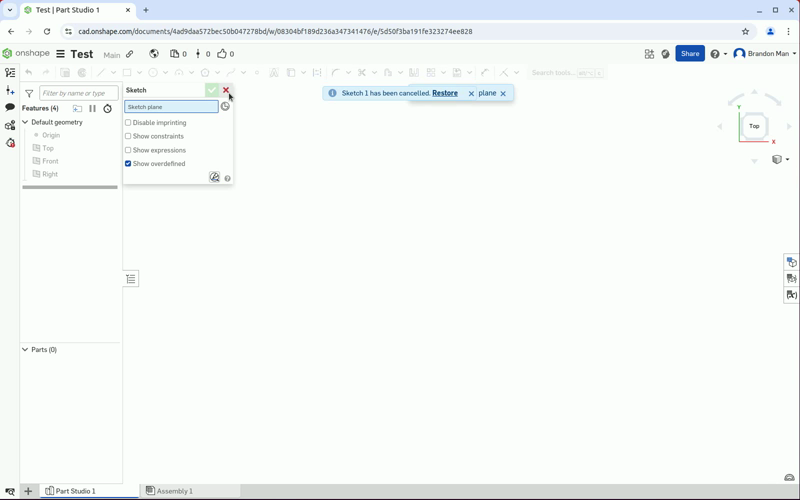
mouse_move(73, 150)
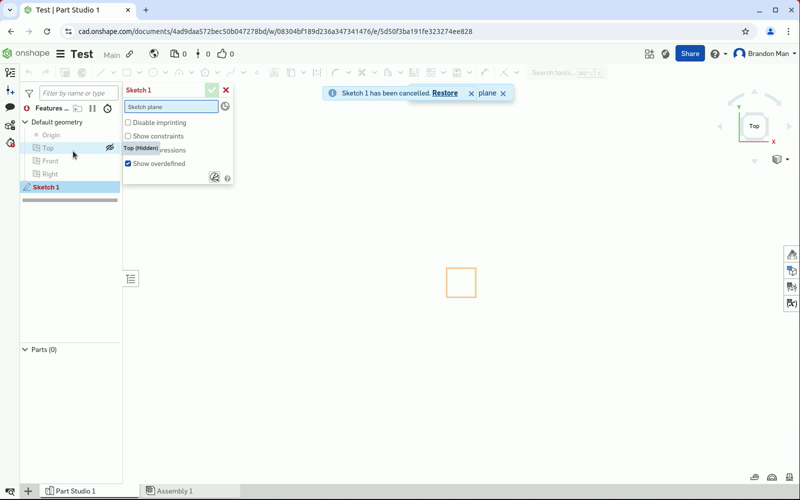
click(73, 150)
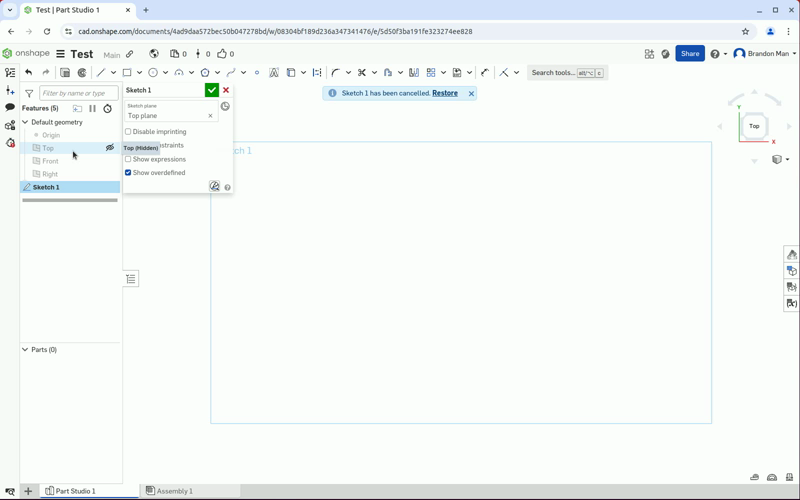
mouse_move(73, 352)
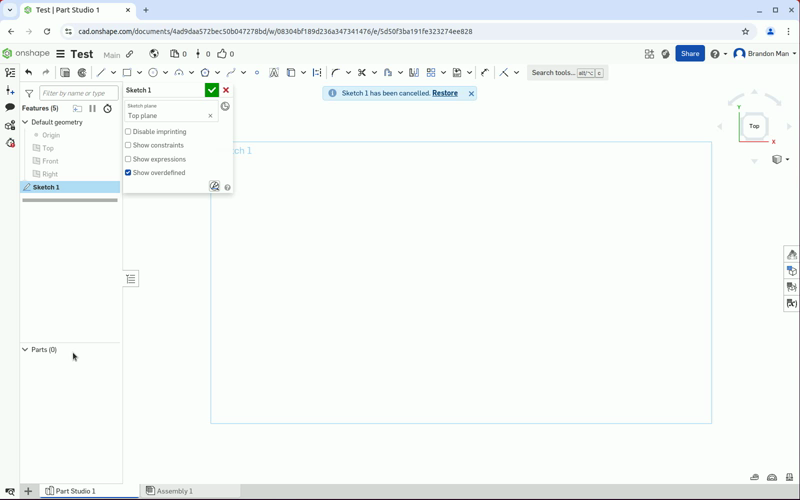
key(y)
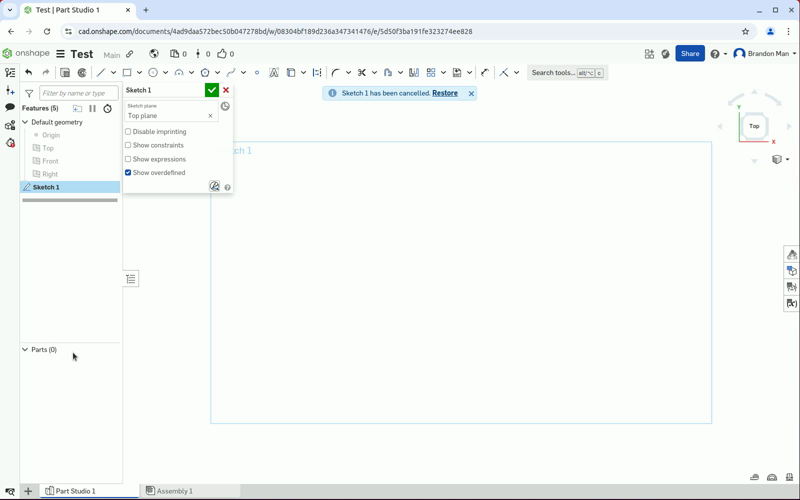
key(l)
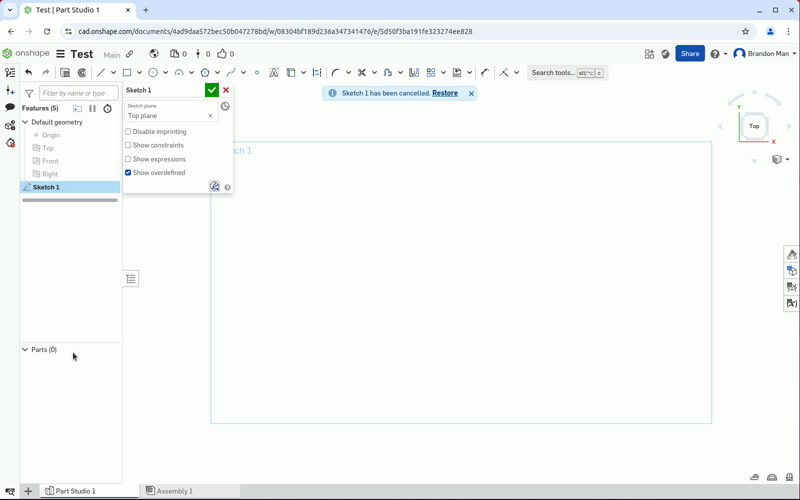
key_down(shift)
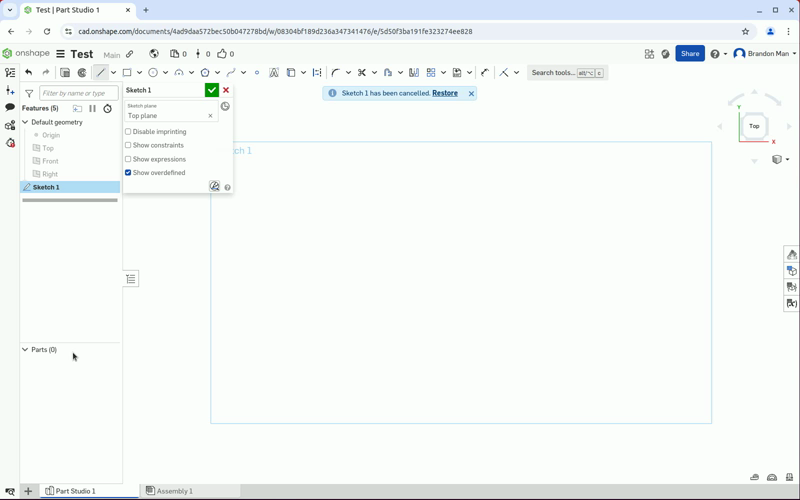
mouse_move(386, 314)
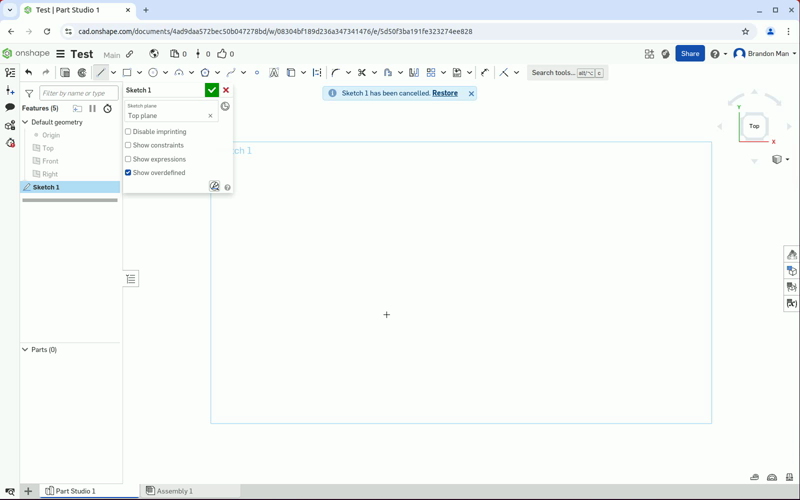
click(386, 314)
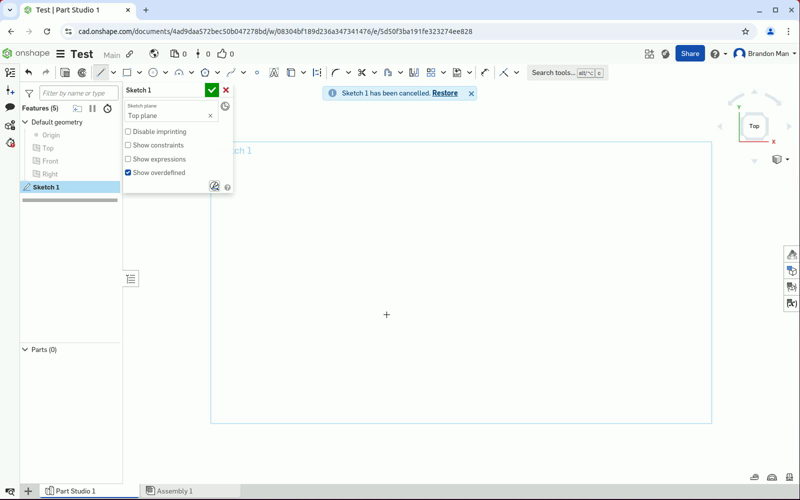
key_up(shift)
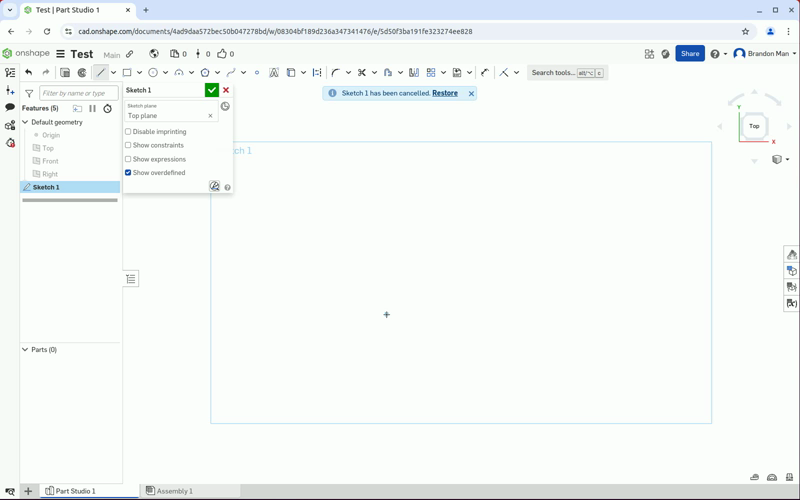
key_down(shift)
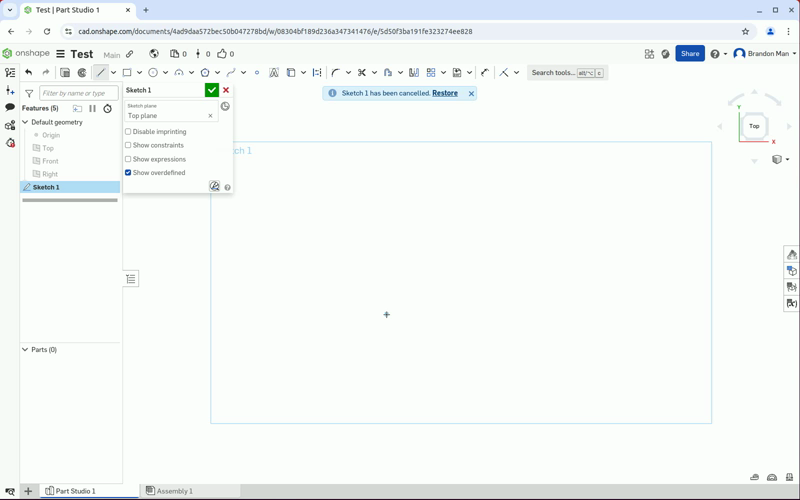
mouse_move(541, 314)
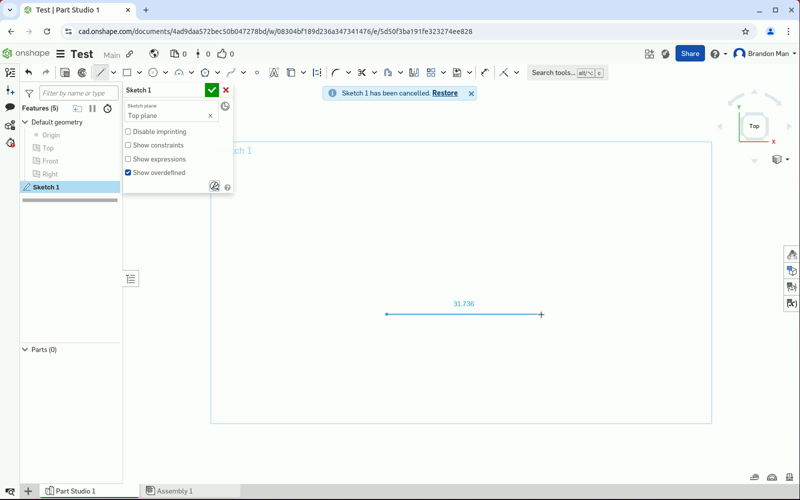
click(541, 314)
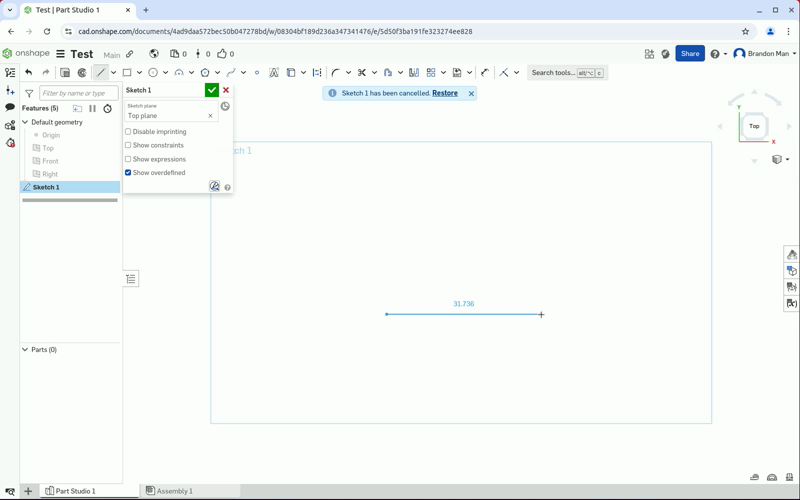
key_up(shift)
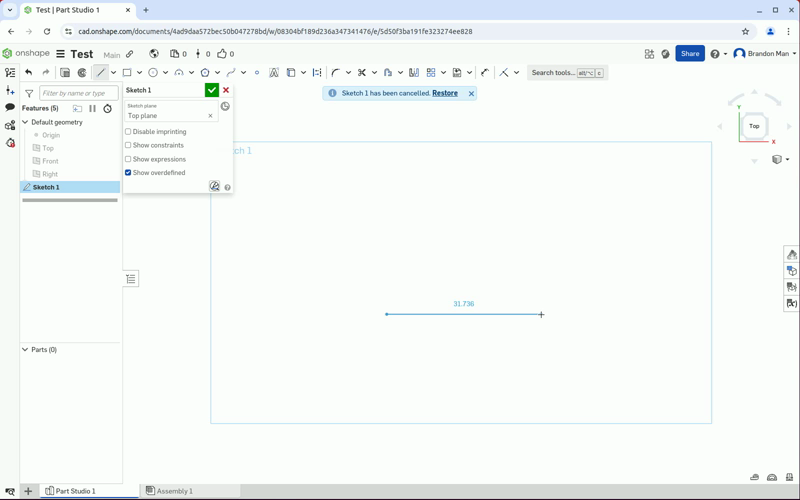
key(esc)
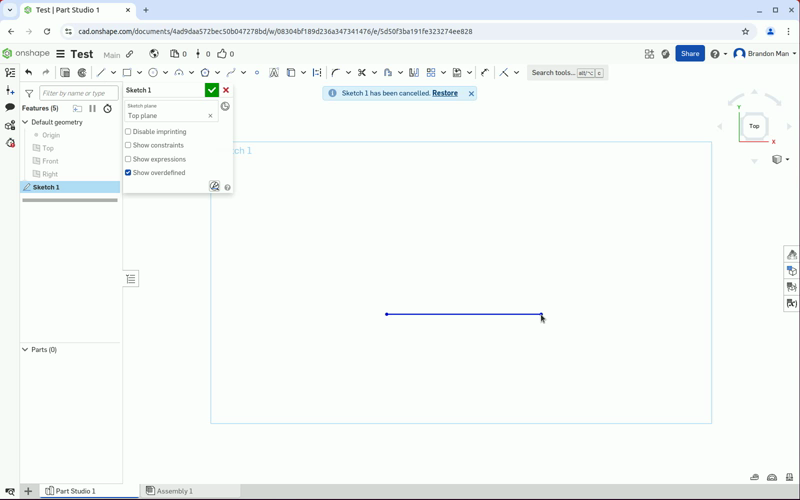
key(a)
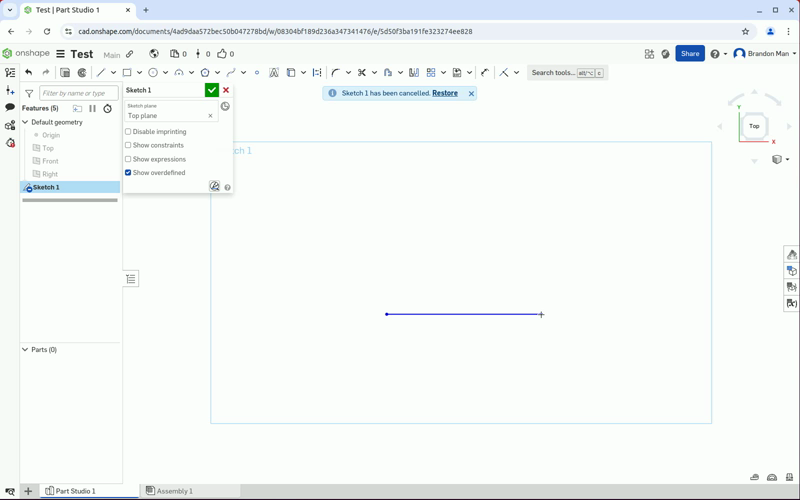
mouse_move(541, 314)
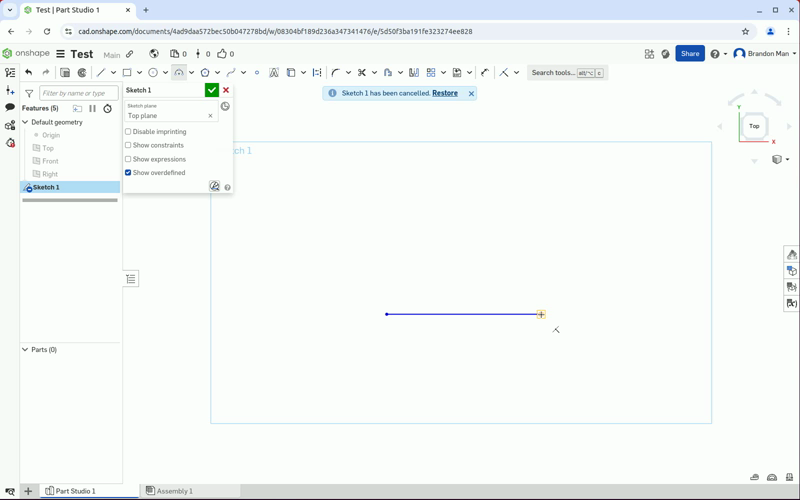
click(541, 314)
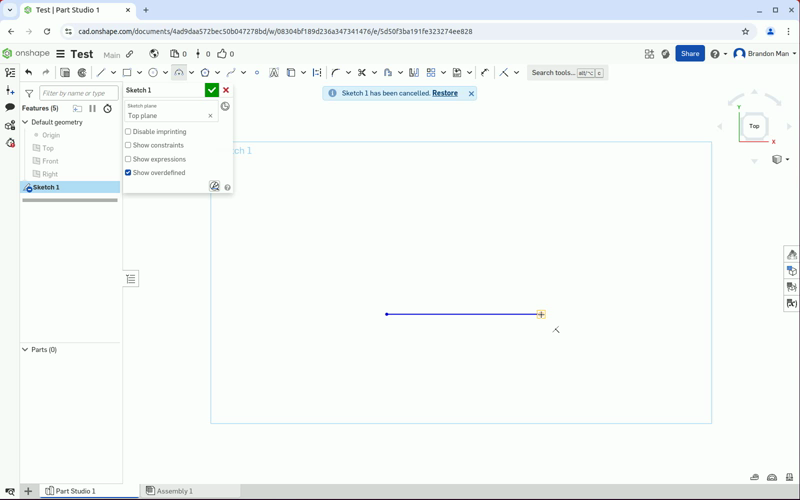
key_down(shift)
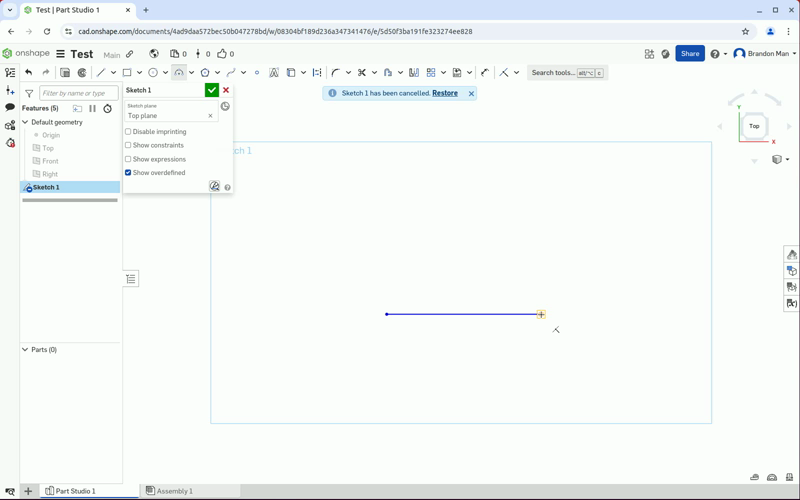
mouse_move(541, 250)
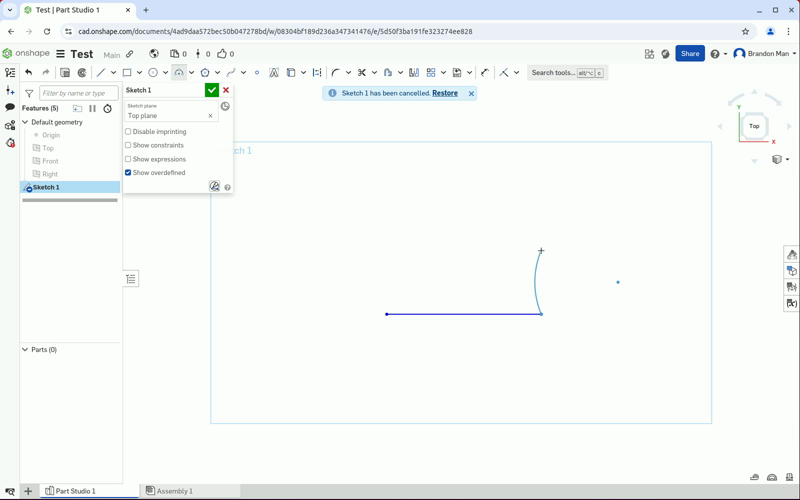
click(541, 250)
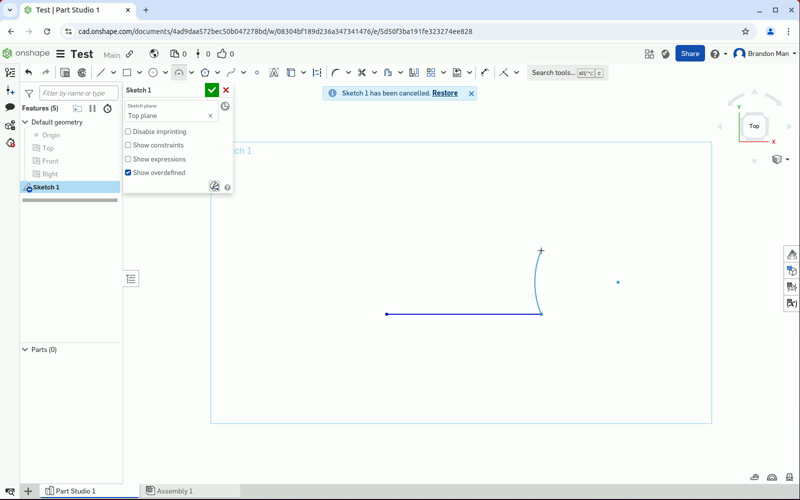
mouse_move(573, 282)
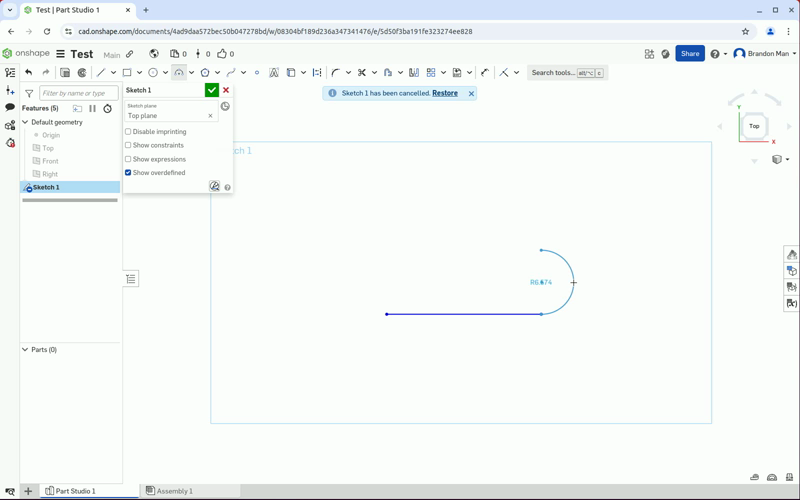
click(573, 282)
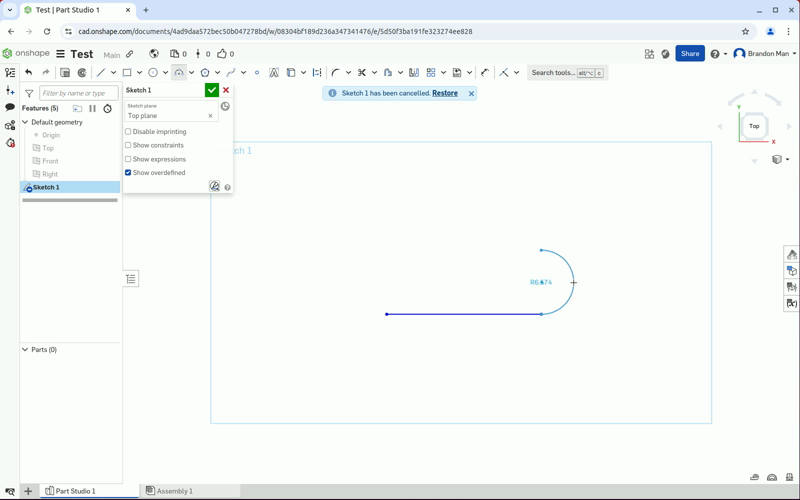
key_up(shift)
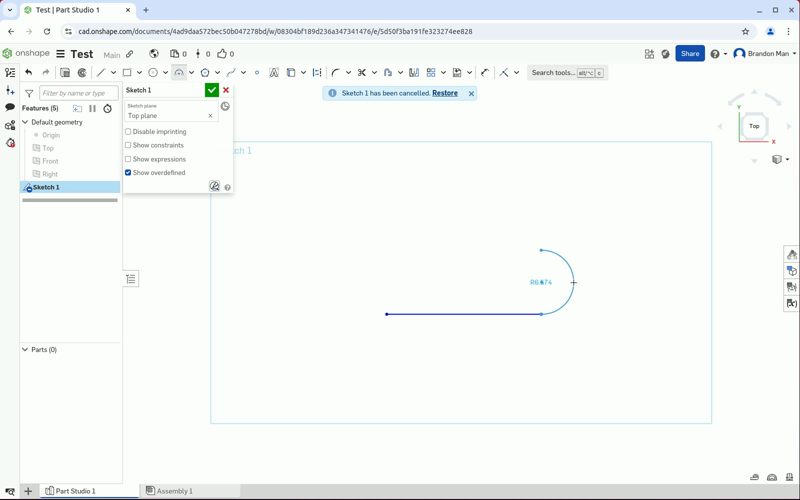
key(esc)
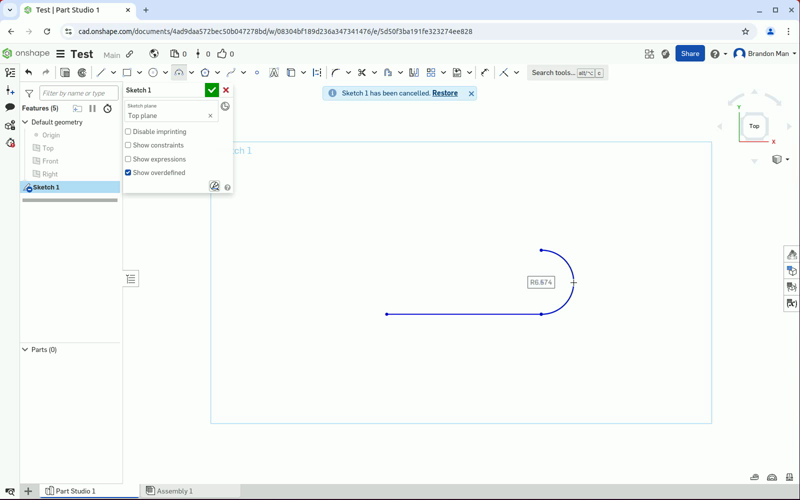
key(l)
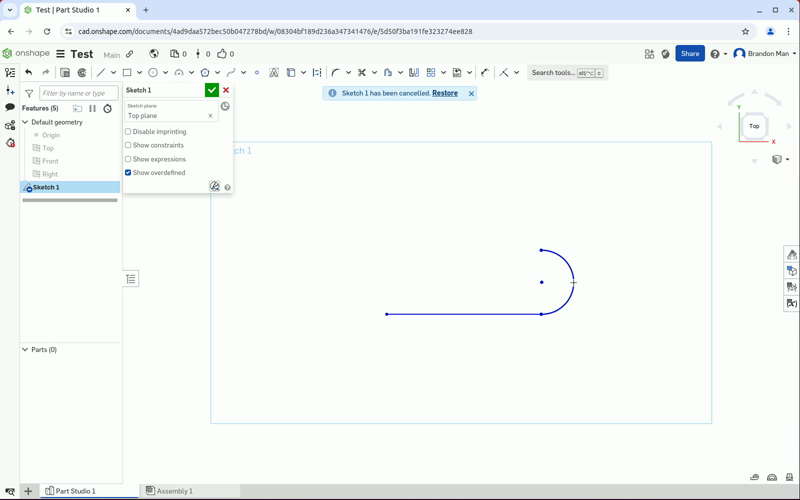
mouse_move(541, 250)
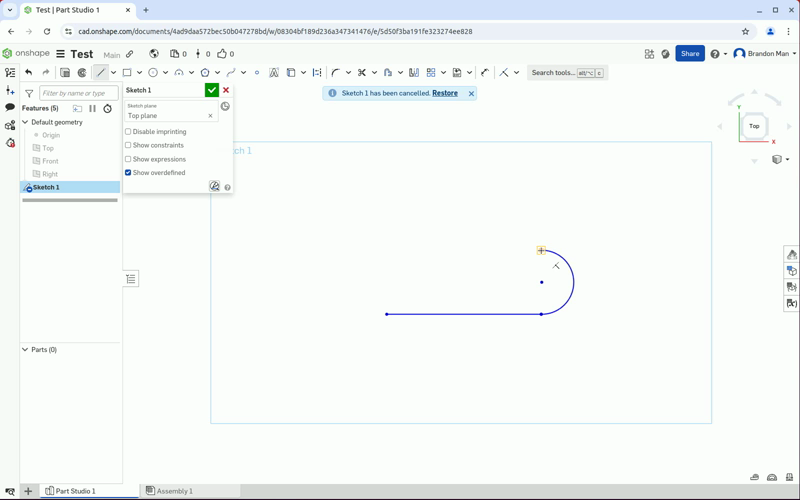
click(541, 250)
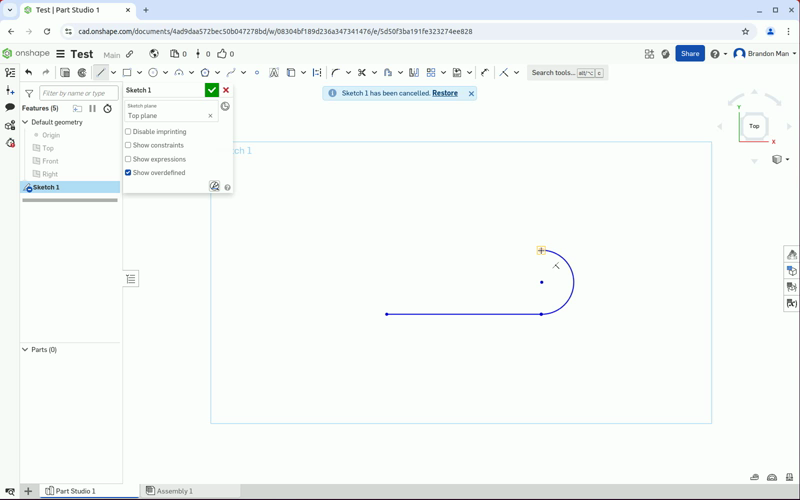
key_down(shift)
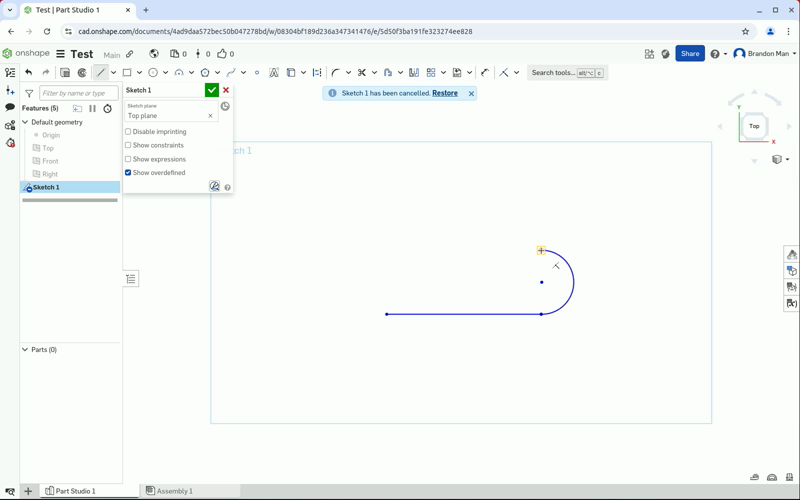
mouse_move(386, 250)
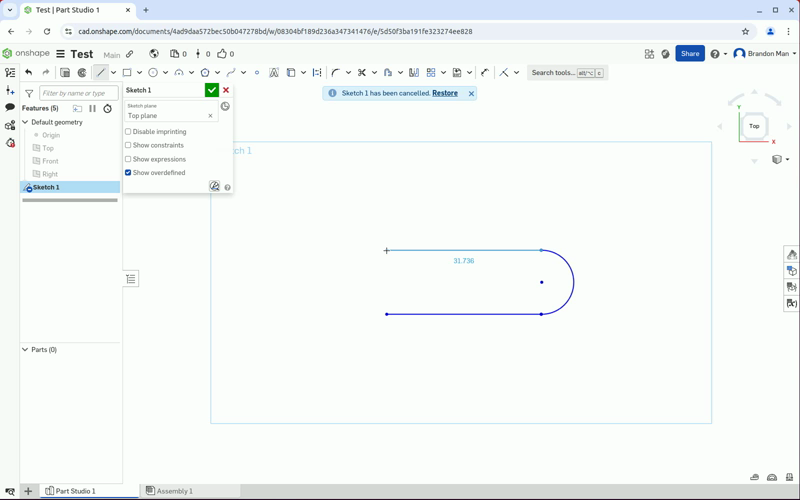
click(386, 250)
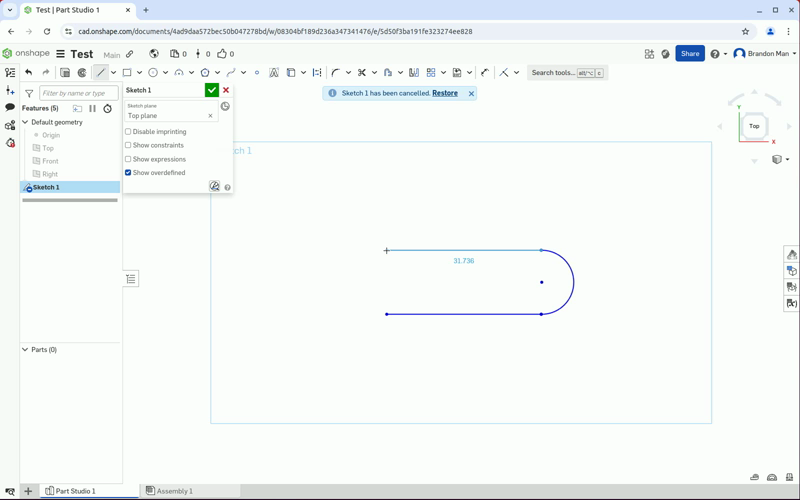
key_up(shift)
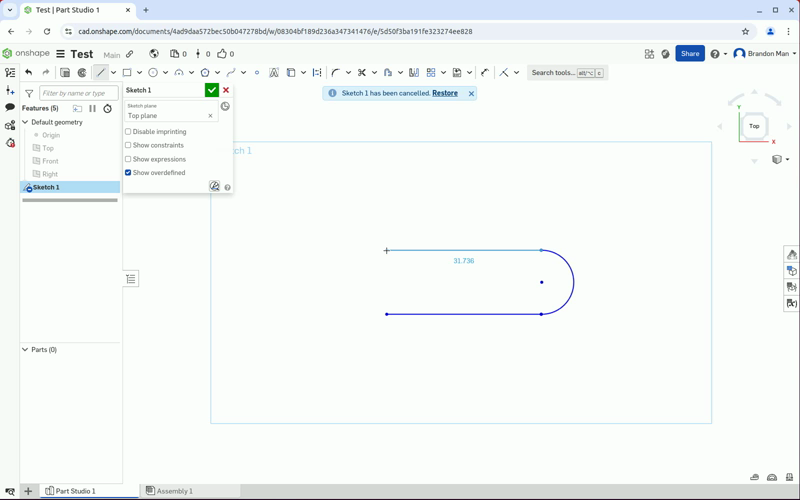
key(esc)
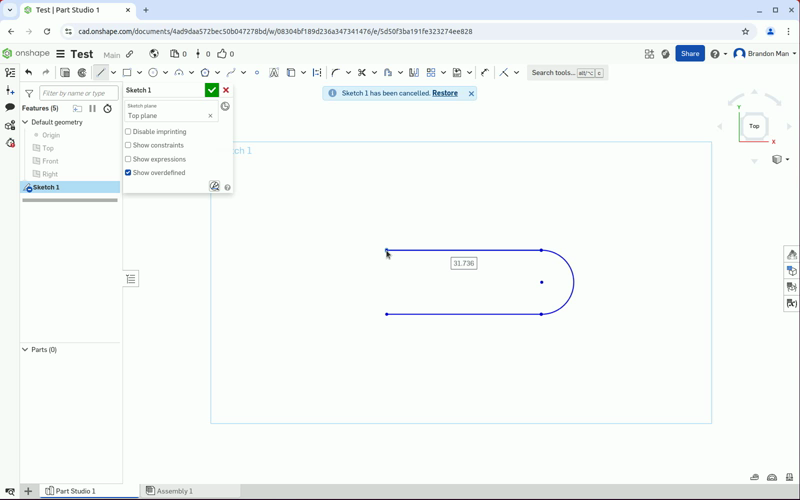
key(a)
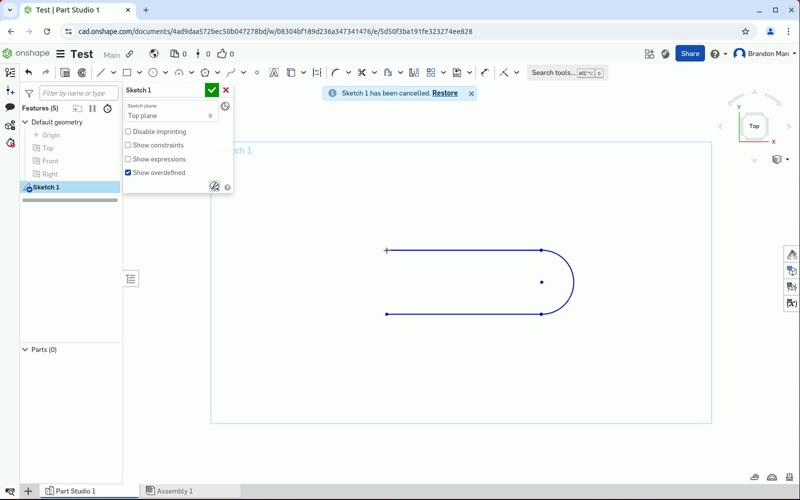
mouse_move(386, 250)
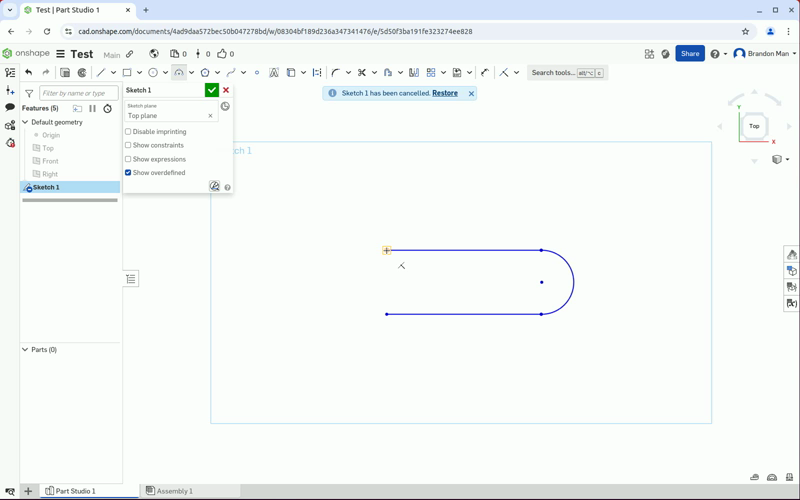
click(386, 250)
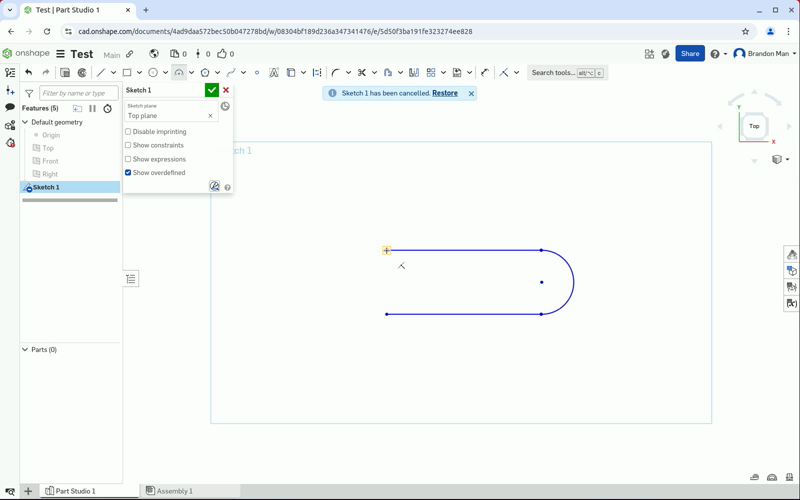
mouse_move(386, 314)
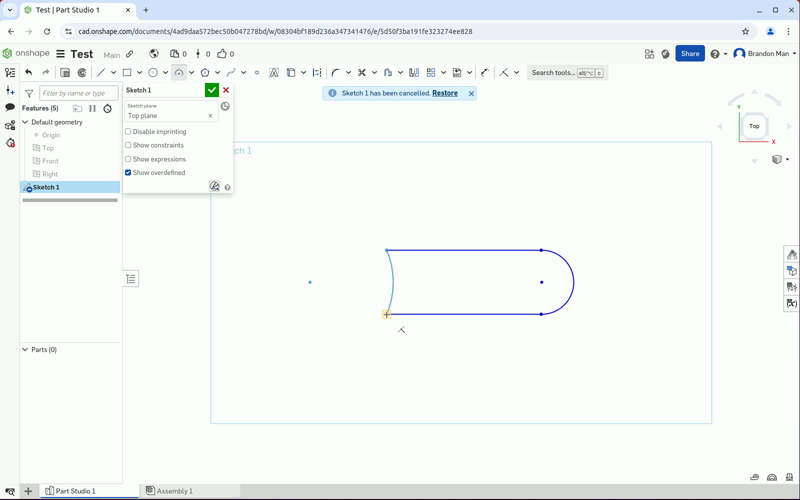
click(386, 314)
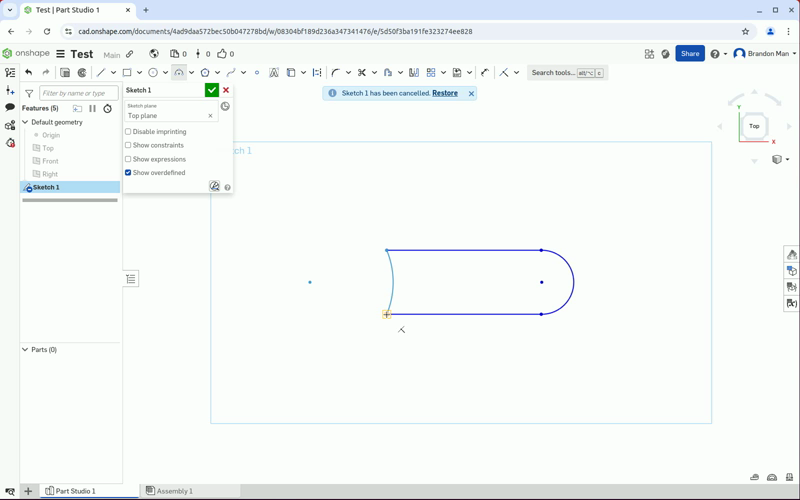
key_down(shift)
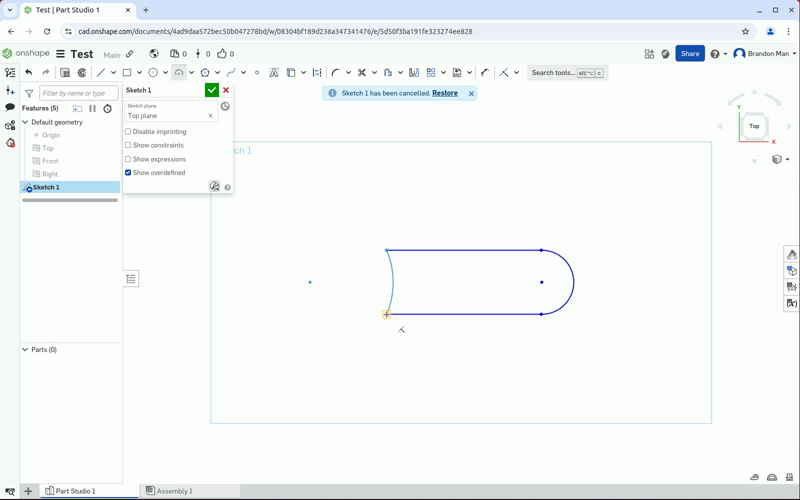
mouse_move(354, 282)
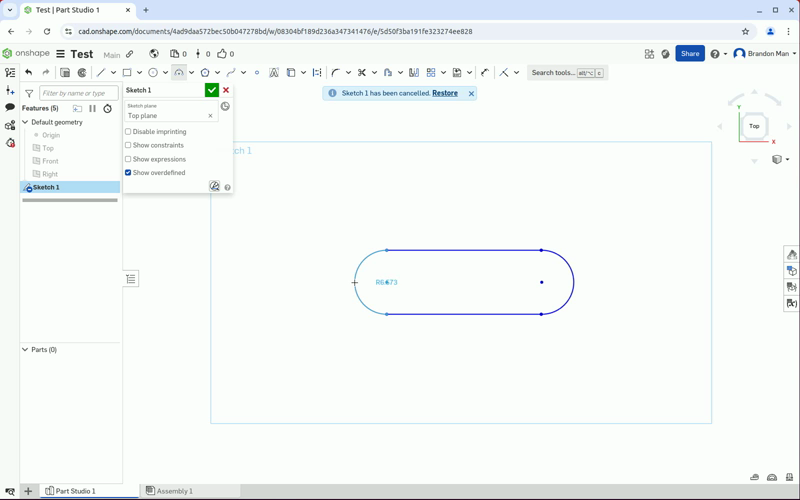
click(354, 282)
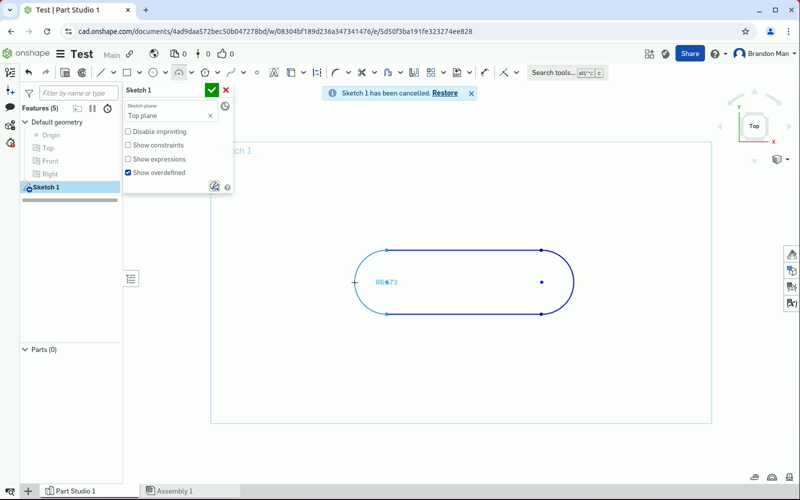
key_up(shift)
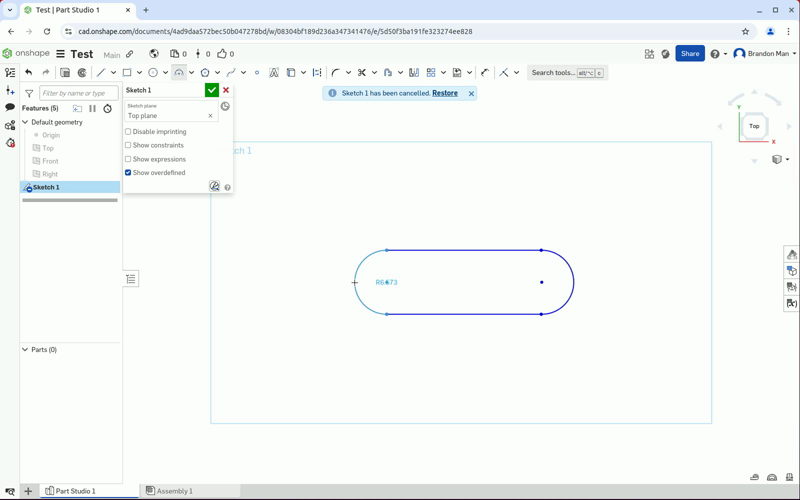
key(esc)
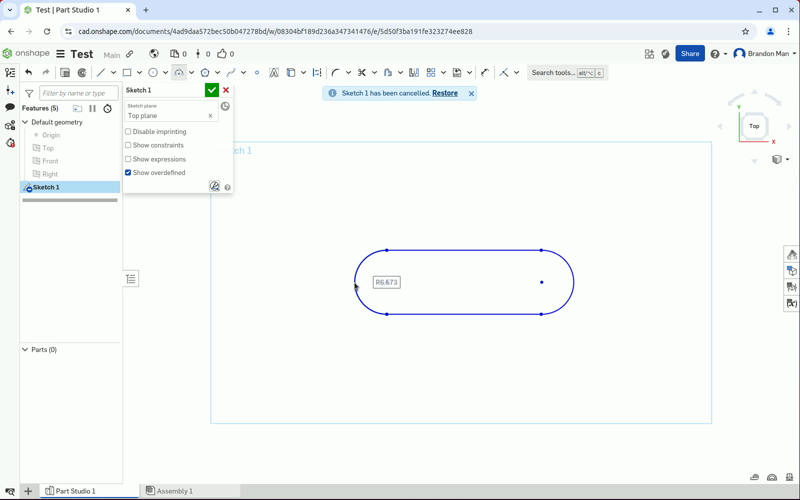
key(c)
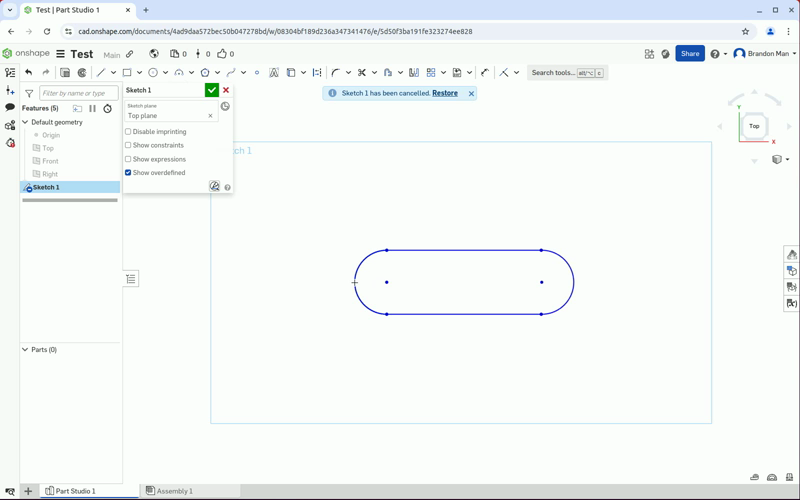
key_down(shift)
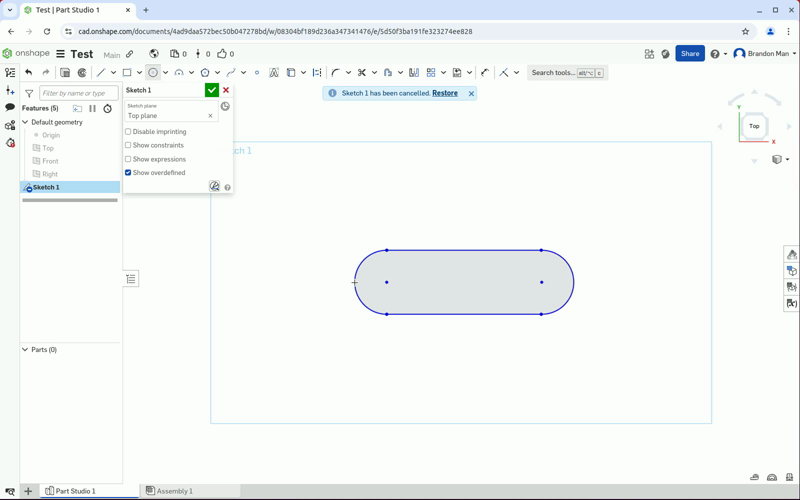
mouse_move(386, 283)
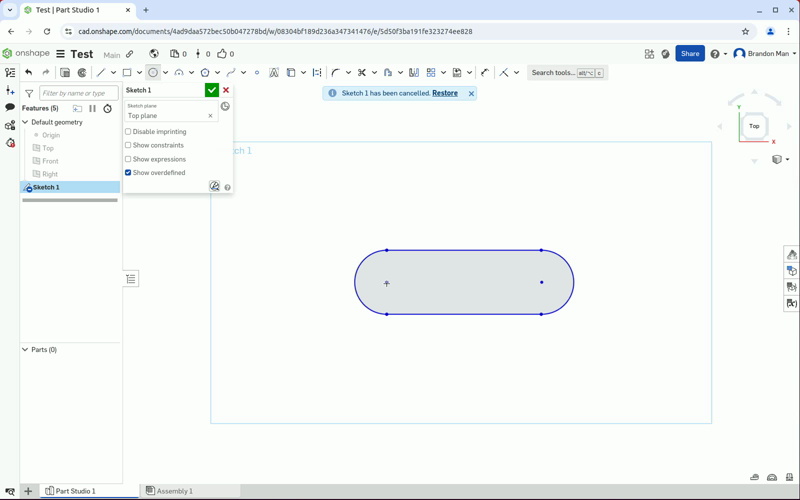
scroll(6)
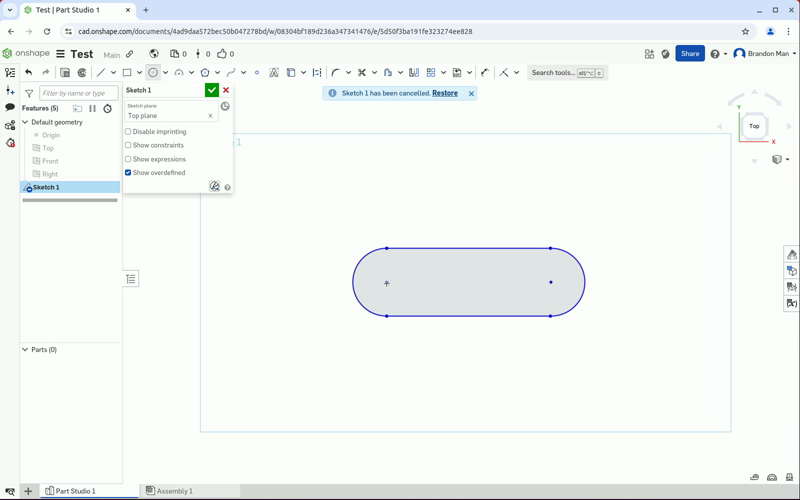
scroll(6)
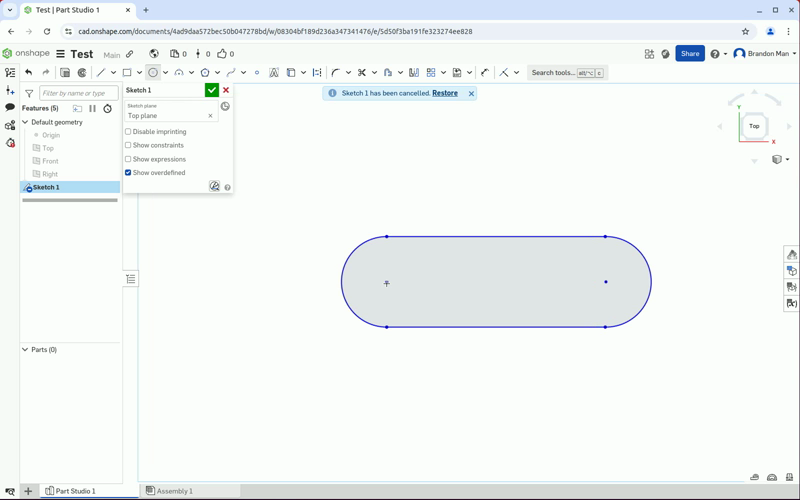
scroll(6)
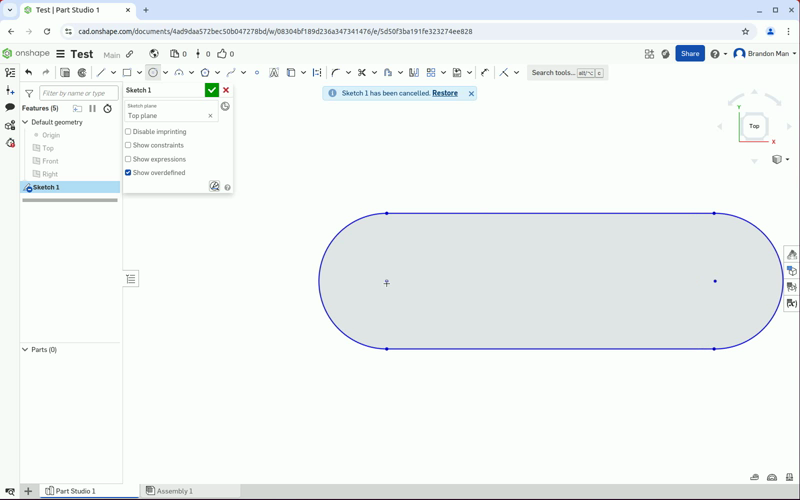
scroll(6)
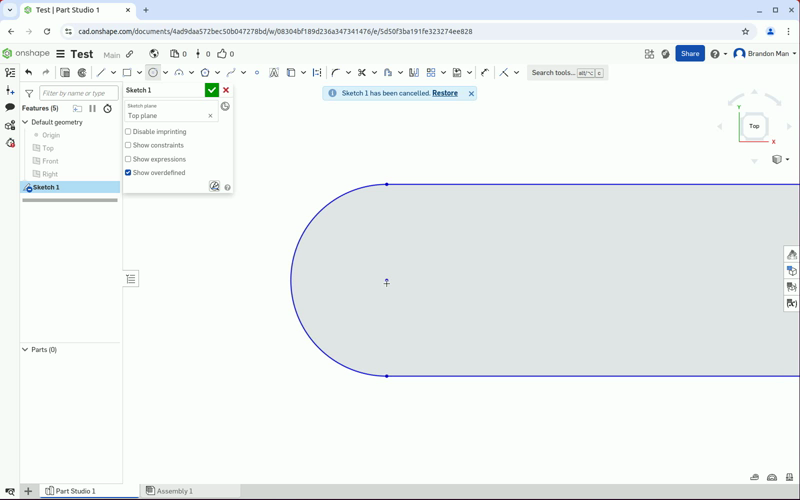
scroll(6)
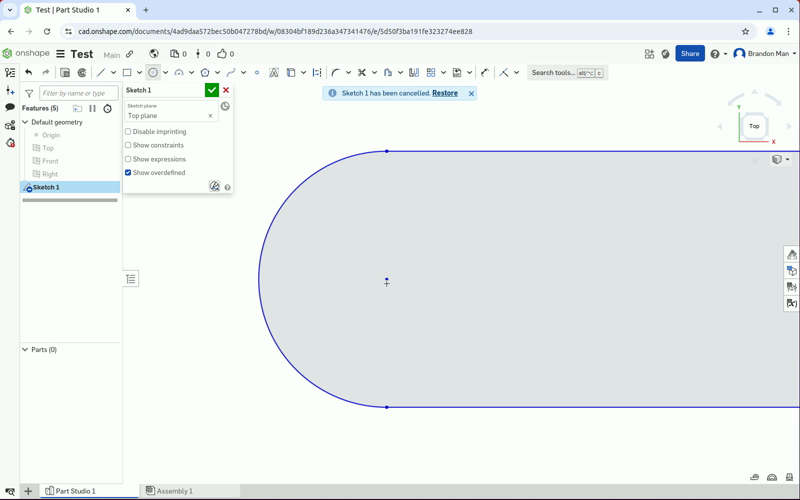
scroll(6)
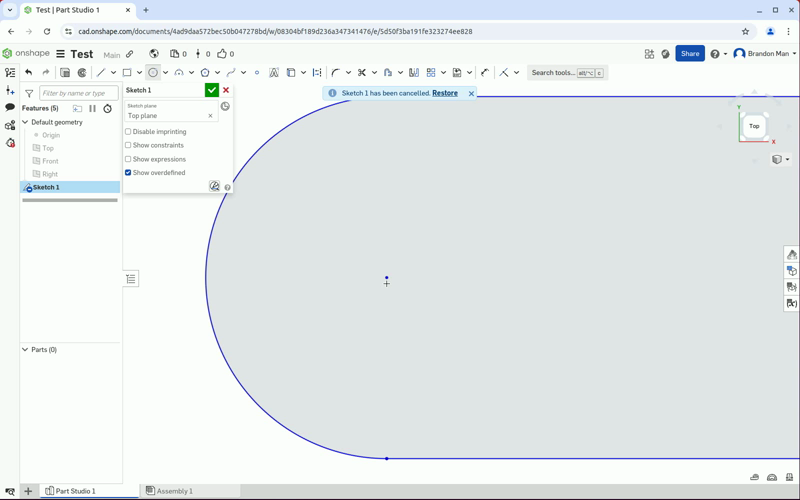
scroll(6)
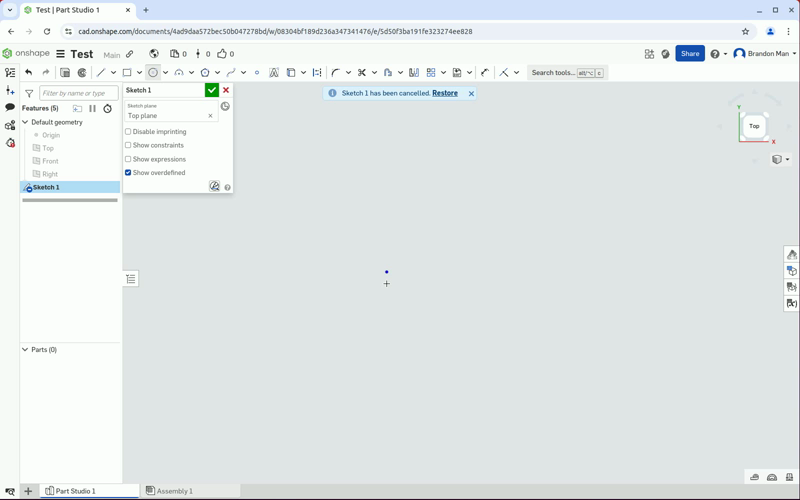
click(386, 283)
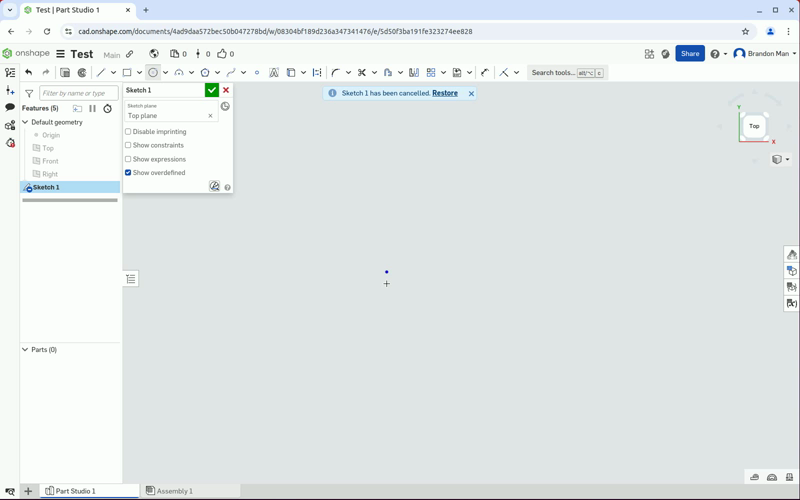
scroll(-6)
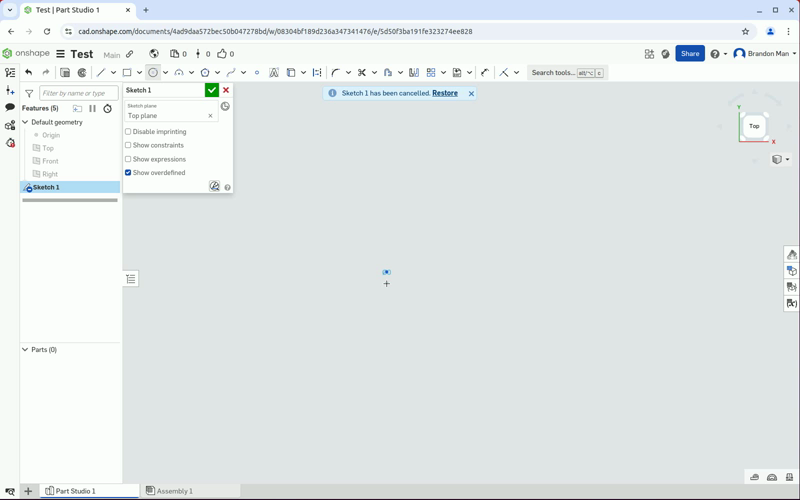
scroll(-6)
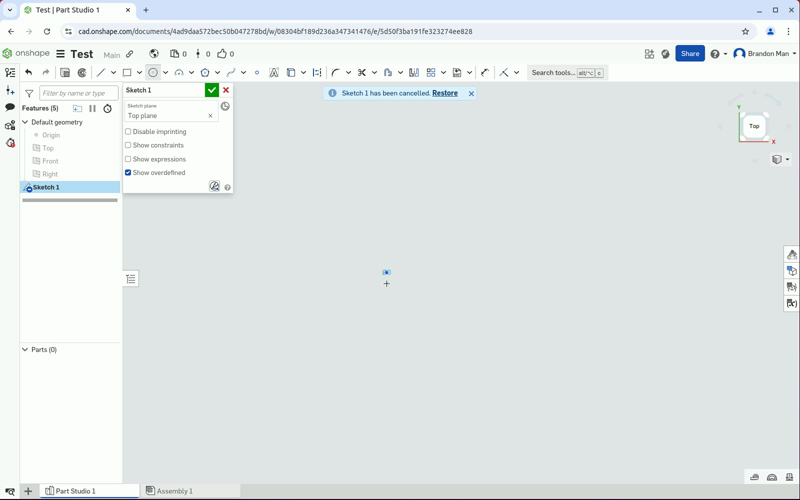
scroll(-6)
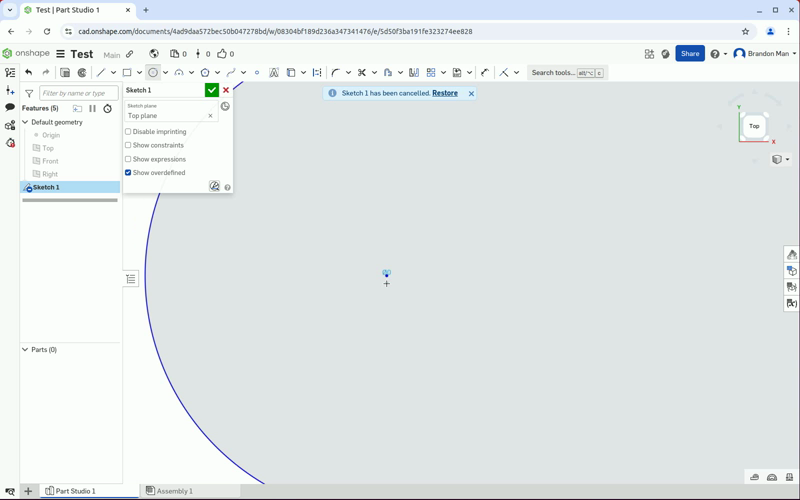
scroll(-6)
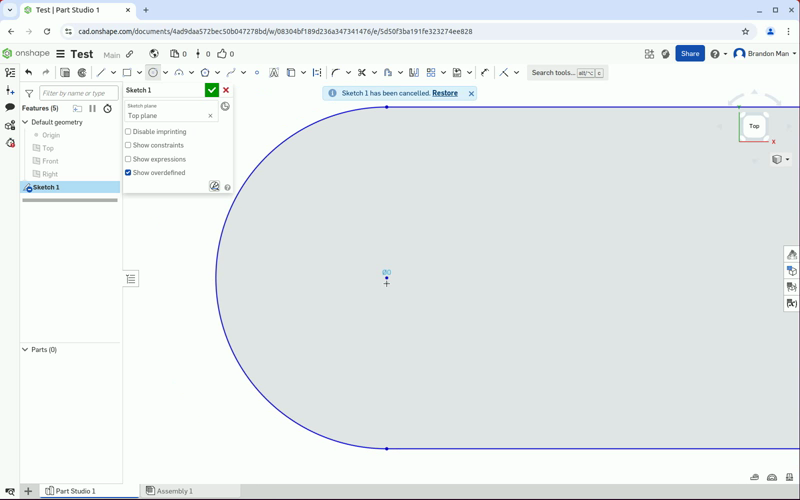
scroll(-6)
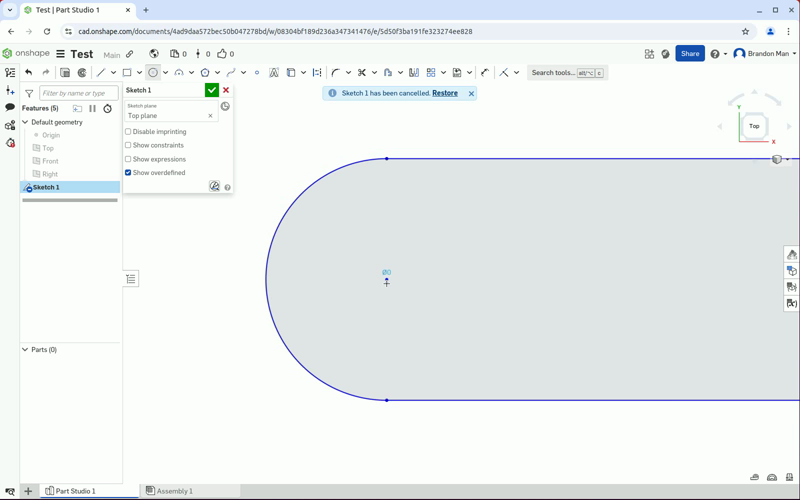
scroll(-6)
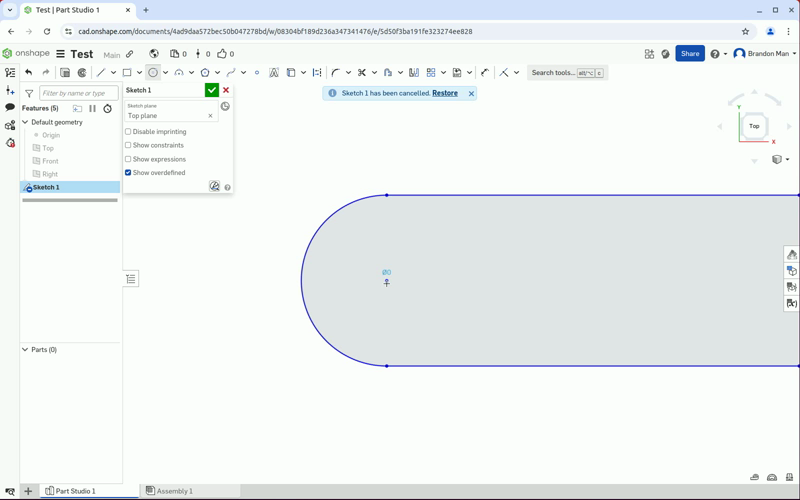
scroll(-6)
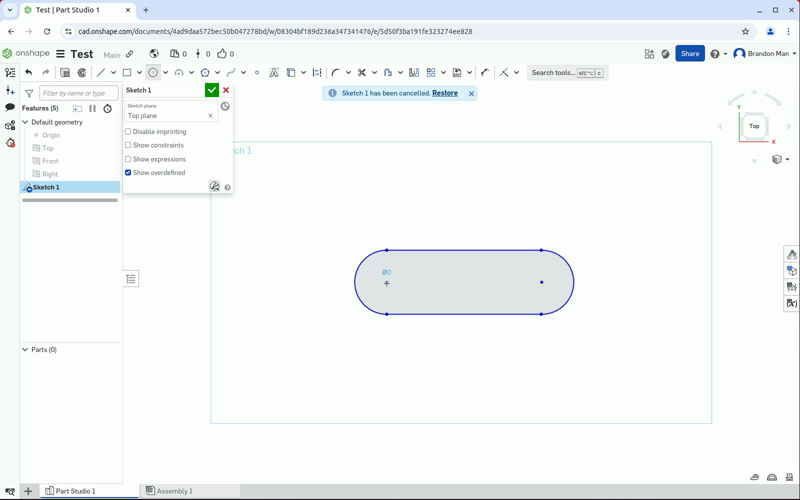
key_up(shift)
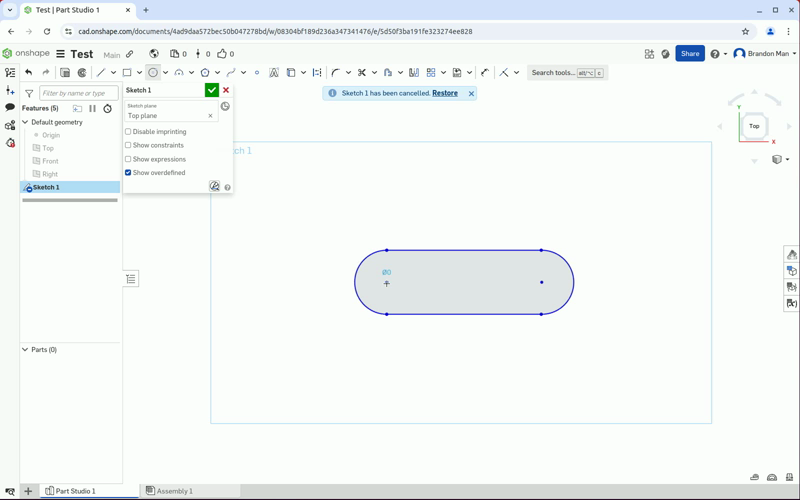
mouse_move(398, 283)
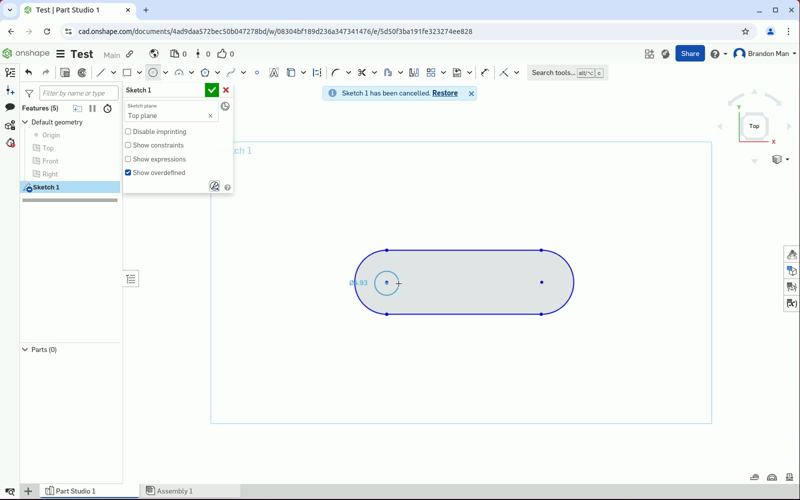
click(398, 283)
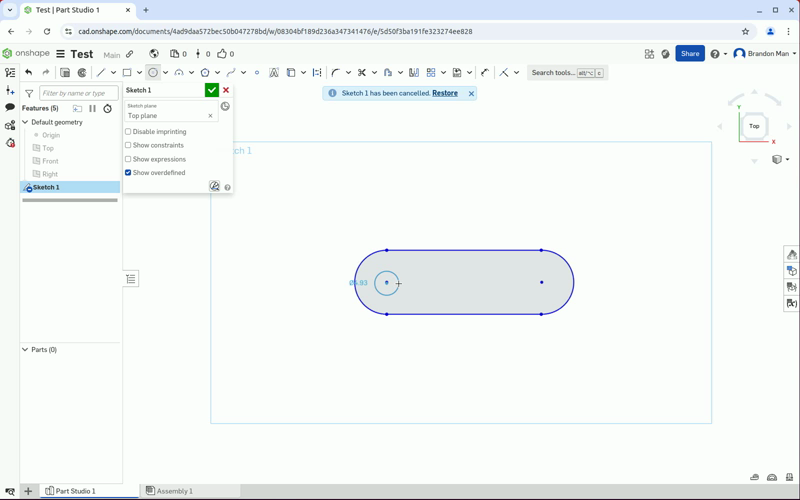
key(esc)
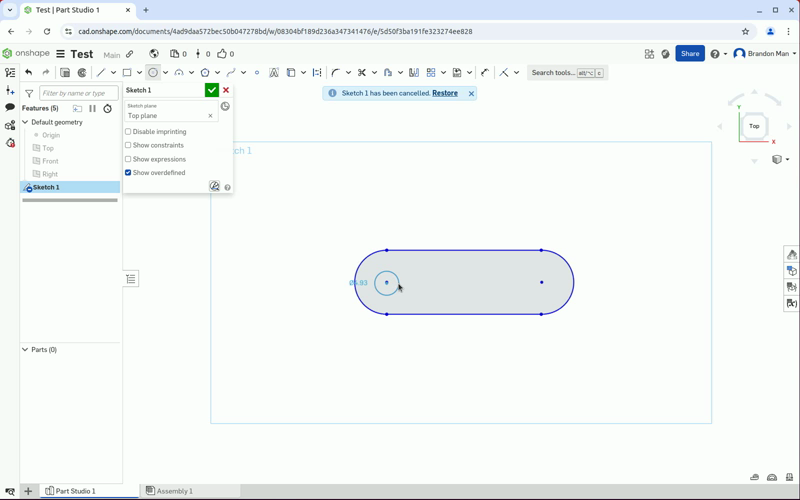
key(c)
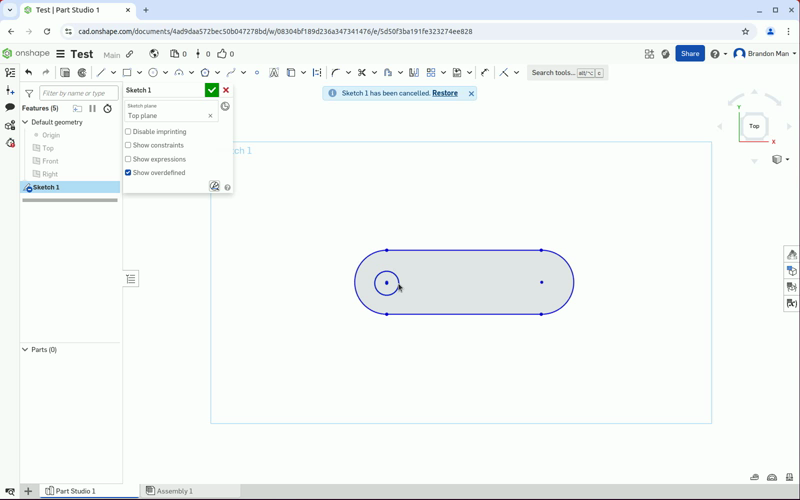
key_down(shift)
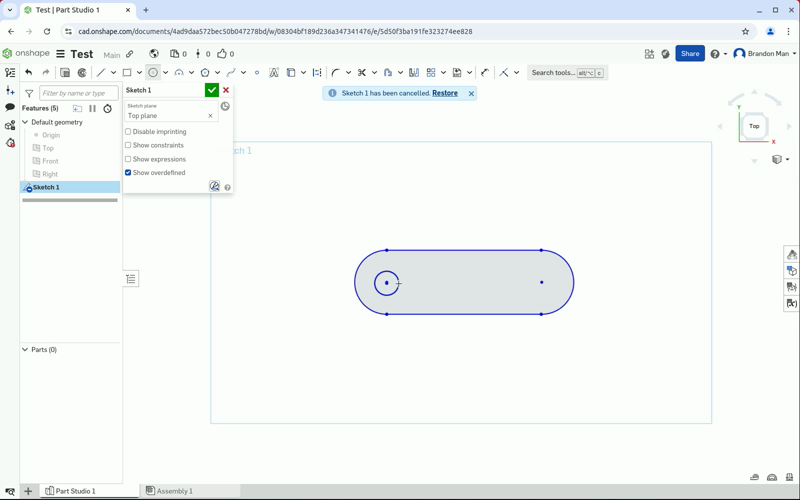
mouse_move(541, 283)
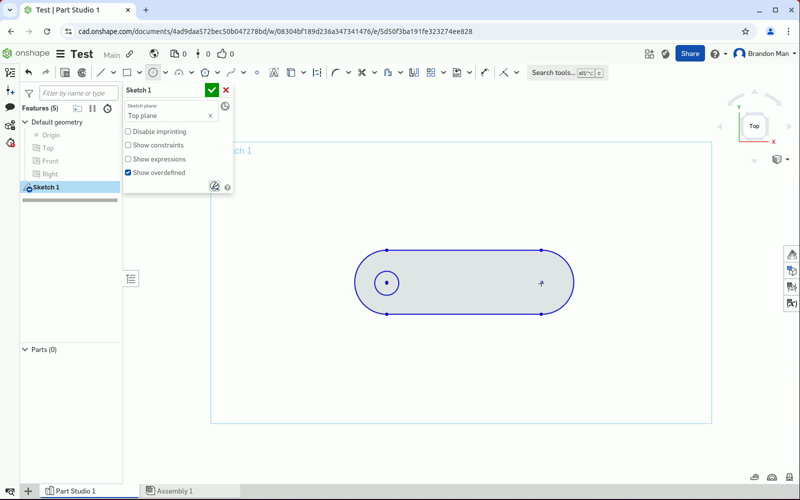
scroll(6)
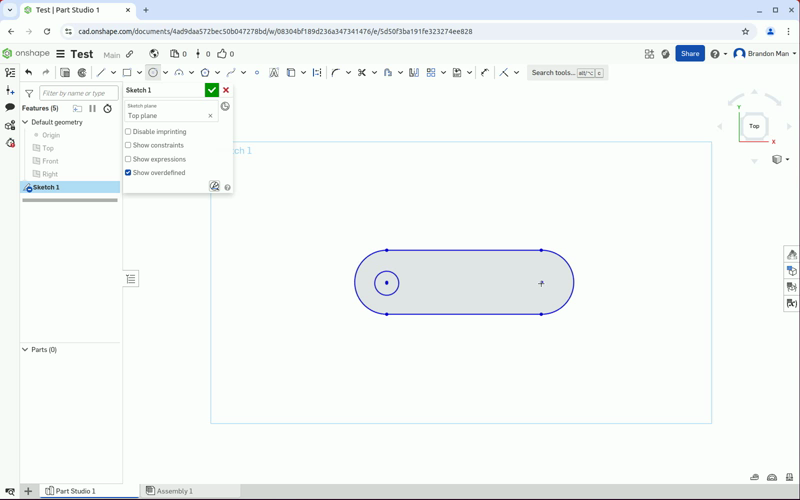
scroll(6)
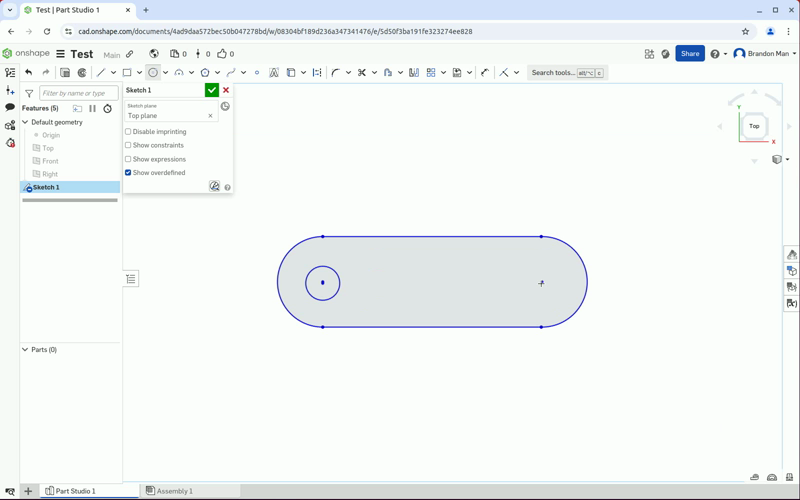
scroll(6)
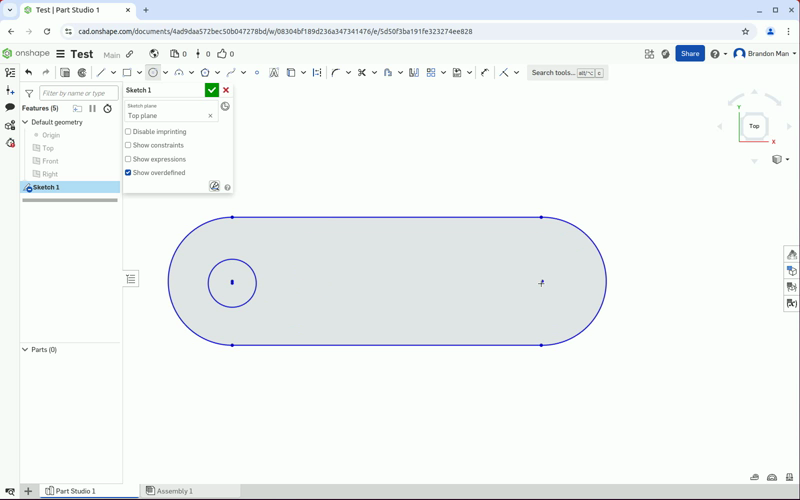
scroll(6)
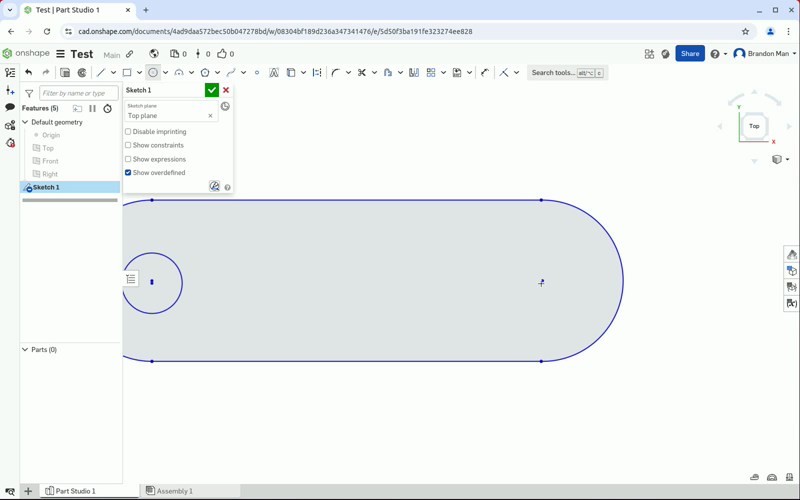
scroll(6)
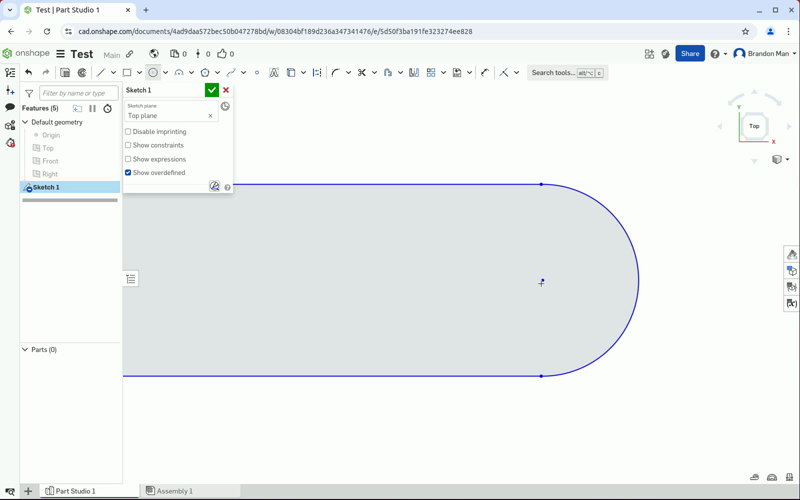
scroll(6)
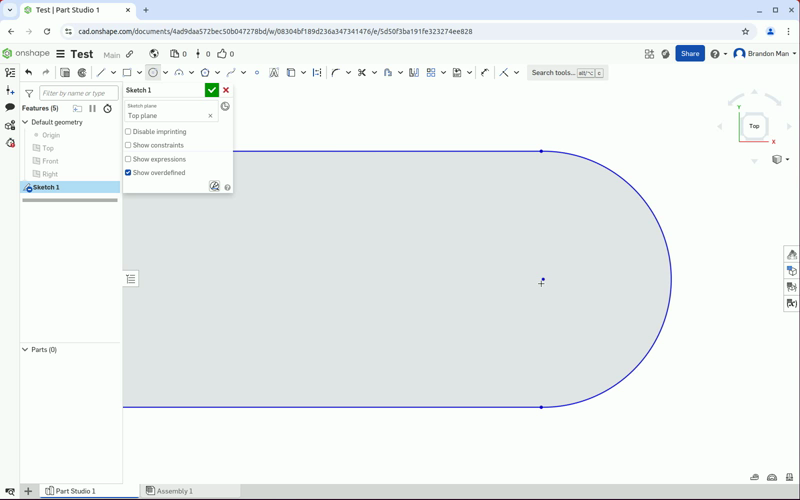
scroll(6)
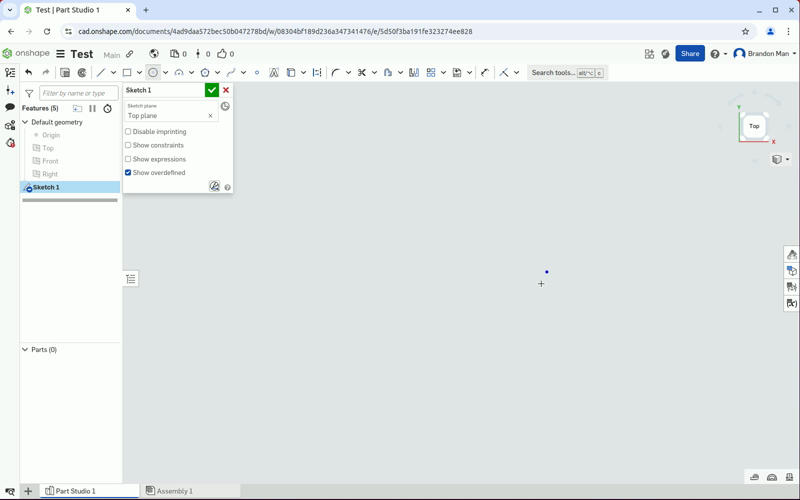
click(541, 283)
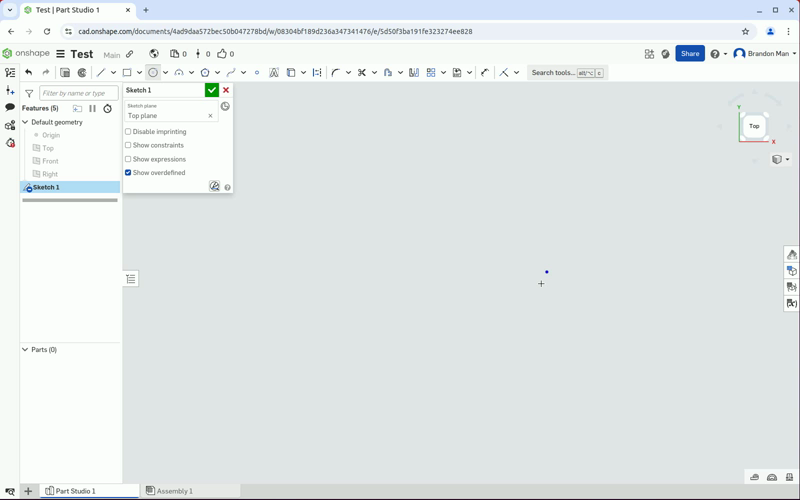
scroll(-6)
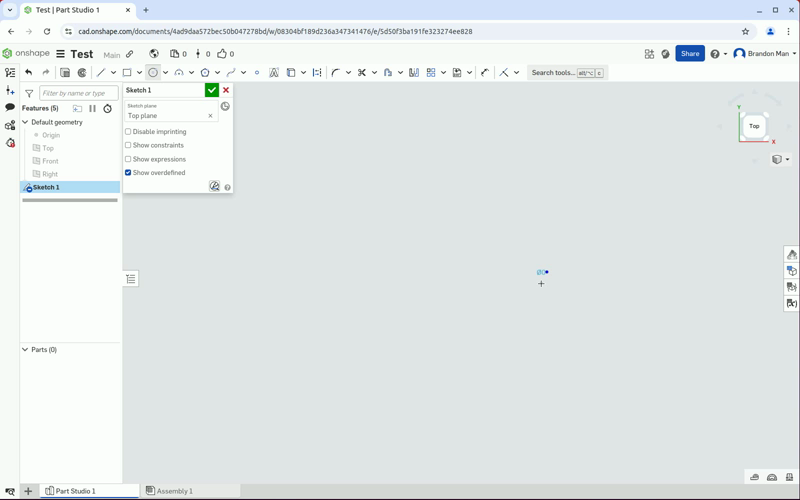
scroll(-6)
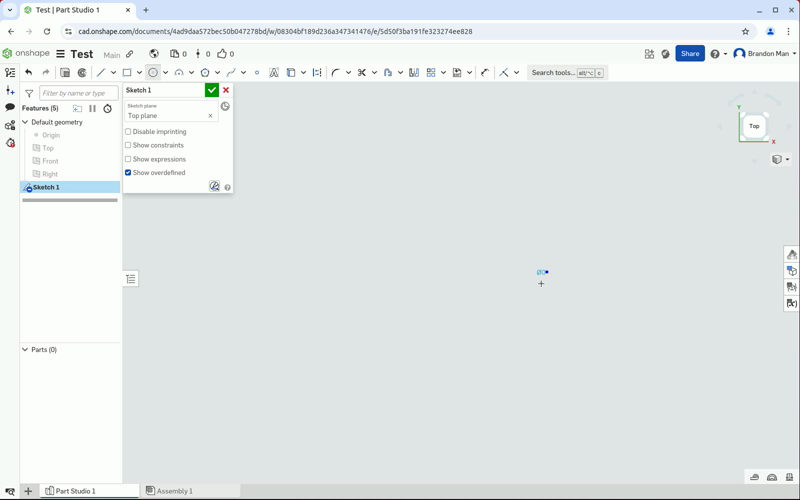
scroll(-6)
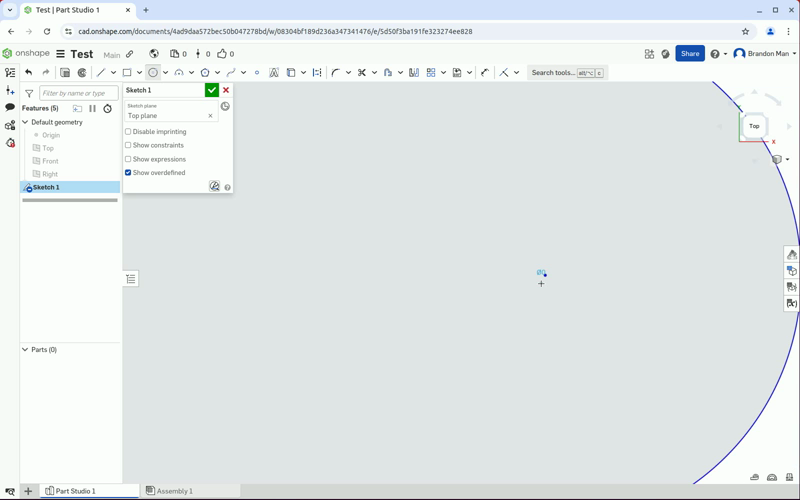
scroll(-6)
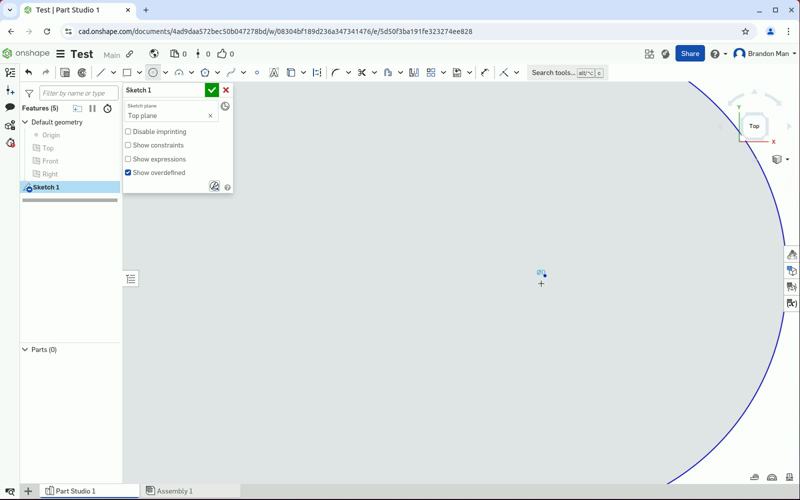
scroll(-6)
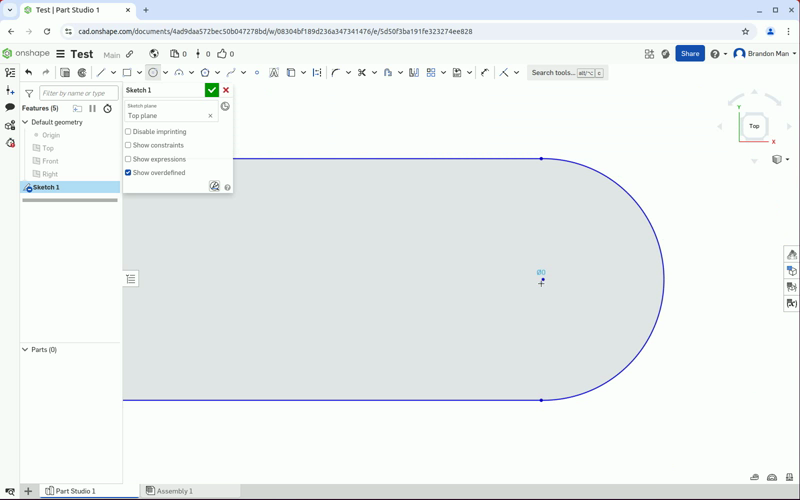
scroll(-6)
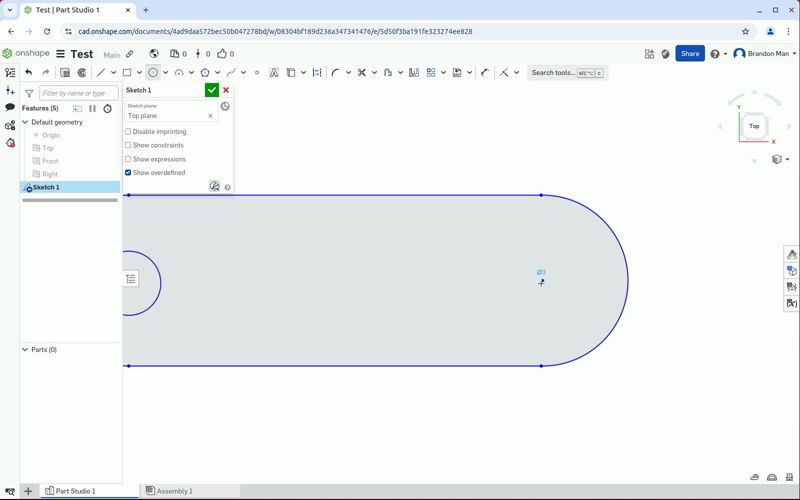
scroll(-6)
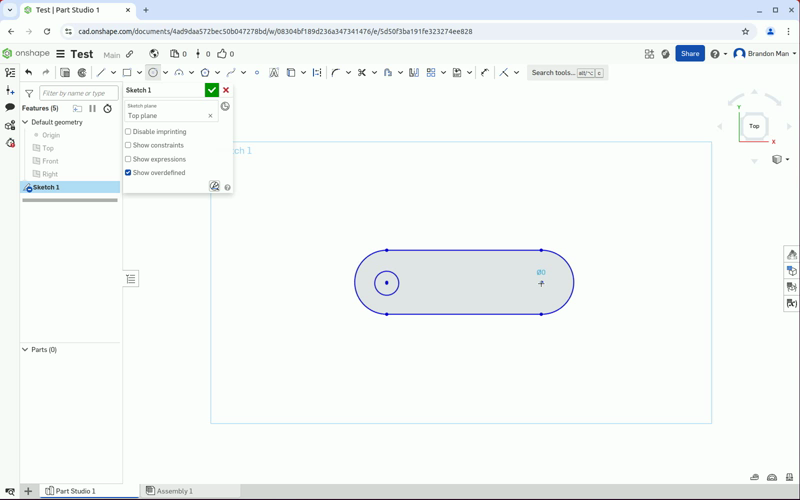
key_up(shift)
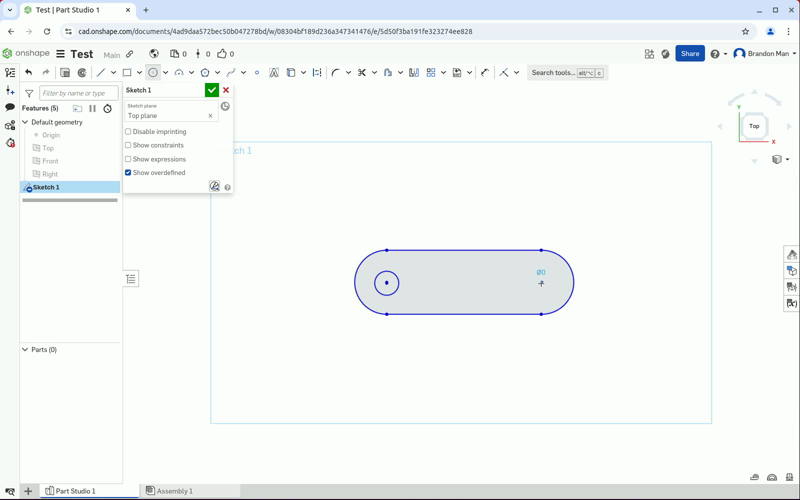
mouse_move(552, 283)
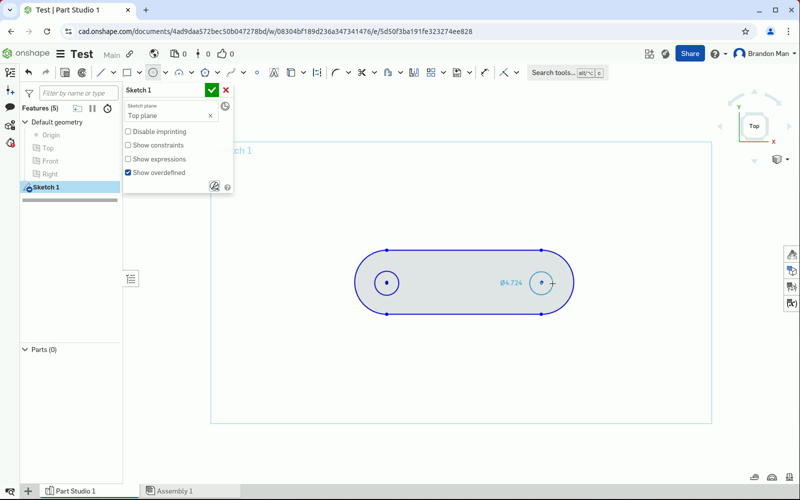
click(552, 283)
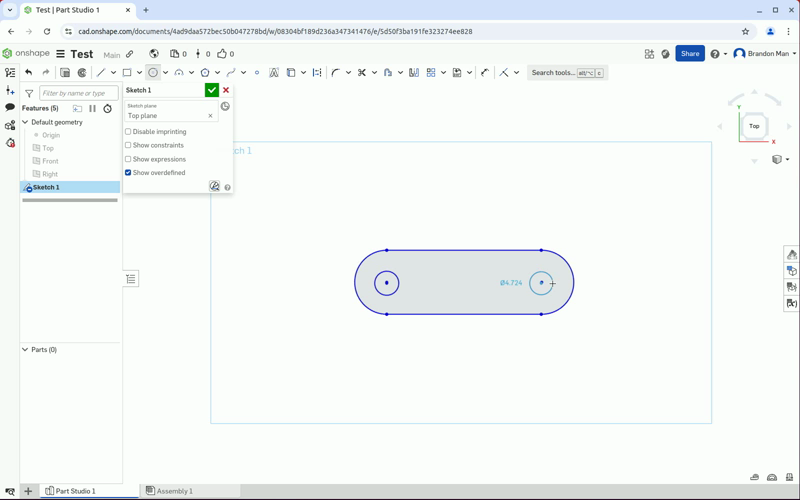
key(esc)
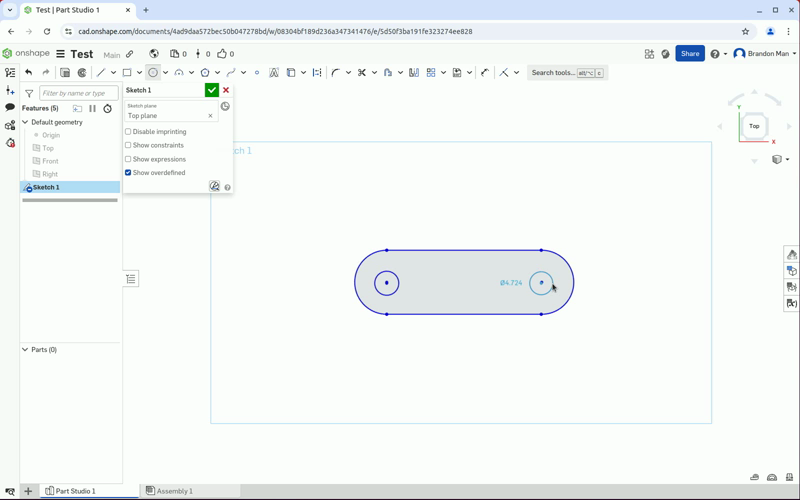
mouse_move(495, 279)
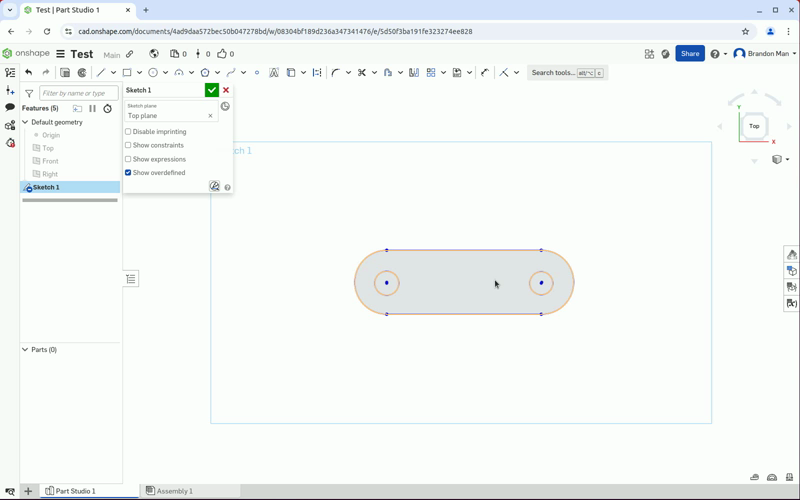
click(495, 279)
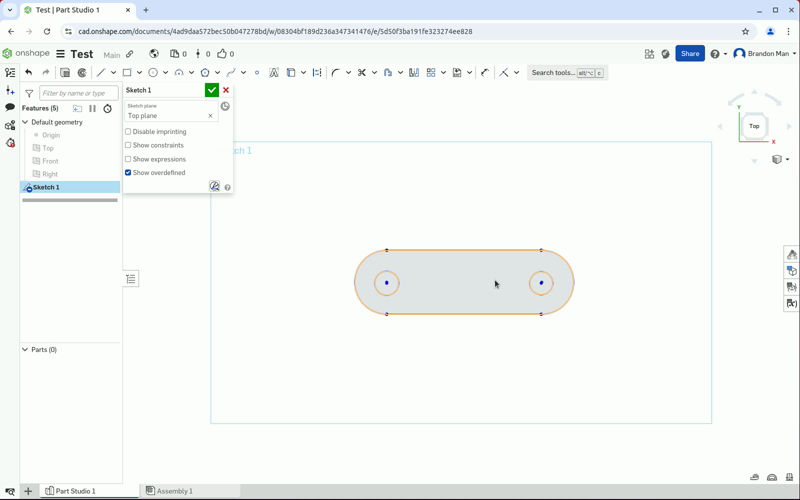
mouse_move(73, 352)
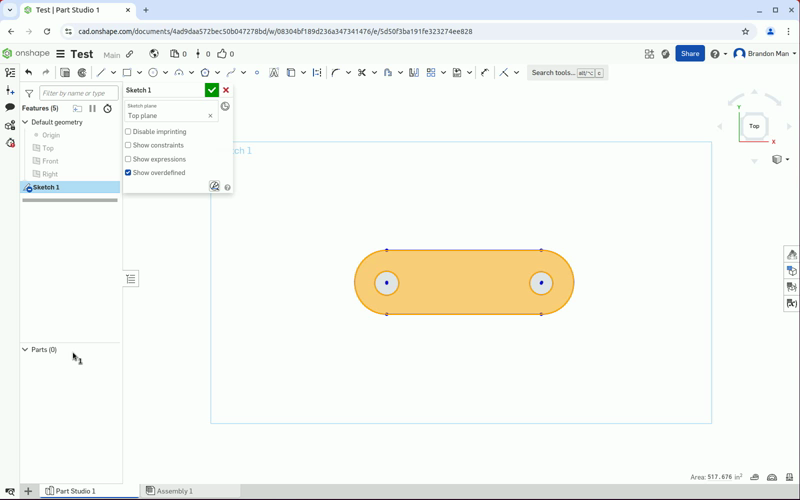
key(shift+y)
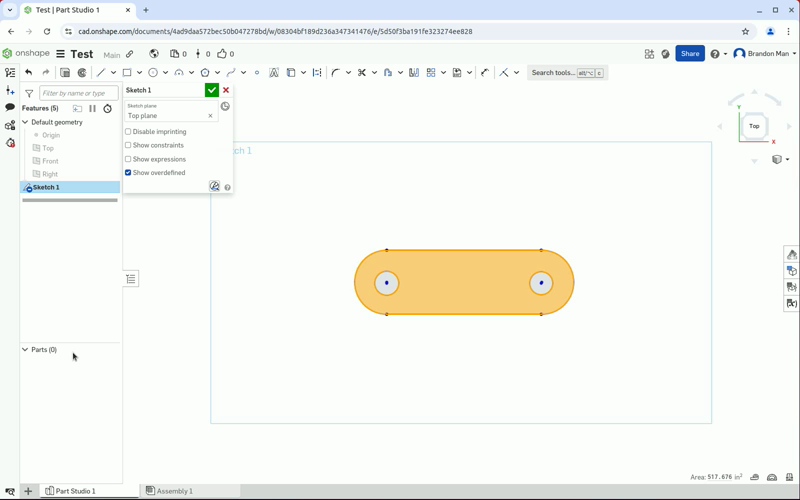
key(shift+e)
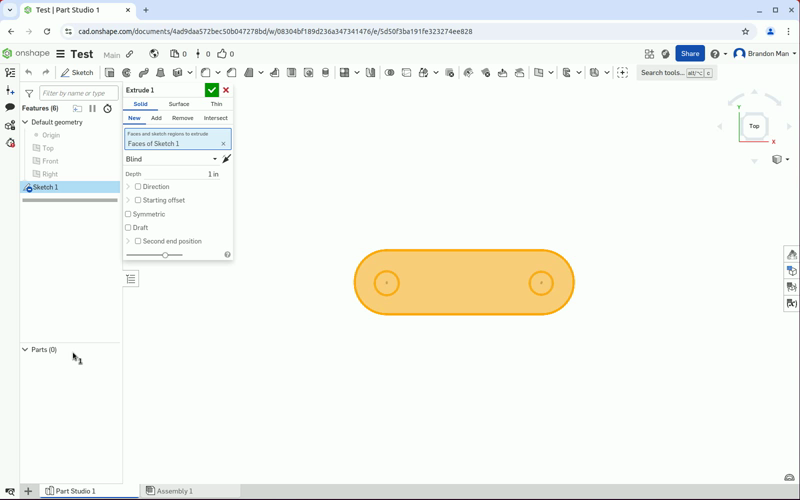
mouse_move(143, 106)
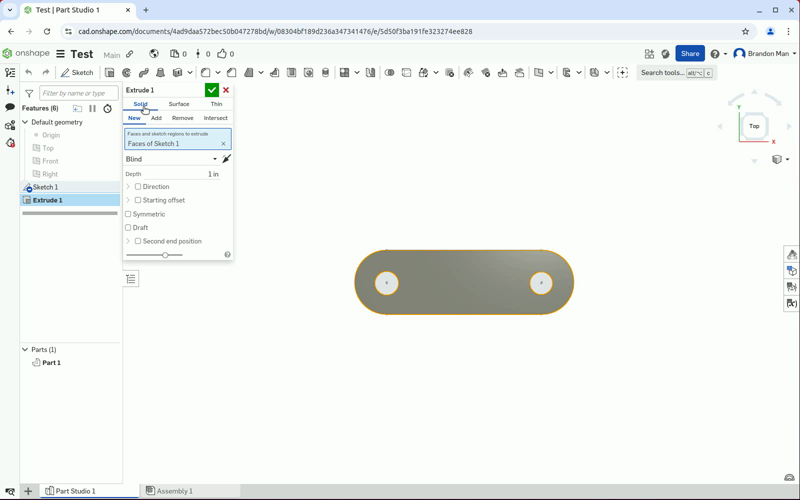
click(143, 106)
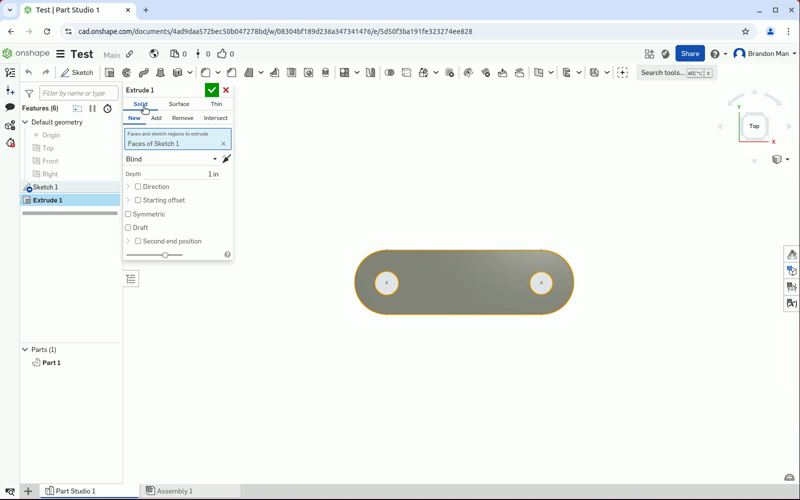
mouse_move(137, 120)
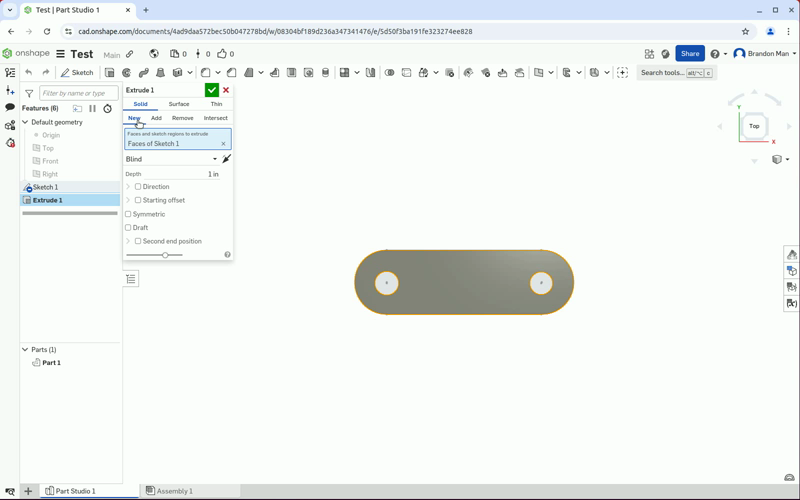
click(137, 120)
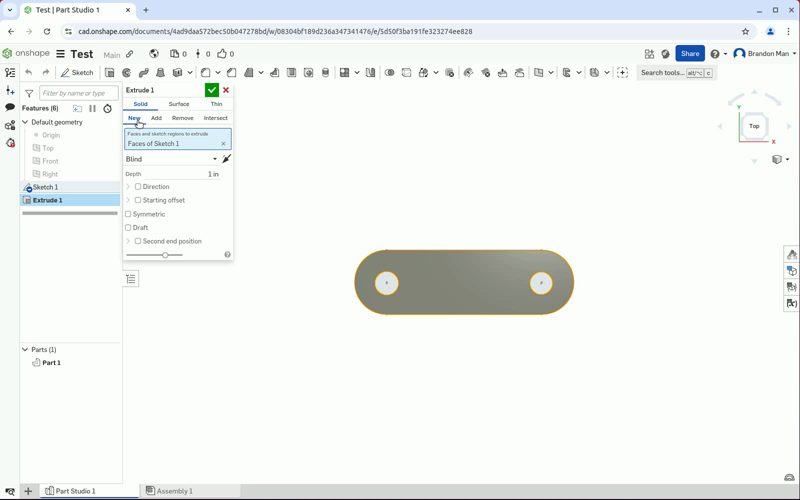
key(tab, 4)
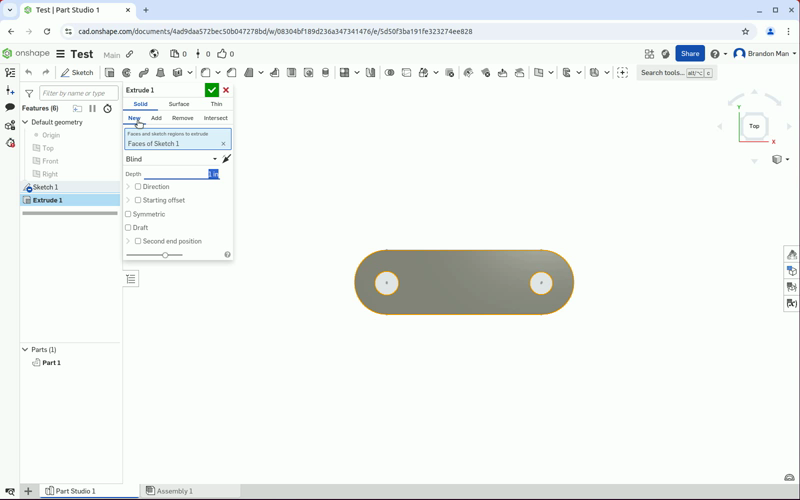
text(4.814)
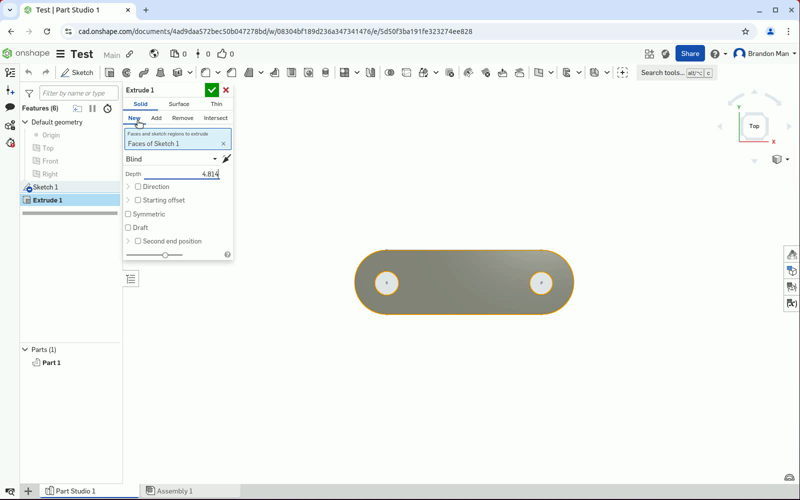
key(enter)
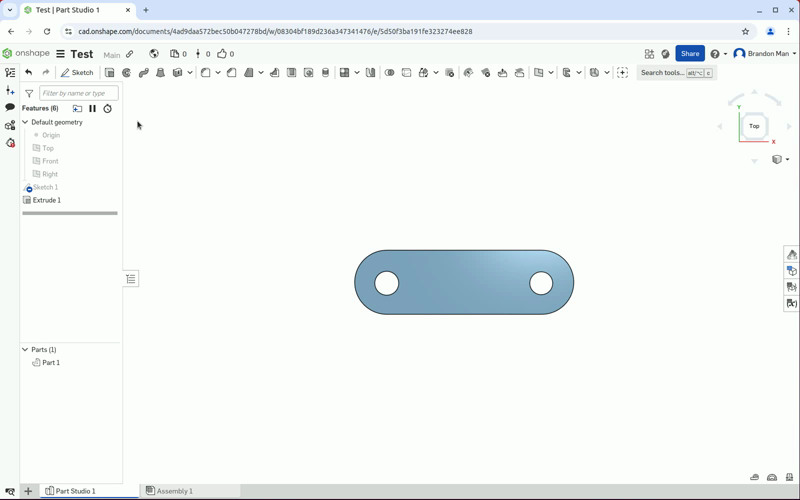
key(shift+h)
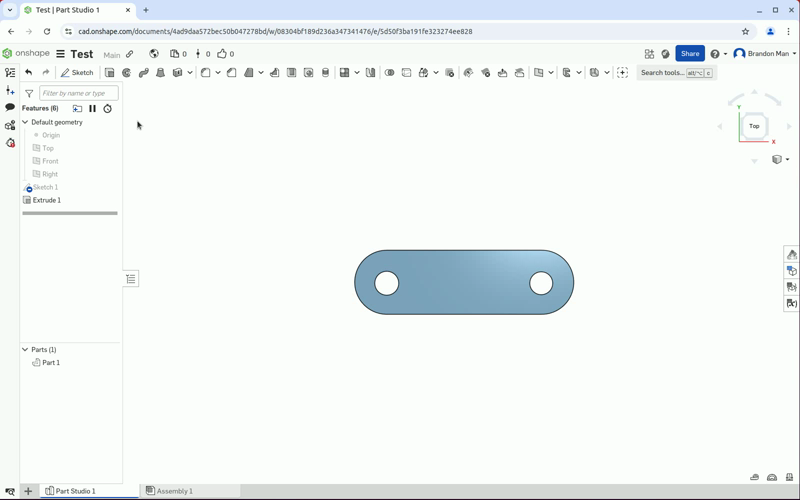
key(shift+h)
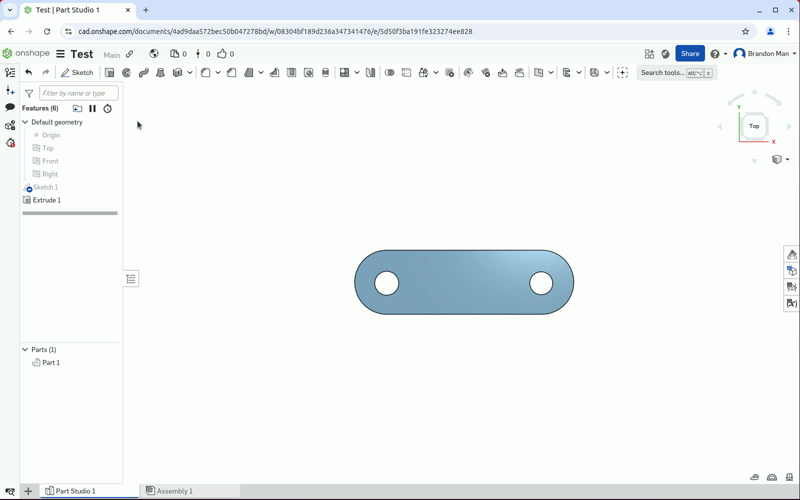
mouse_move(73, 189)
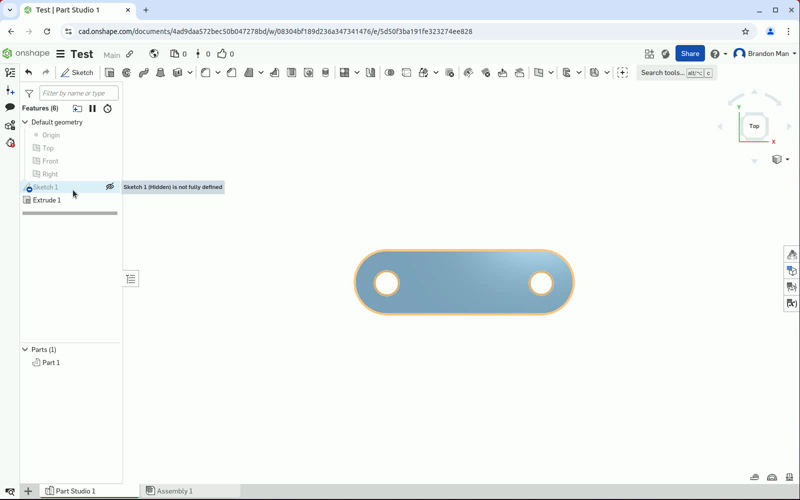
click(73, 189)
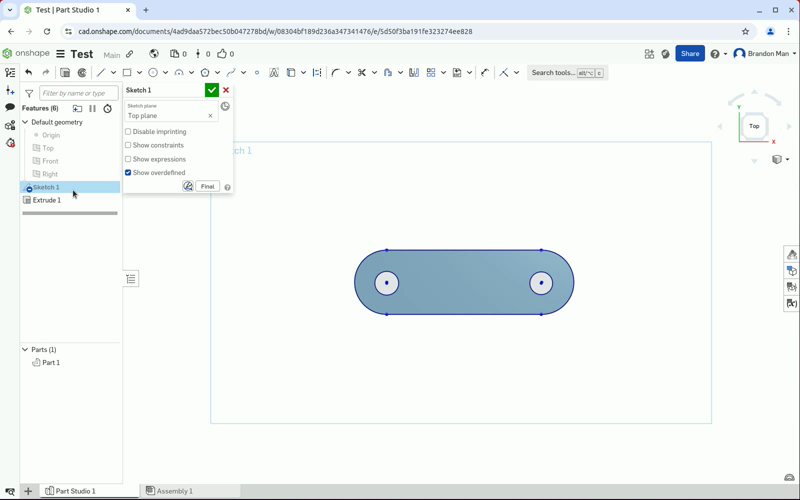
mouse_move(229, 92)
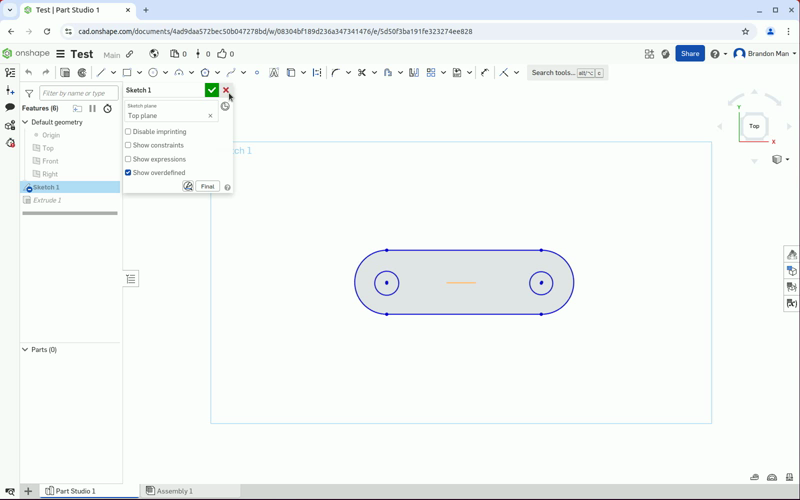
click(229, 92)
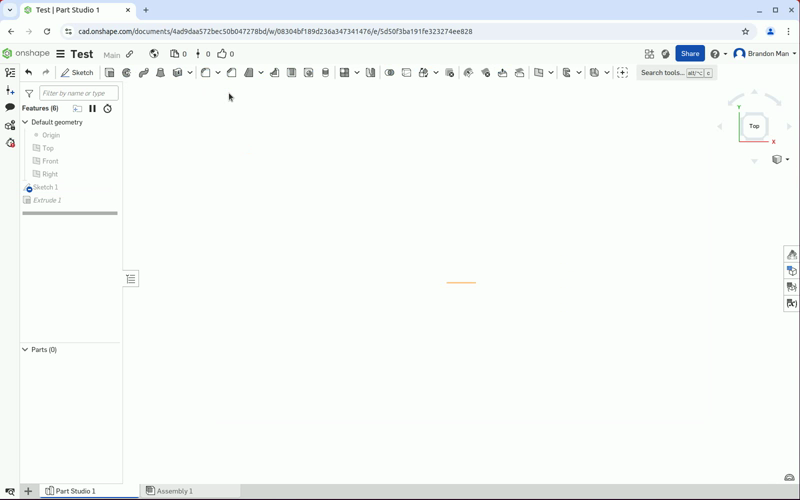
mouse_move(73, 352)
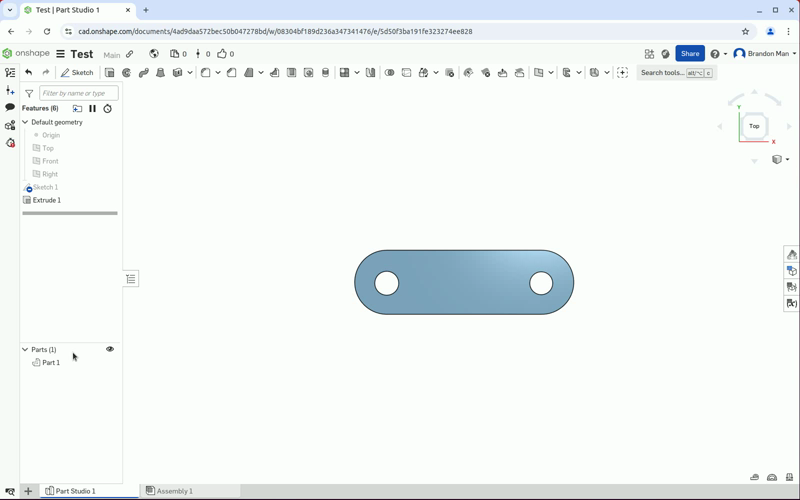
key(y)
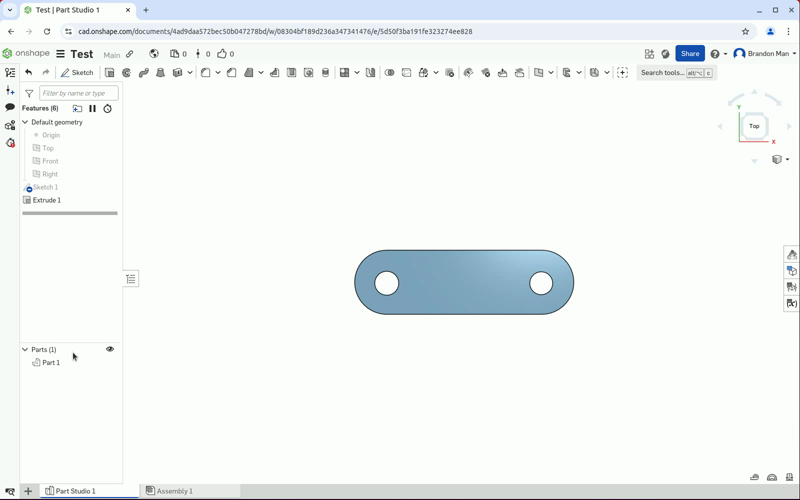
key(shift+p)
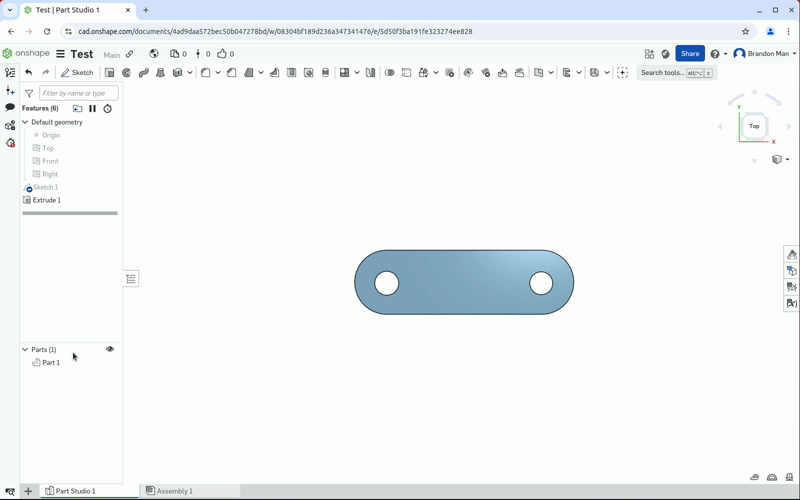
key(space)
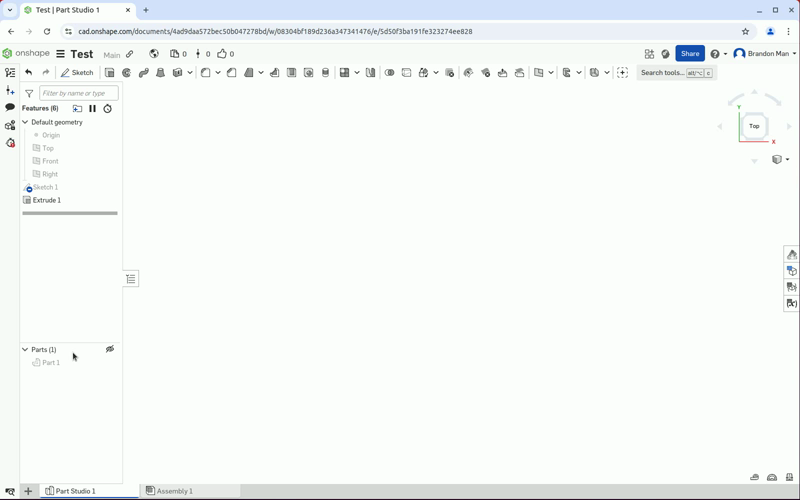
key_down(shift)
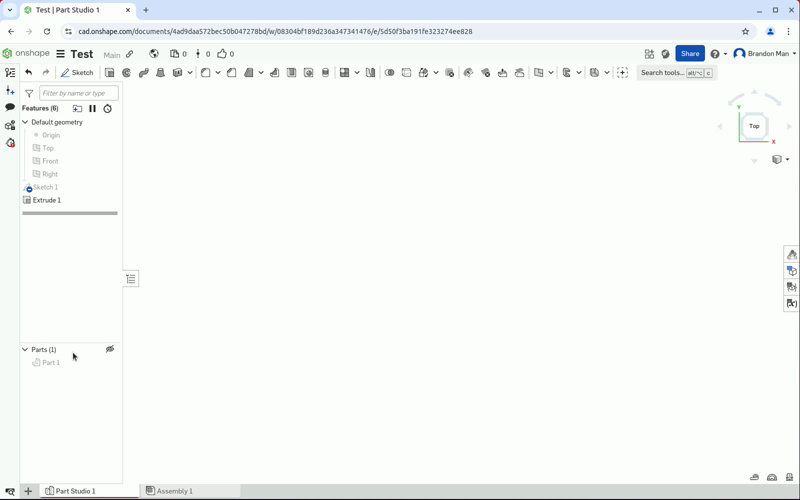
key(up)
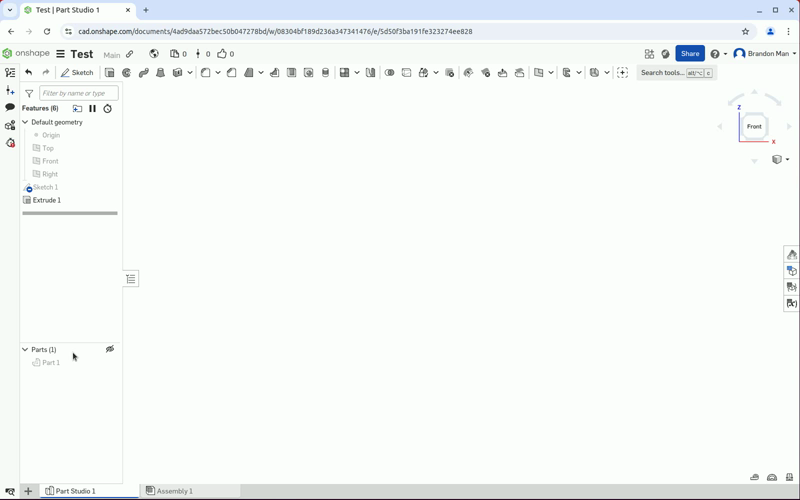
key_up(shift)
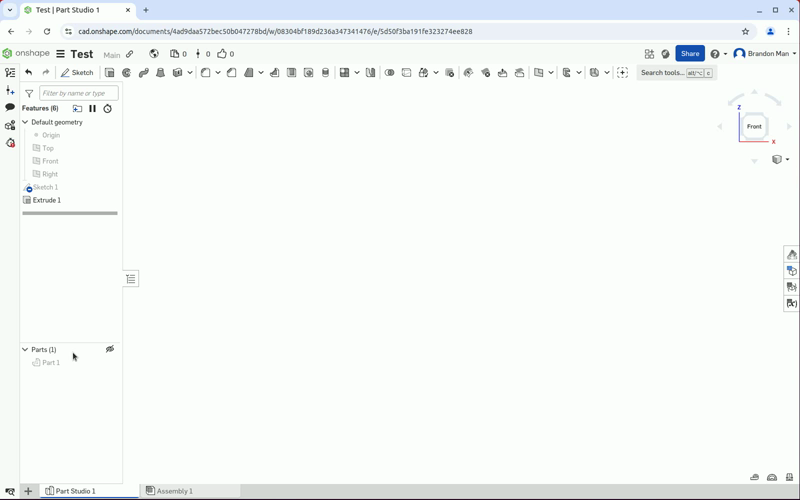
key(space)
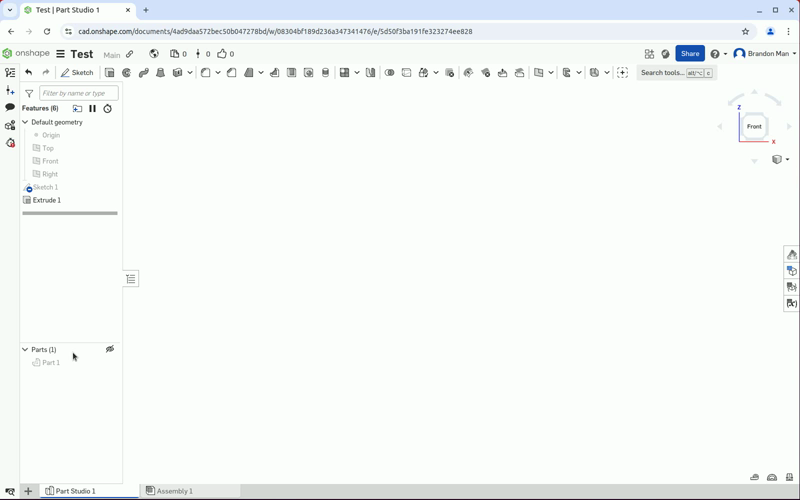
key_down(shift)
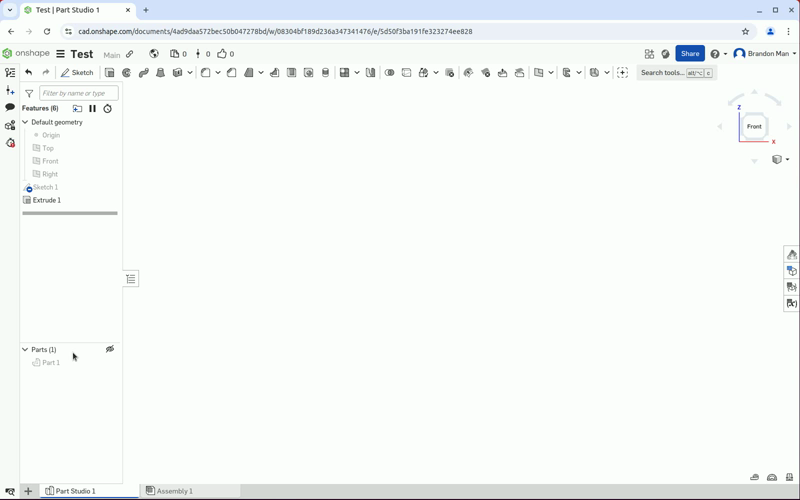
key(left)
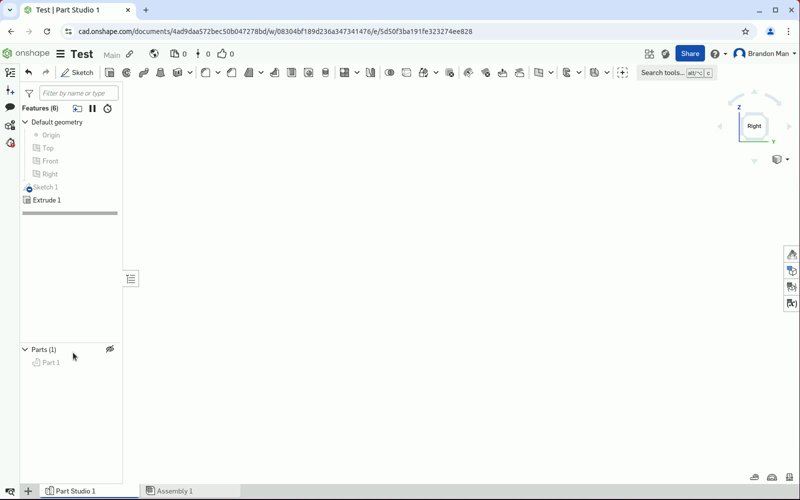
key_up(shift)
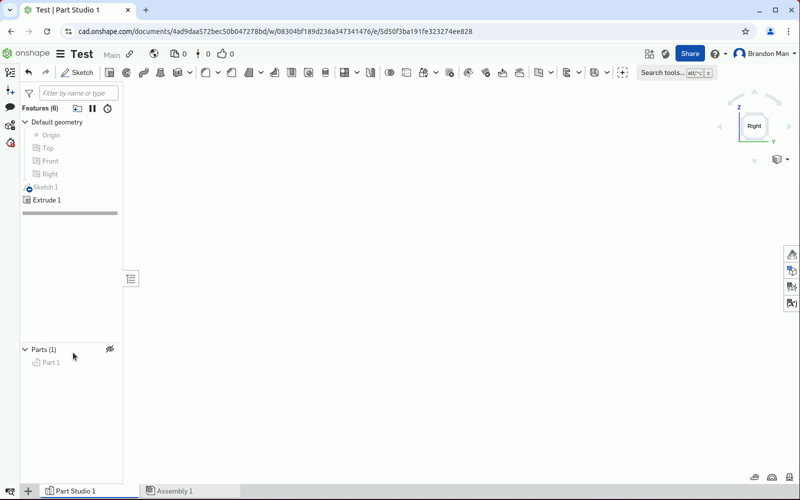
mouse_move(73, 352)
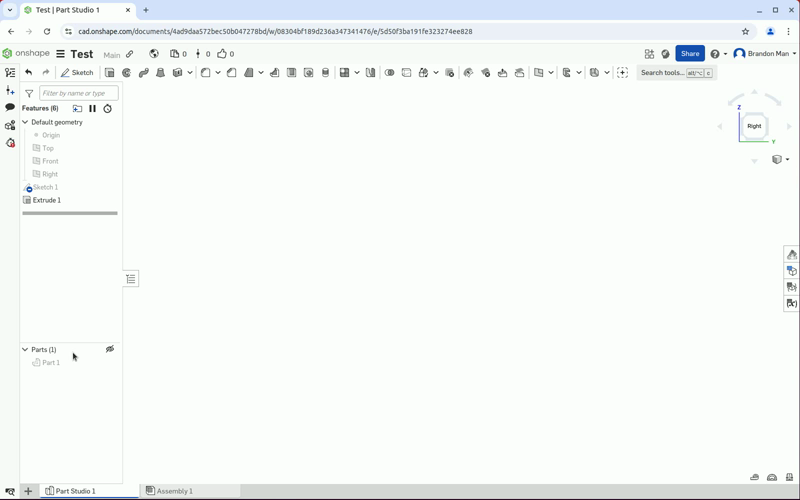
key(shift+y)
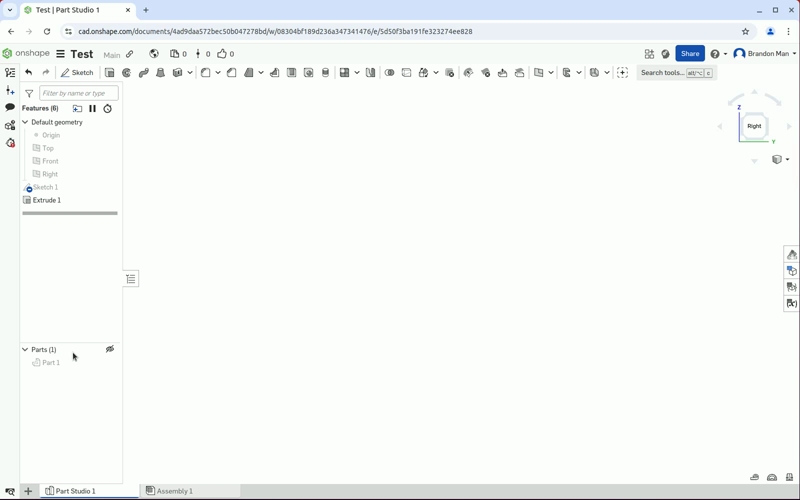
key(shift+s)
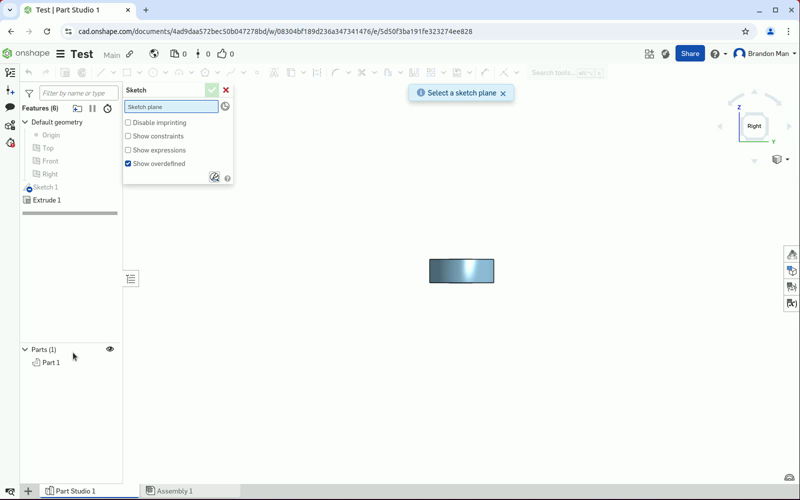
mouse_move(73, 176)
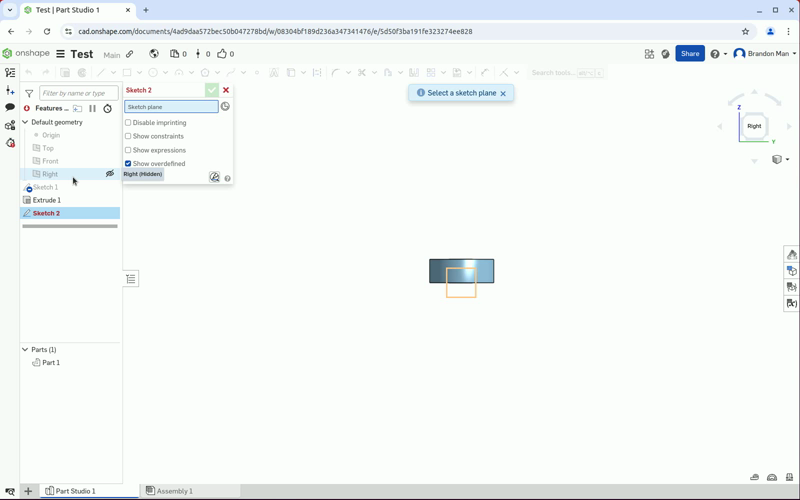
click(73, 176)
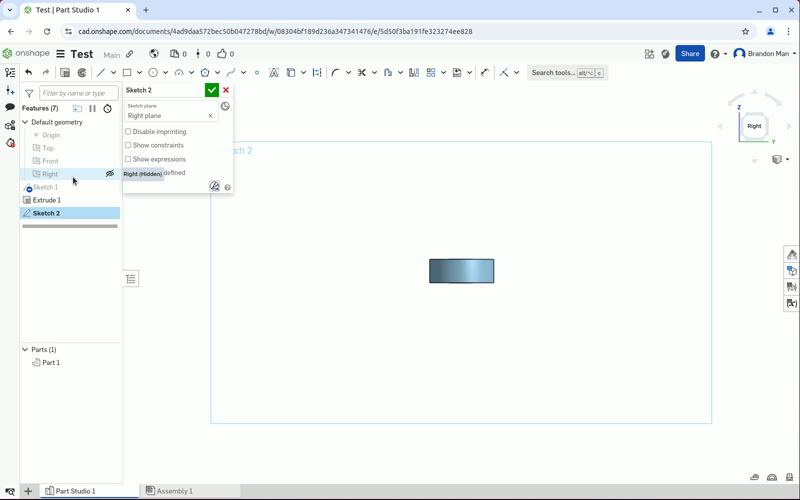
mouse_move(73, 352)
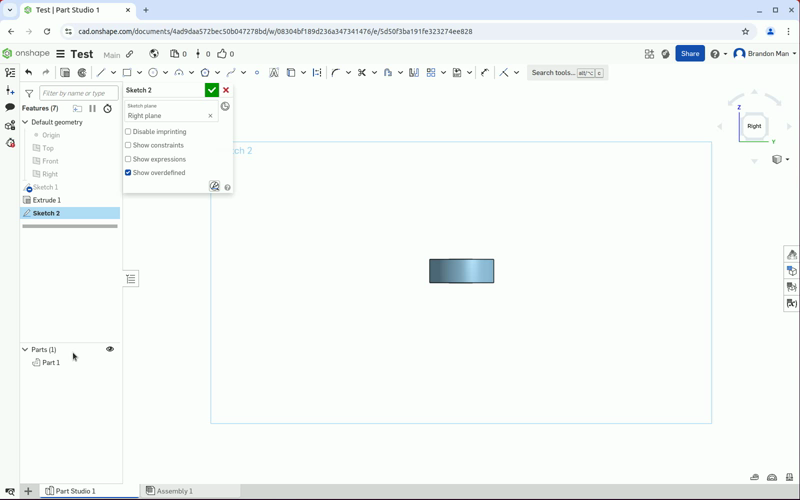
key(y)
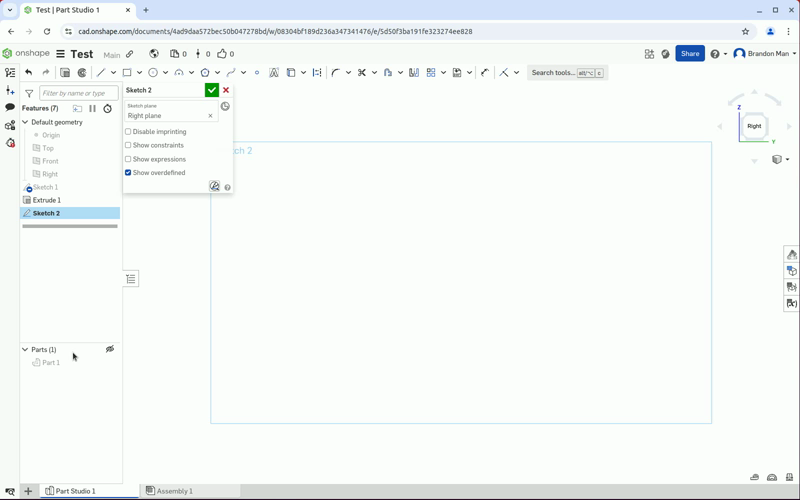
key(l)
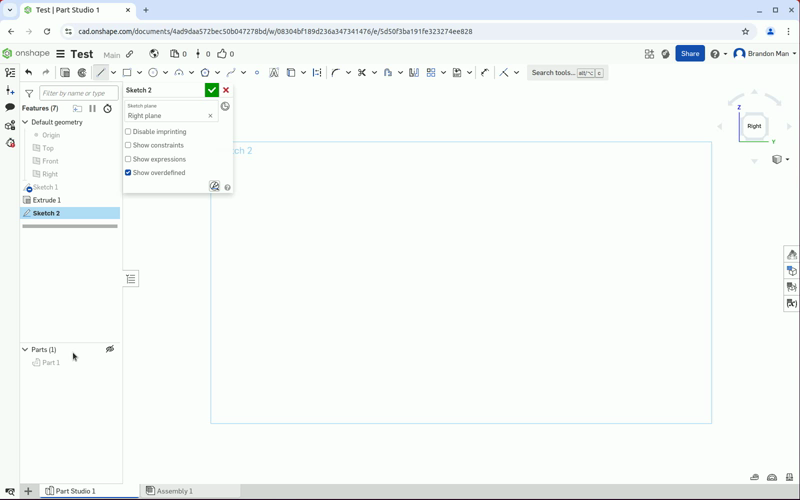
key_down(shift)
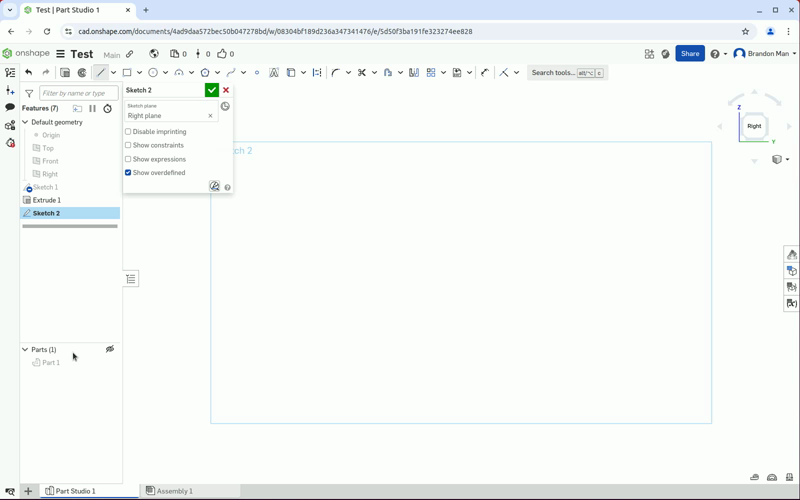
mouse_move(443, 282)
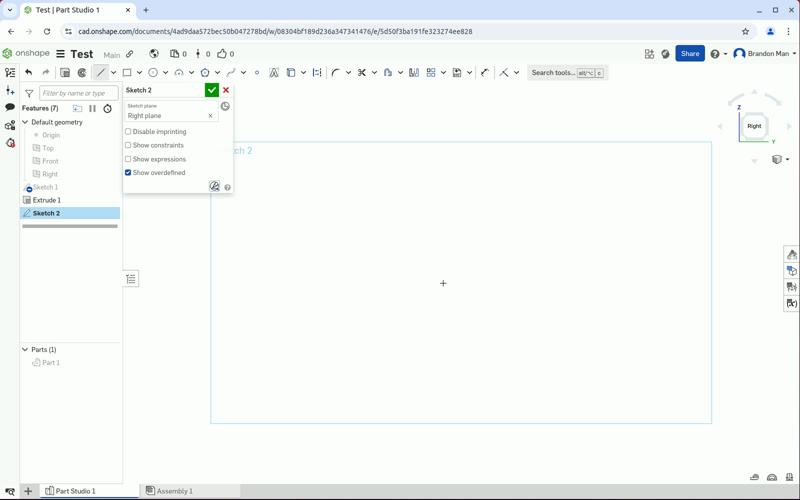
click(443, 282)
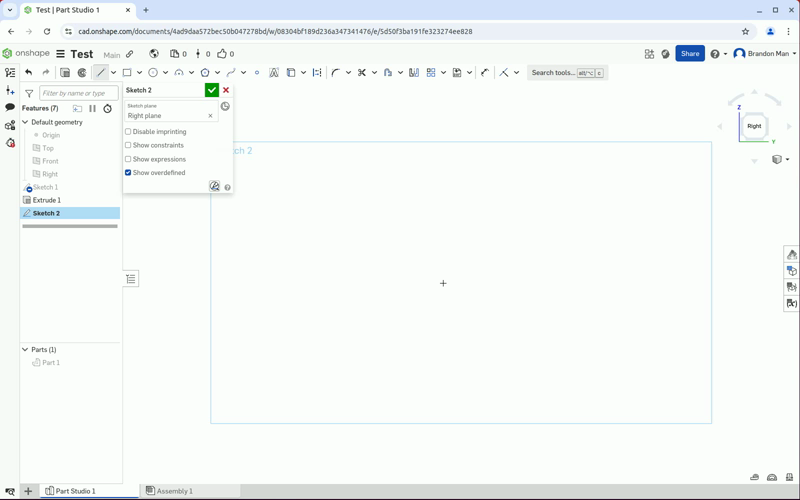
key_up(shift)
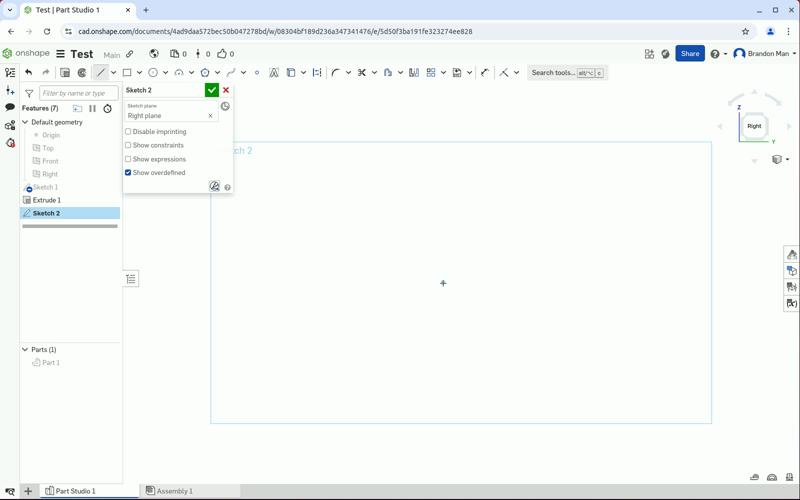
key_down(shift)
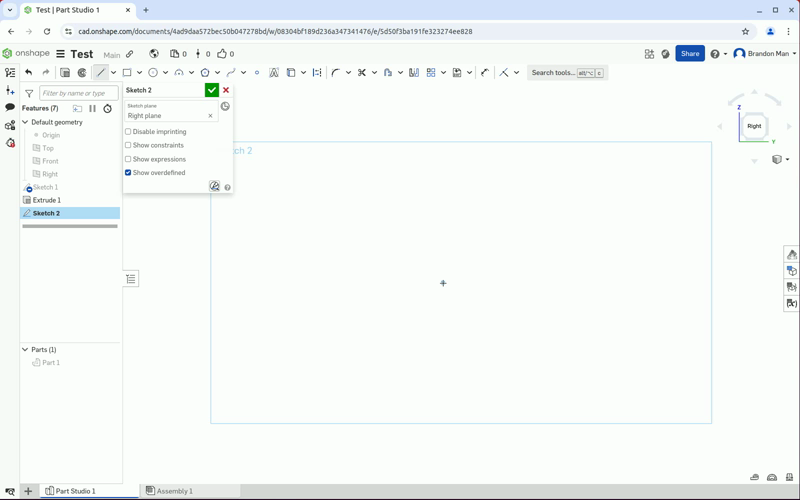
mouse_move(473, 282)
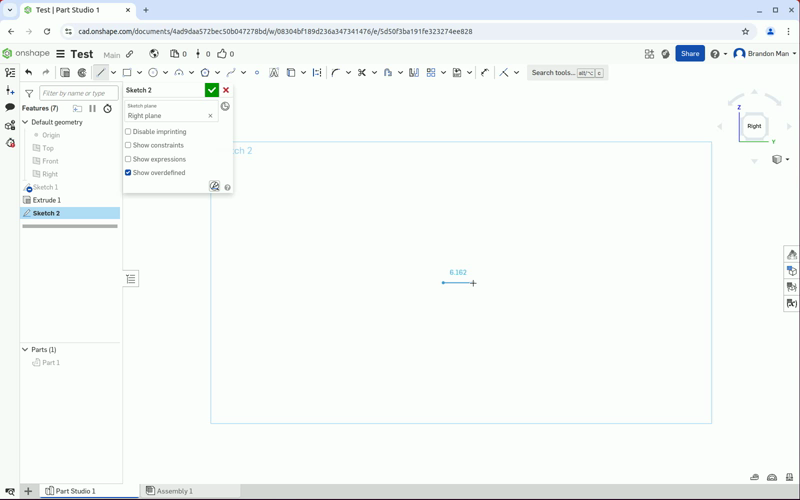
mouse_move(478, 282)
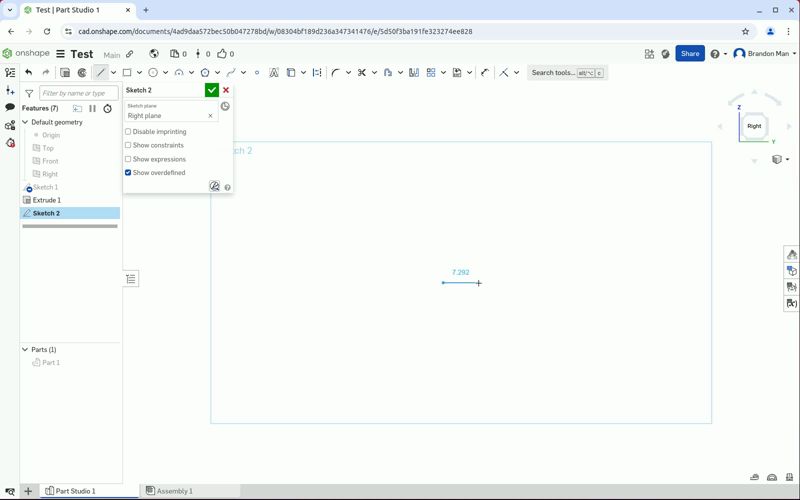
click(478, 282)
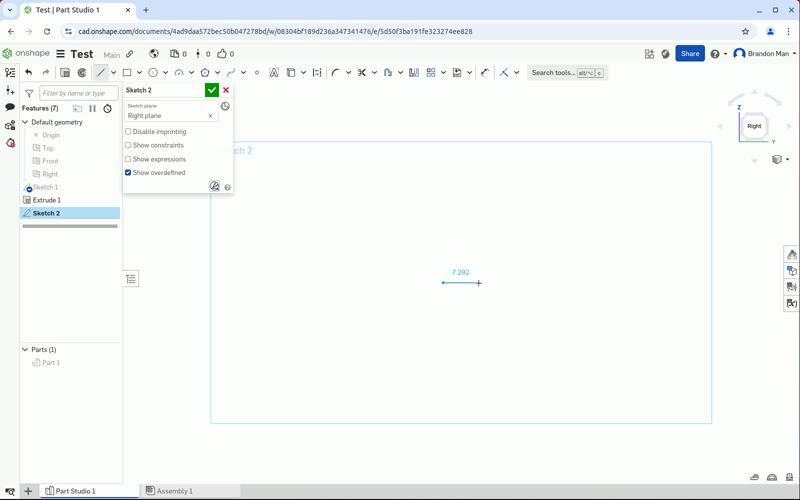
key_up(shift)
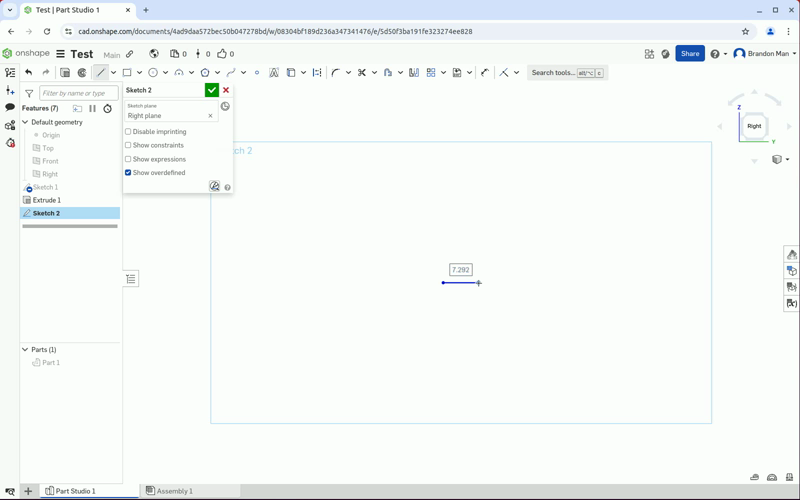
key_down(shift)
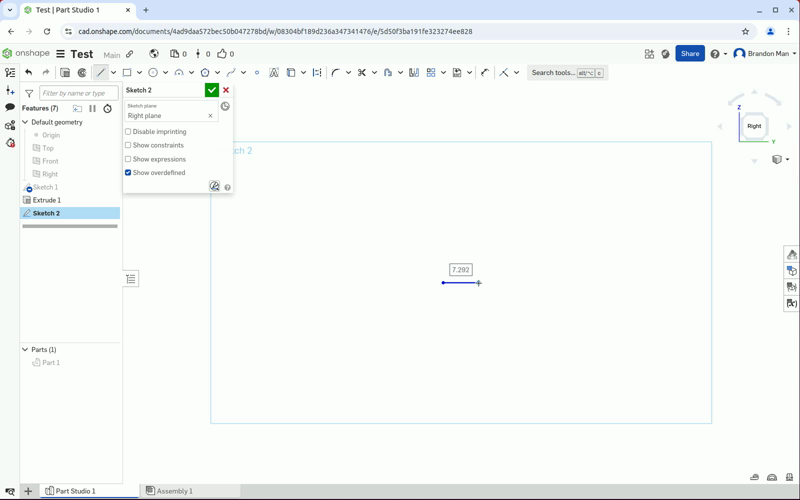
mouse_move(478, 216)
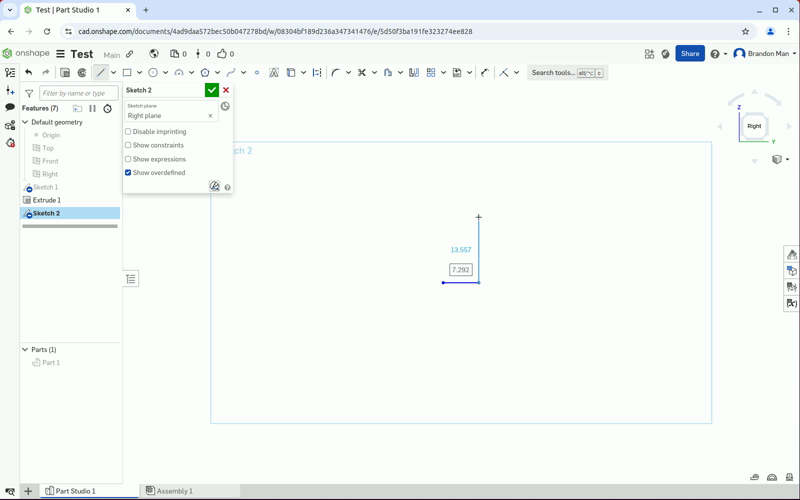
click(478, 216)
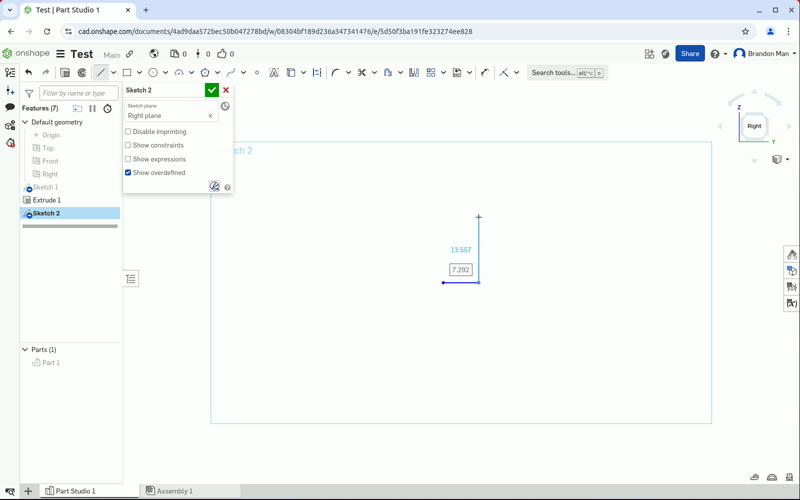
key_up(shift)
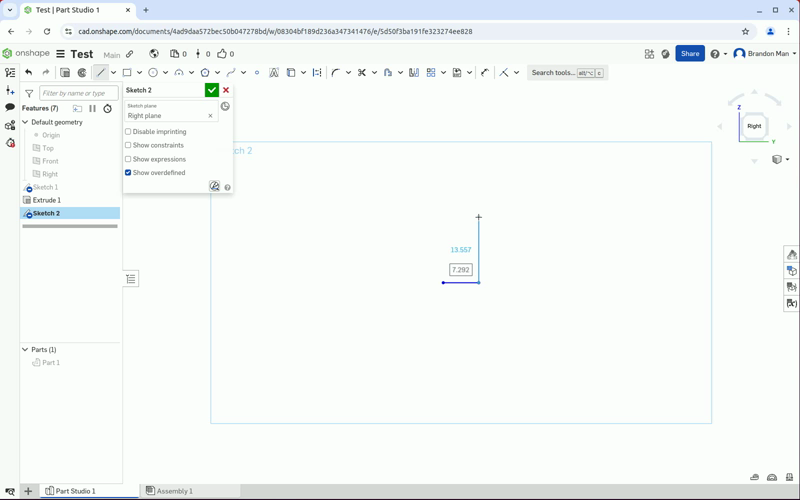
key(esc)
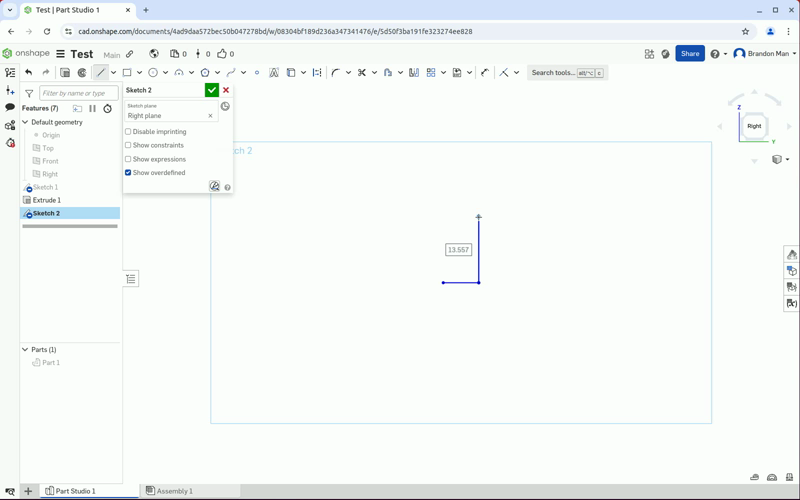
key(a)
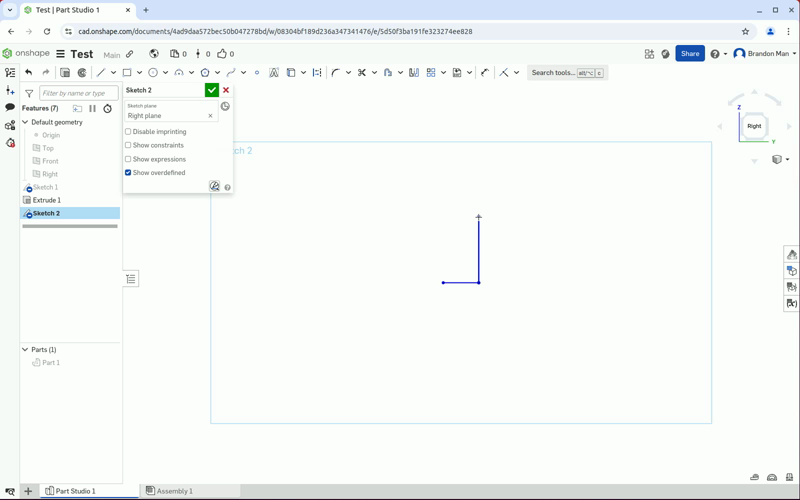
mouse_move(478, 216)
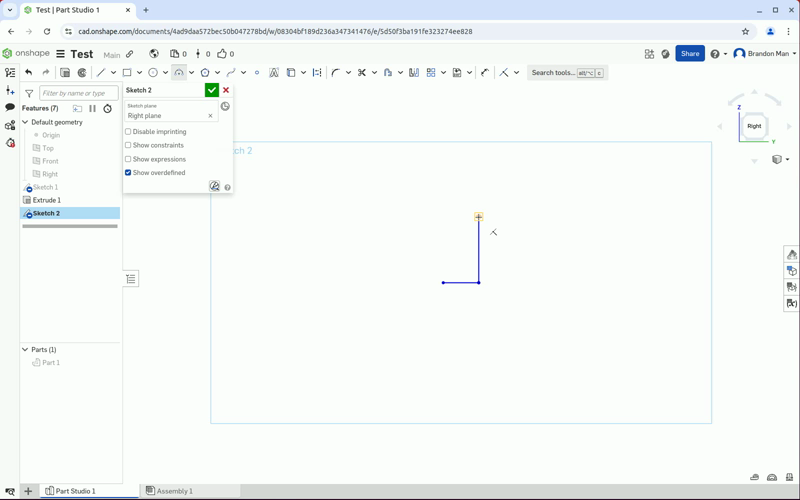
click(478, 216)
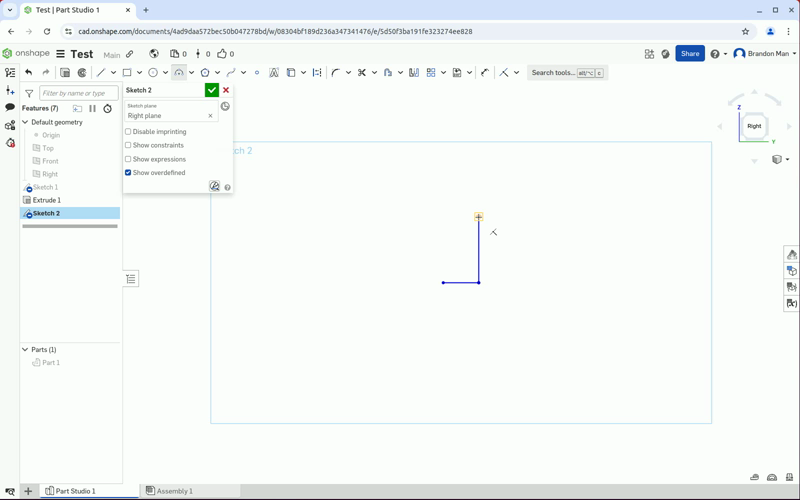
key_down(shift)
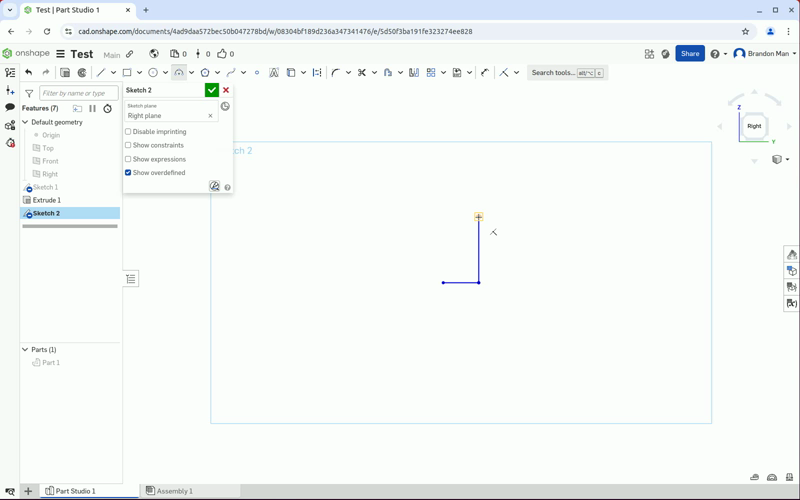
mouse_move(443, 216)
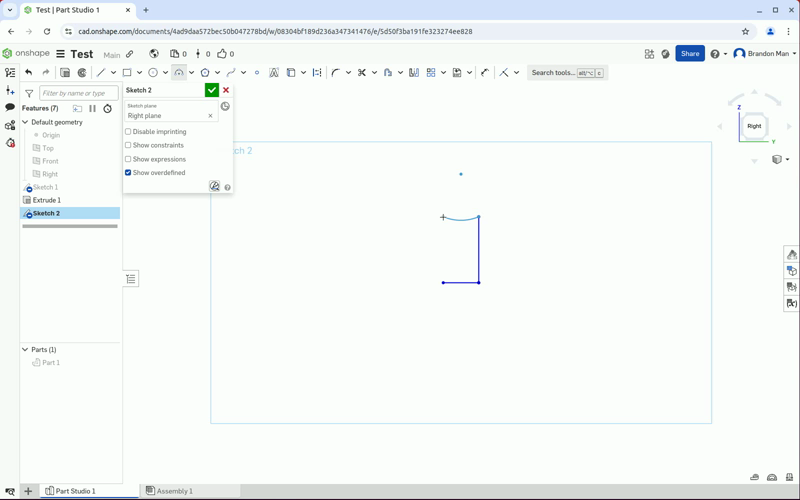
click(443, 216)
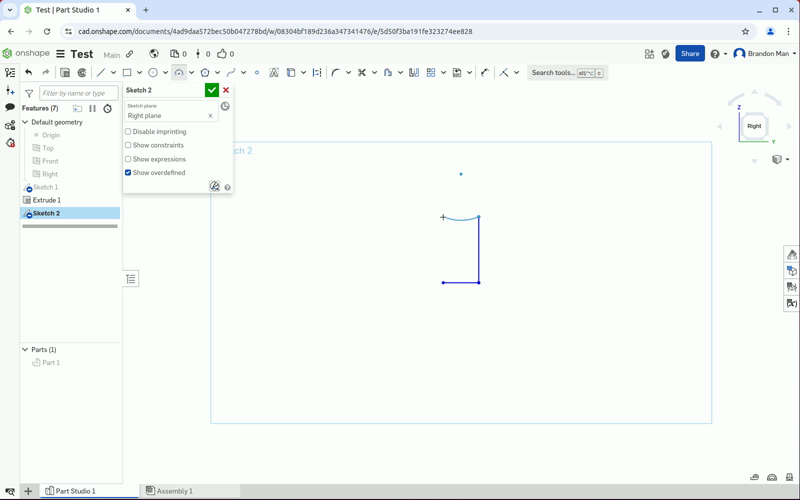
mouse_move(460, 234)
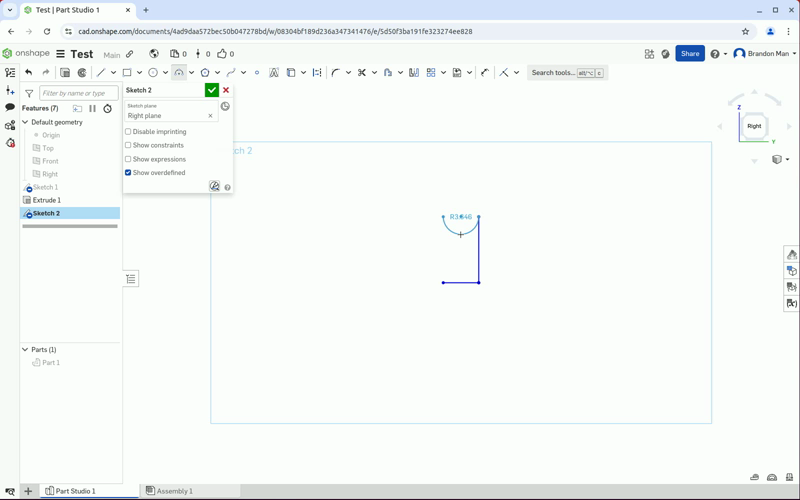
click(460, 234)
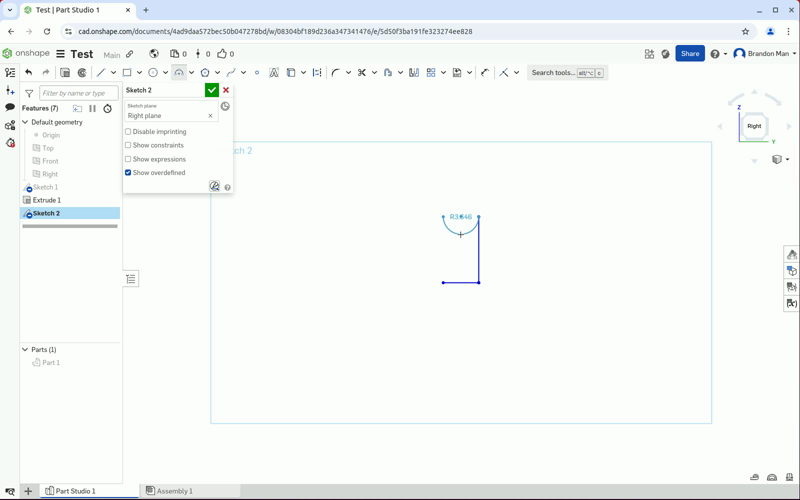
key_up(shift)
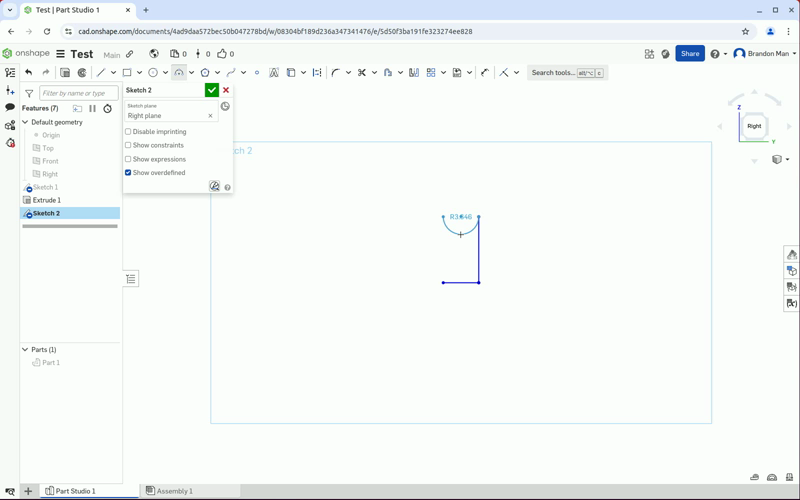
key(esc)
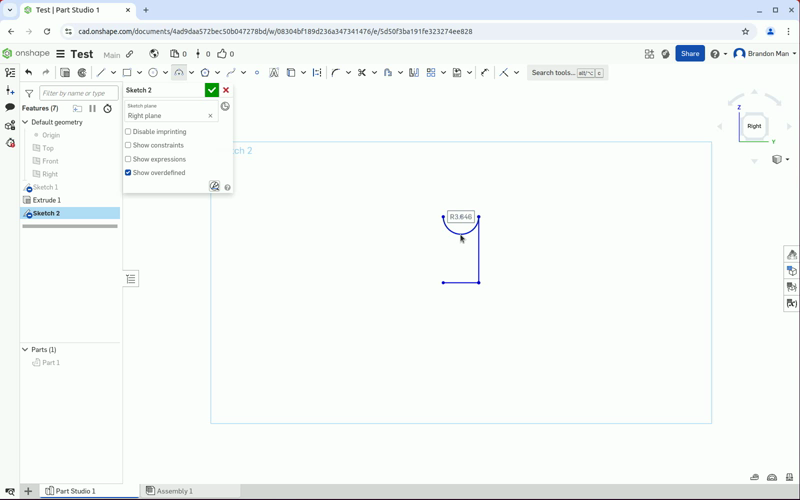
key(l)
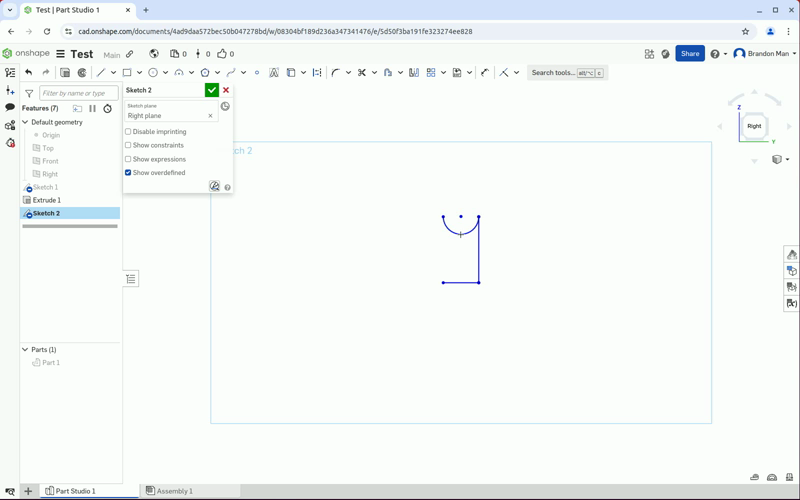
mouse_move(443, 216)
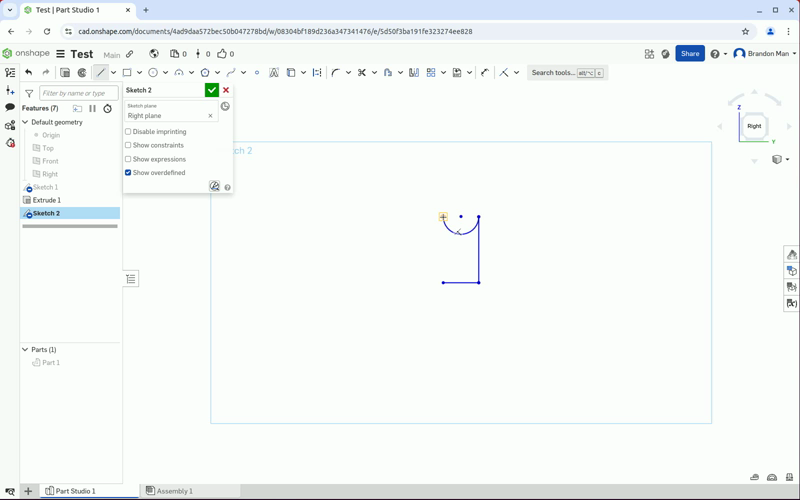
click(443, 216)
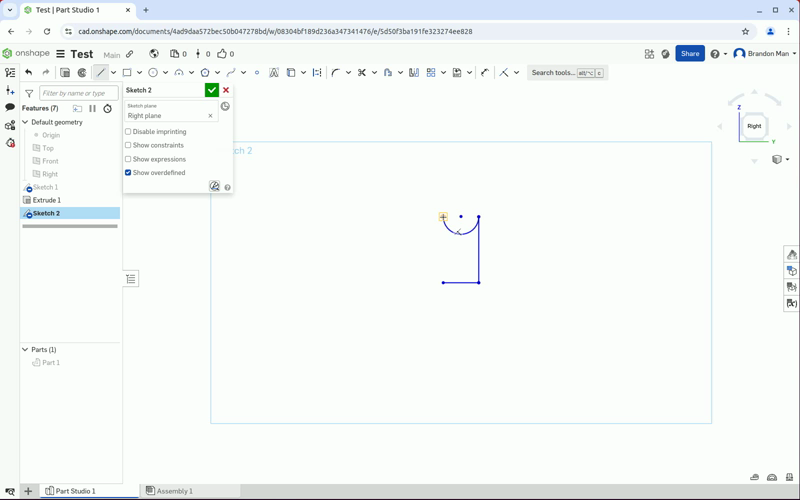
key_down(shift)
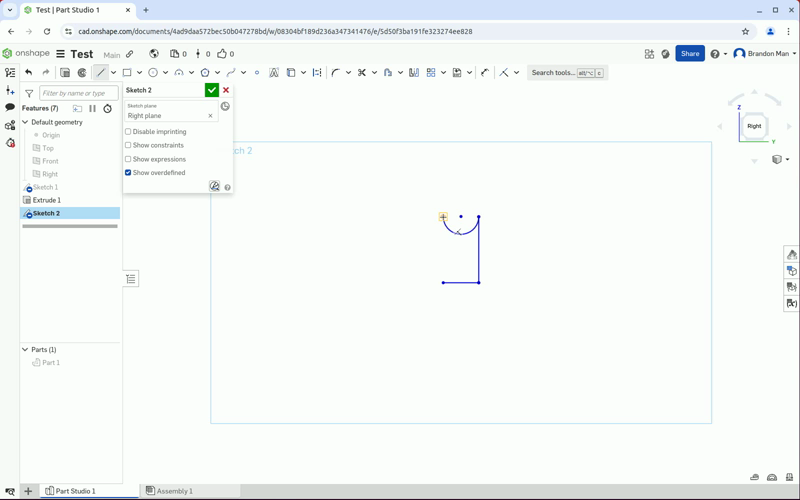
mouse_move(443, 282)
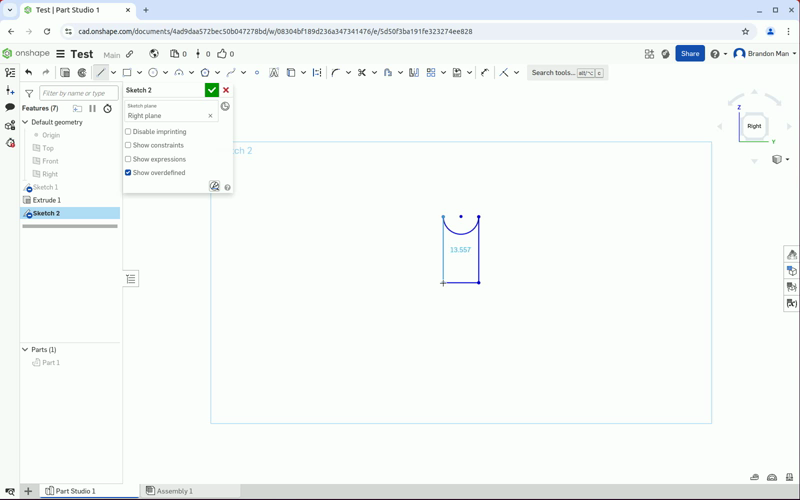
key_up(shift)
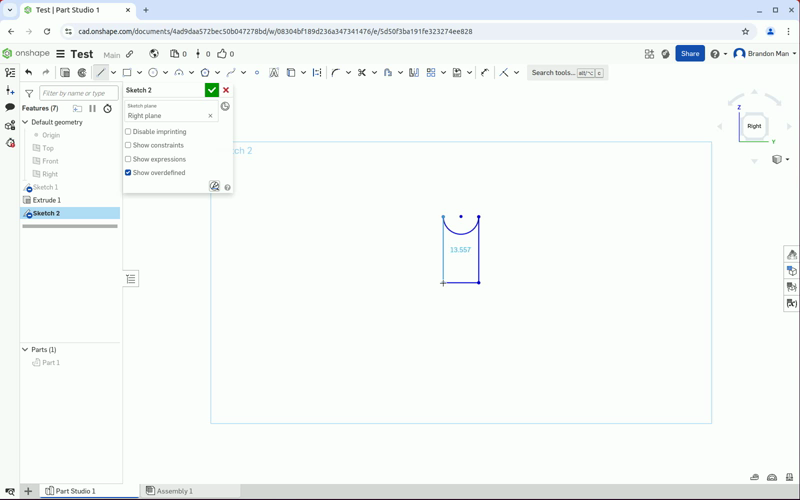
click(443, 282)
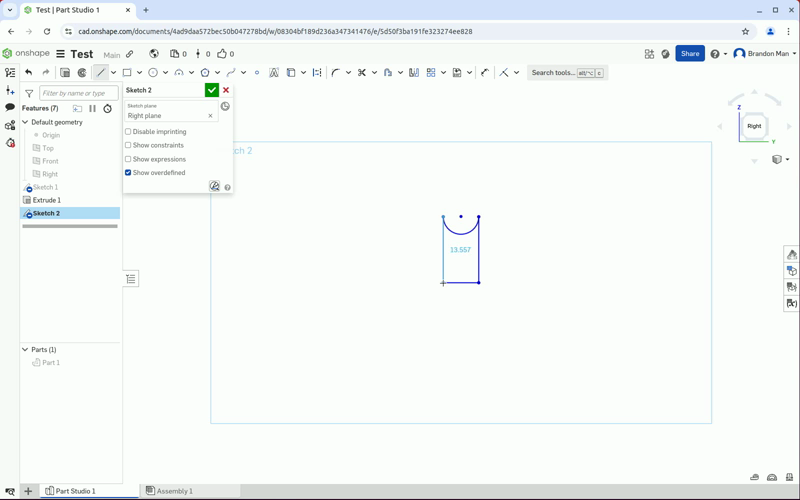
key(esc)
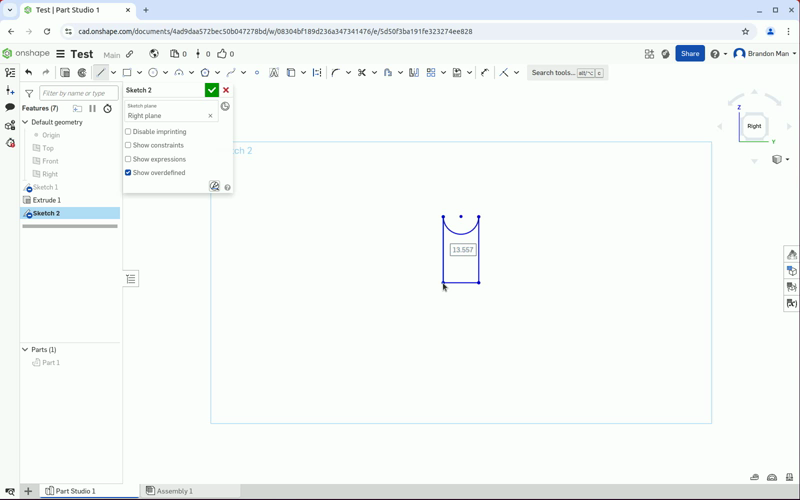
key(c)
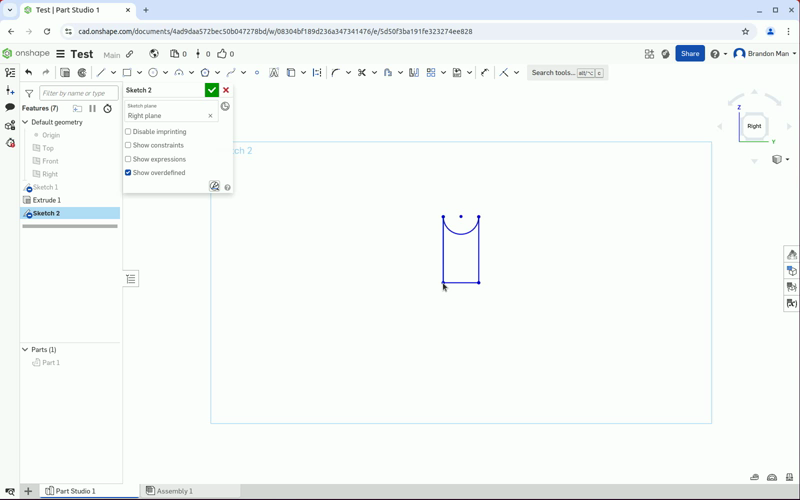
key_down(shift)
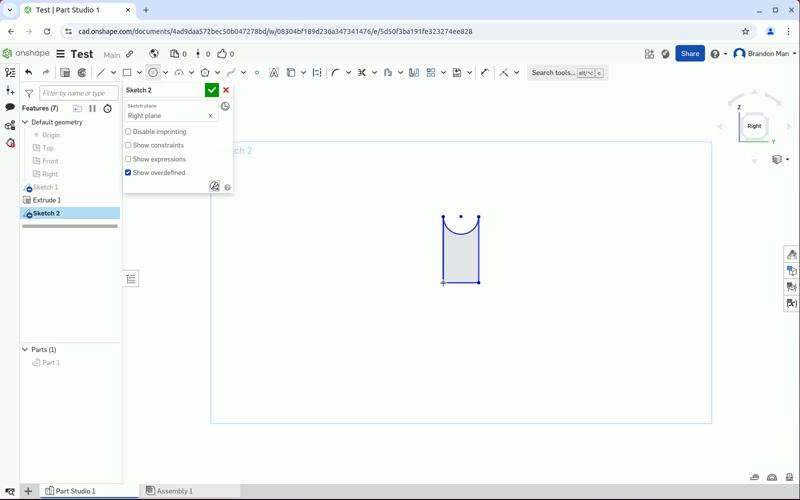
mouse_move(460, 216)
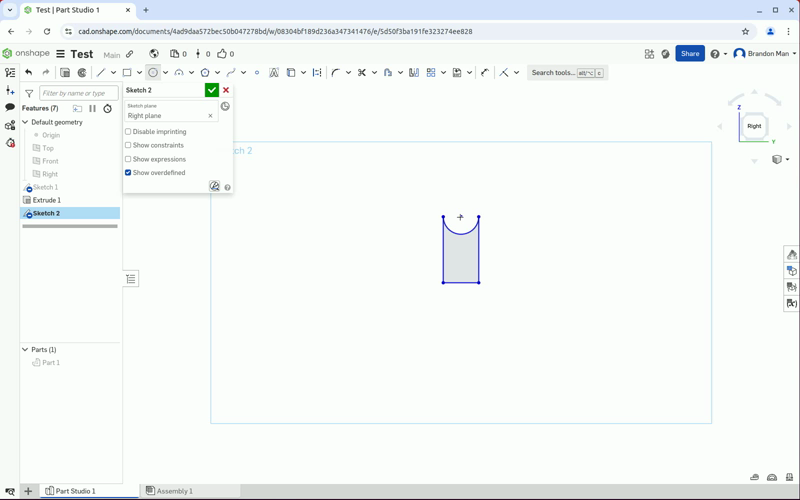
click(460, 216)
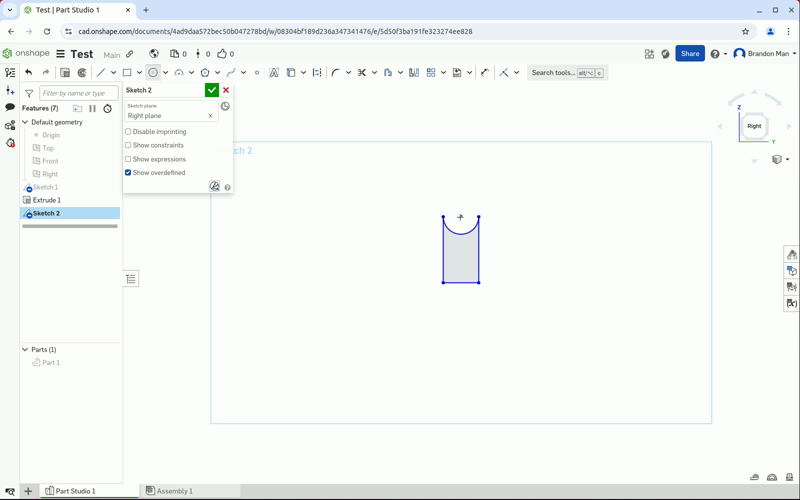
key_up(shift)
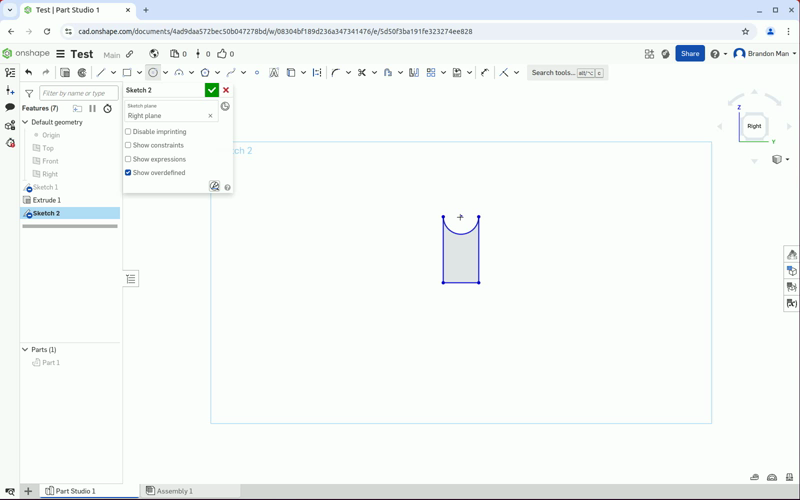
mouse_move(468, 216)
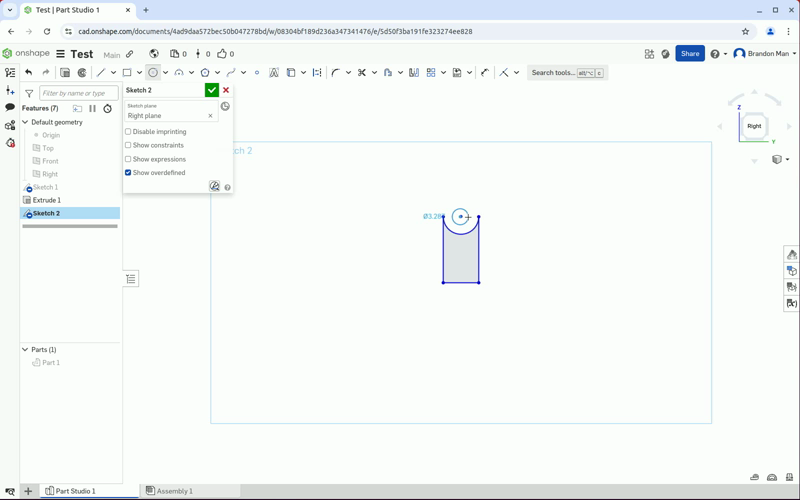
click(468, 216)
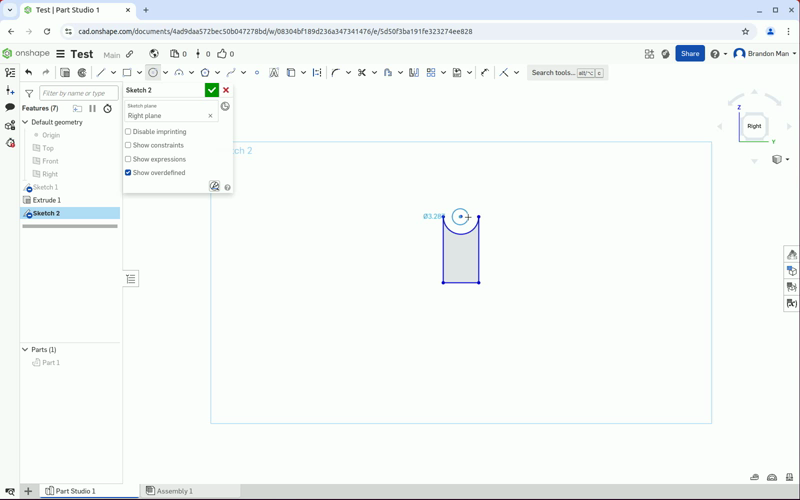
key(esc)
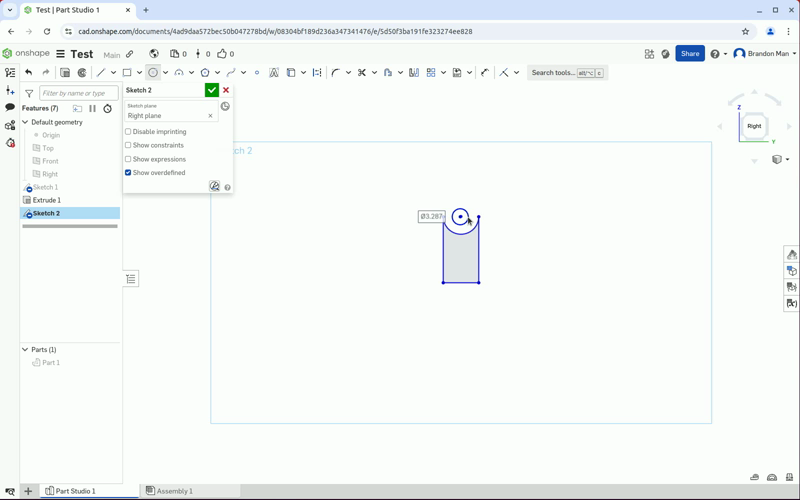
mouse_move(445, 218)
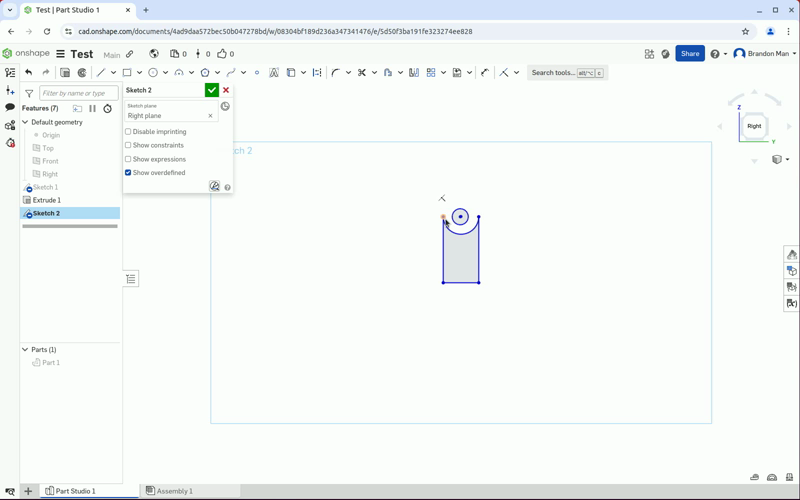
click(445, 218)
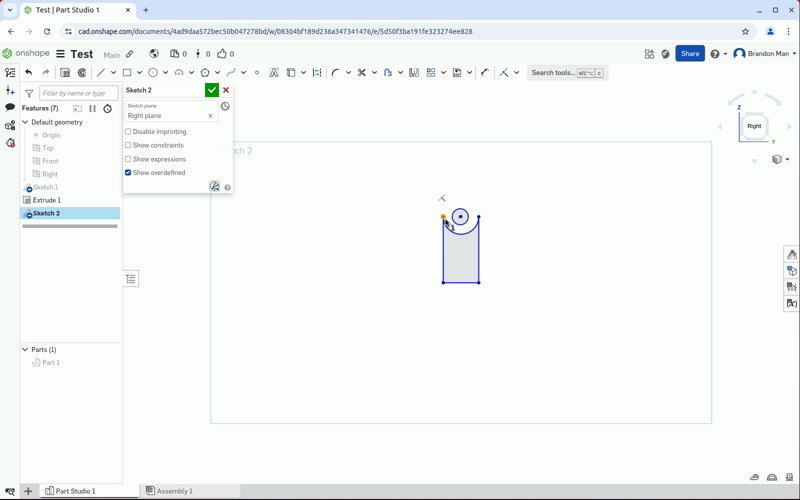
mouse_move(73, 352)
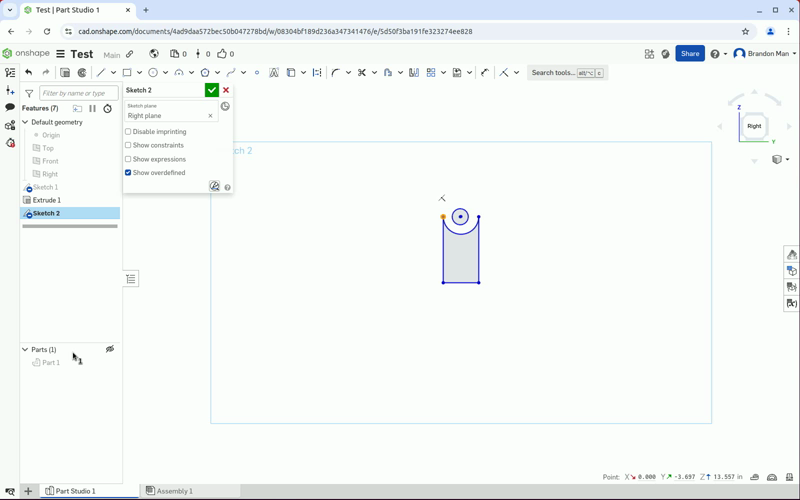
key(shift+y)
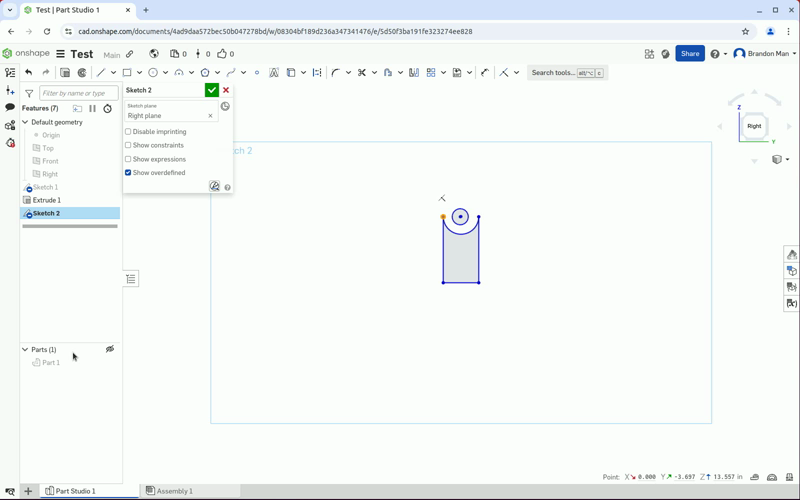
key(shift+e)
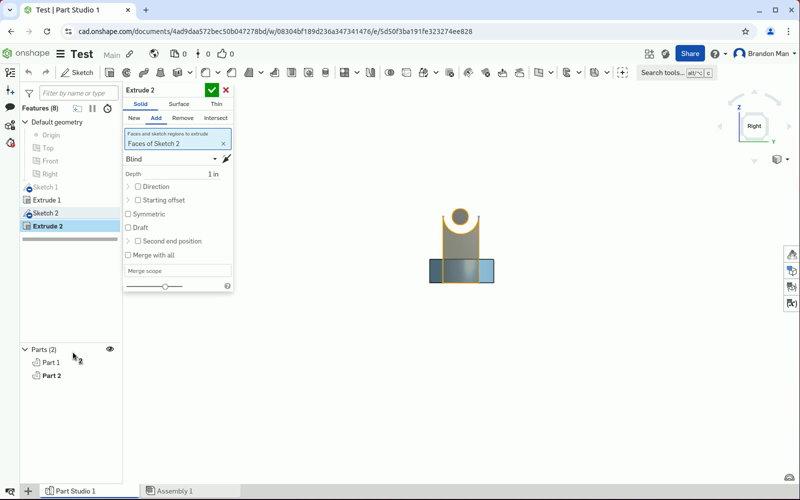
mouse_move(143, 106)
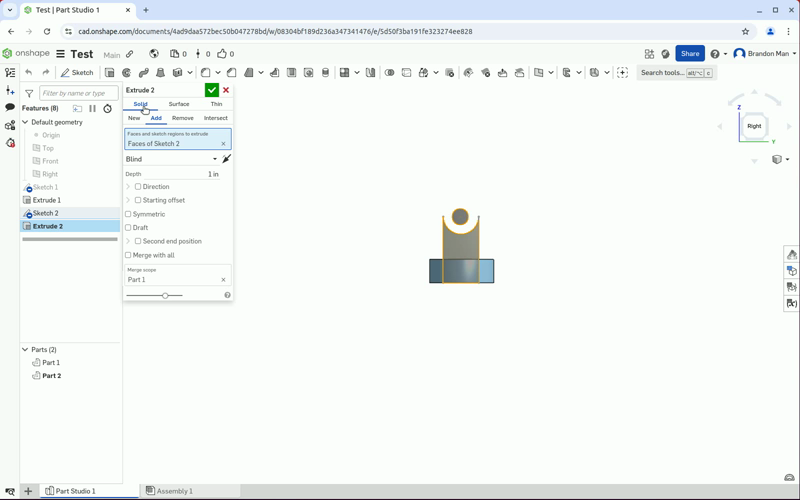
click(143, 106)
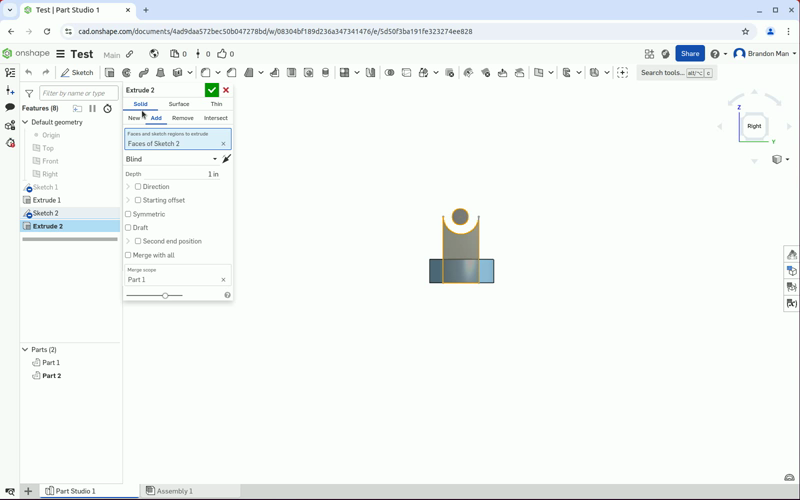
mouse_move(137, 120)
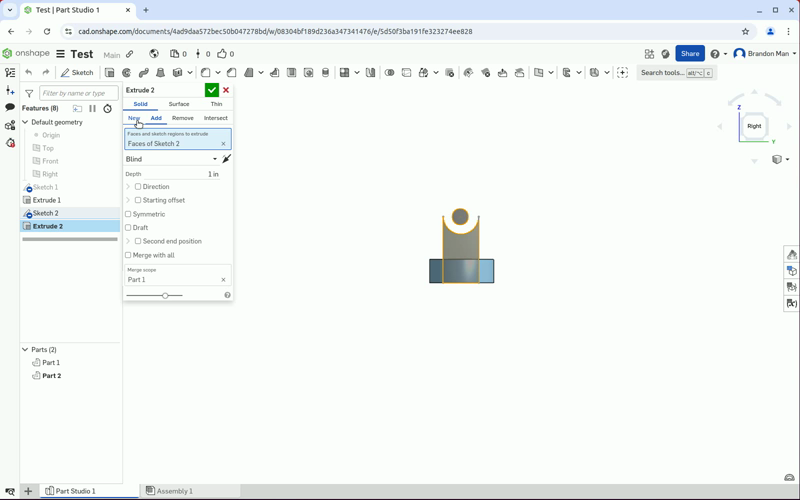
click(137, 120)
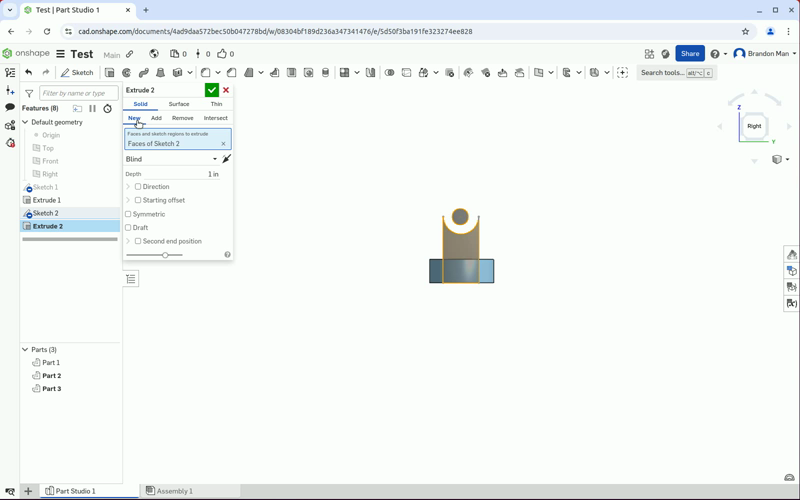
key(tab, 4)
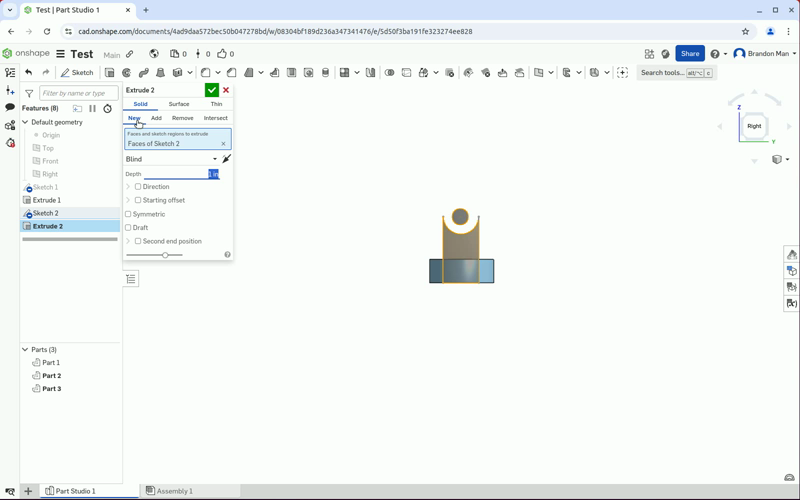
text(17.812)
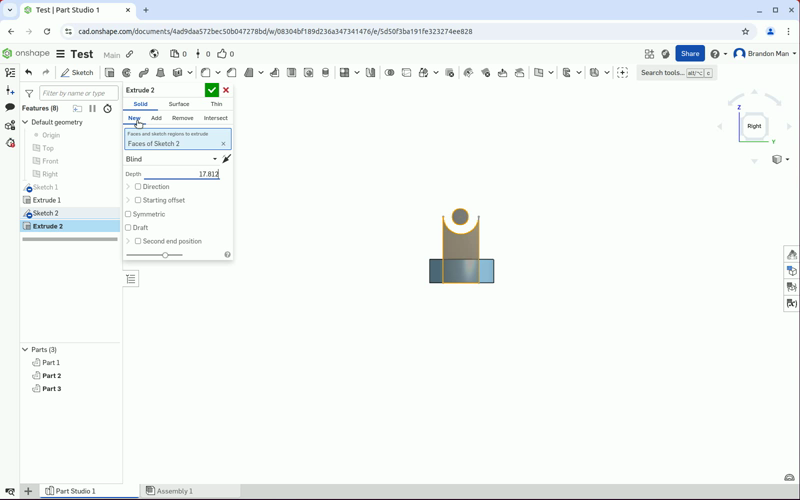
key(tab, 3)
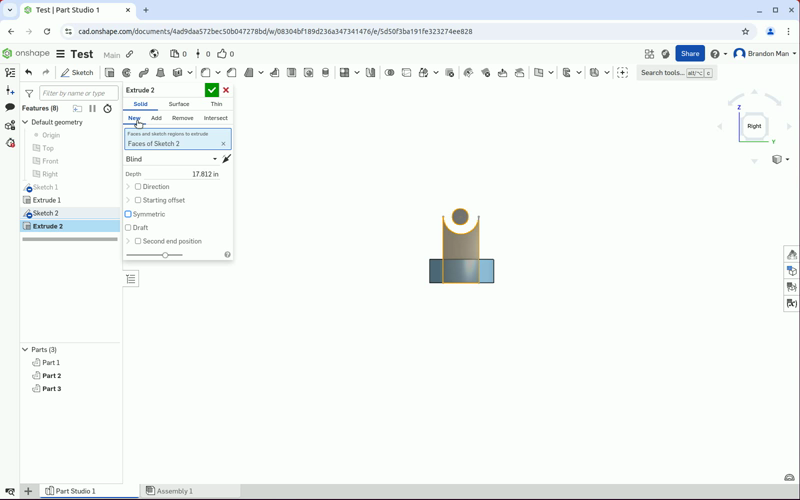
key(space)
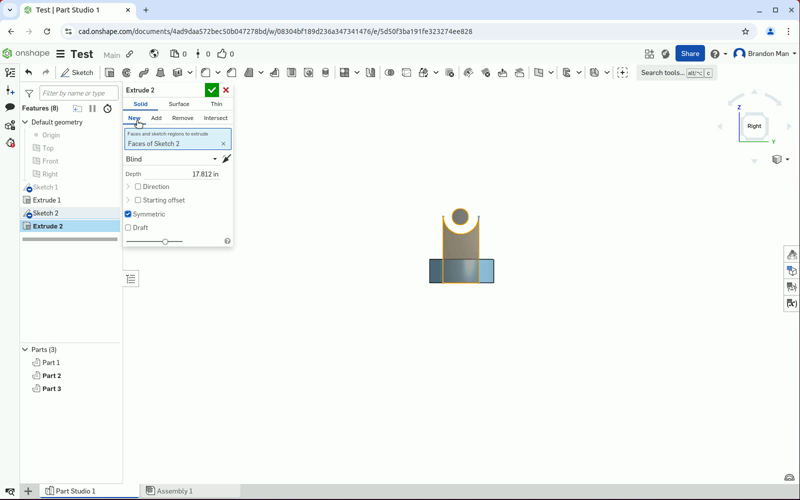
key(enter)
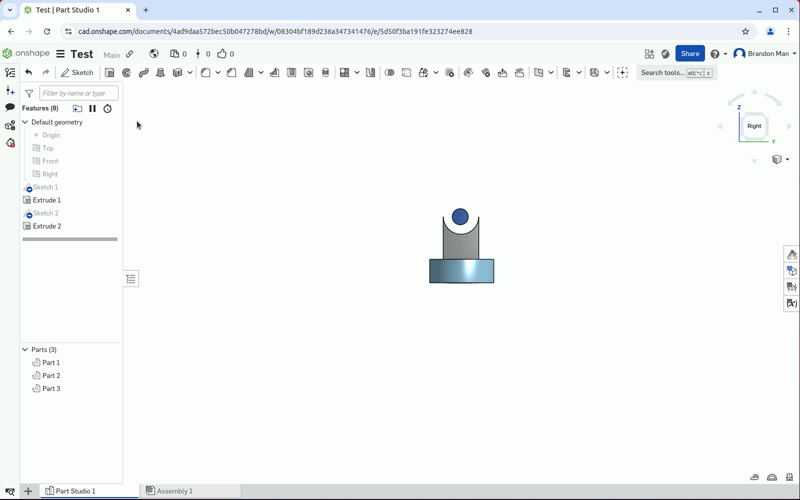
key(shift+h)
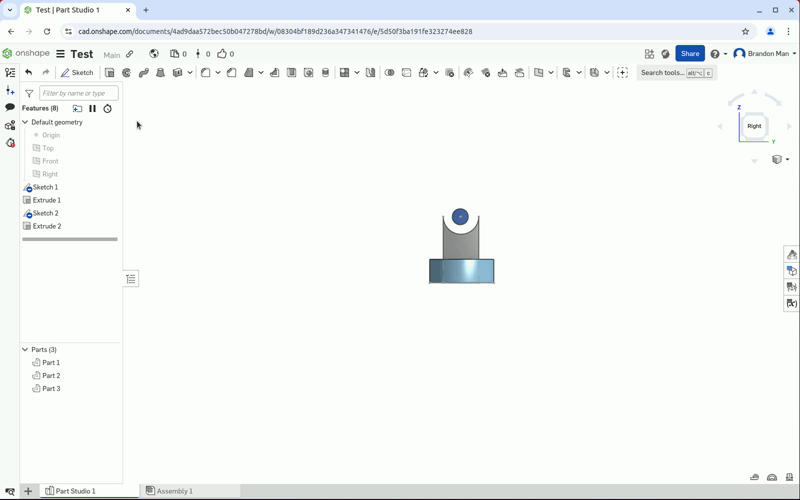
key(shift+h)
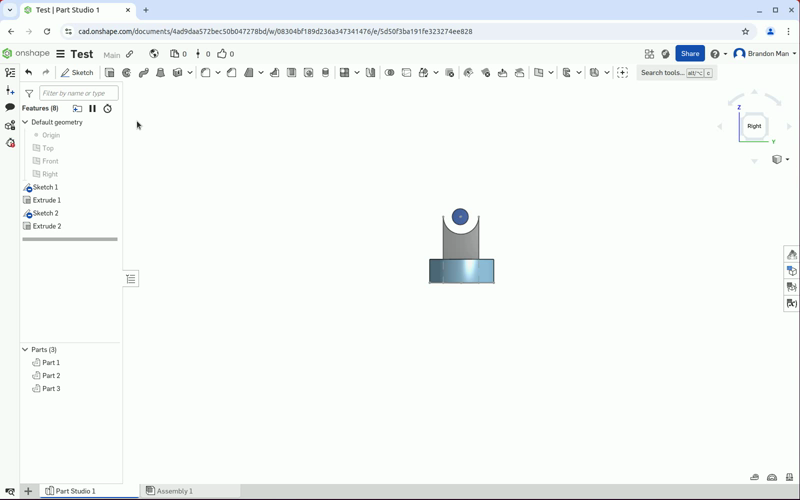
key(shift+7)
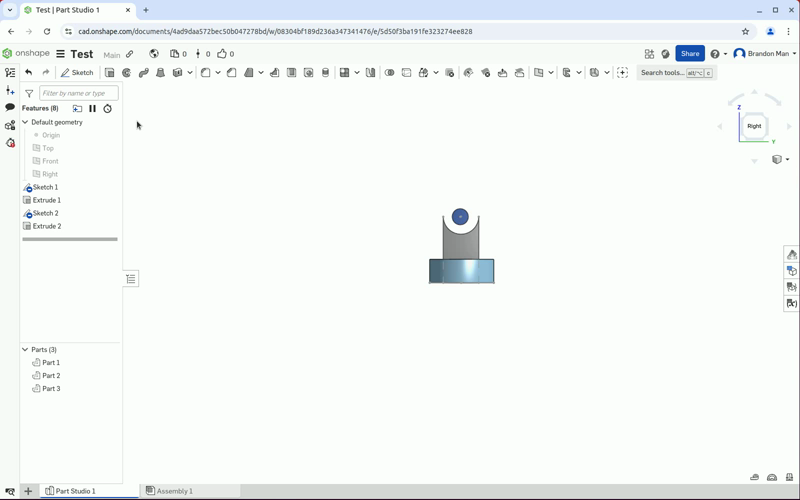
key(right, 2)
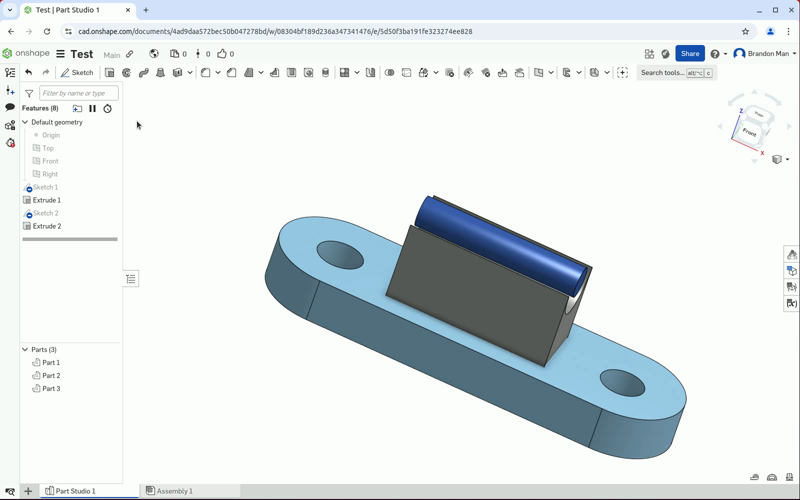
key(down, 2)
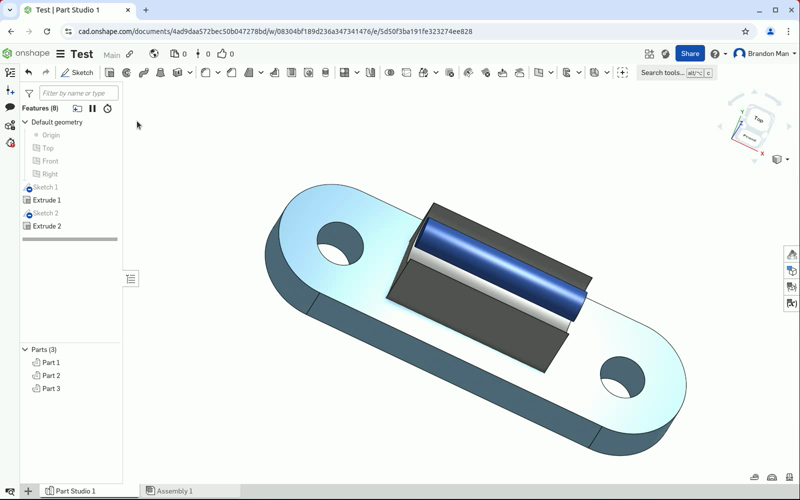
key(up, 2)
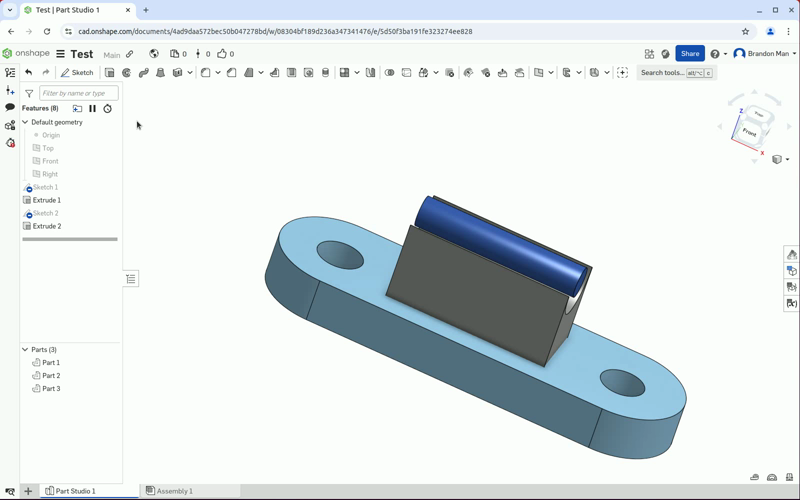
key(left, 2)
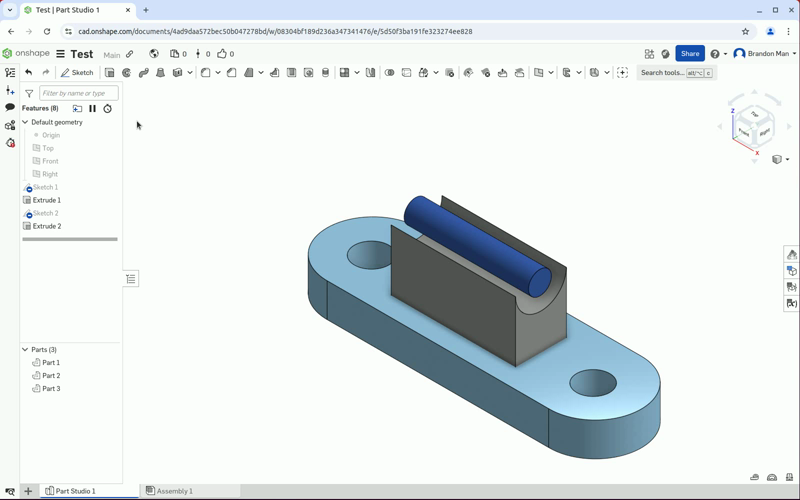
mouse_move(73, 189)
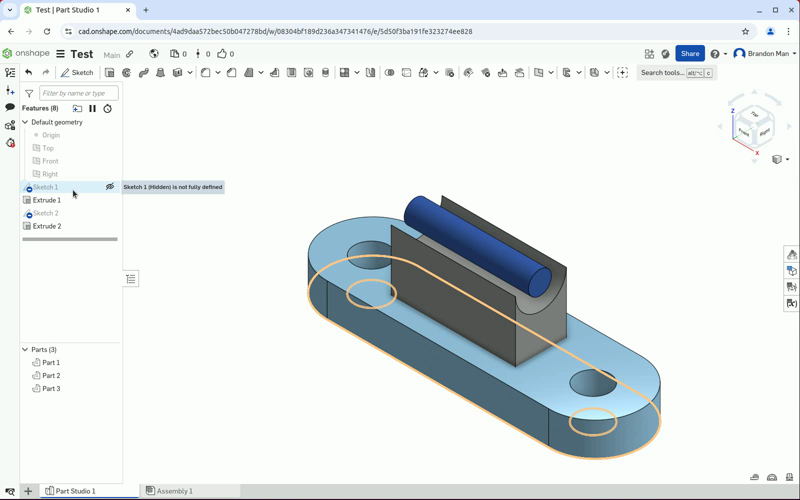
click(73, 189)